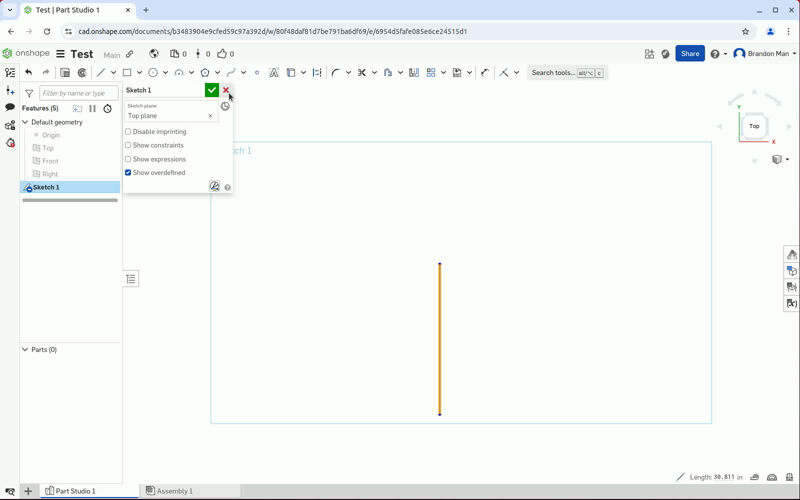
key(shift+h)
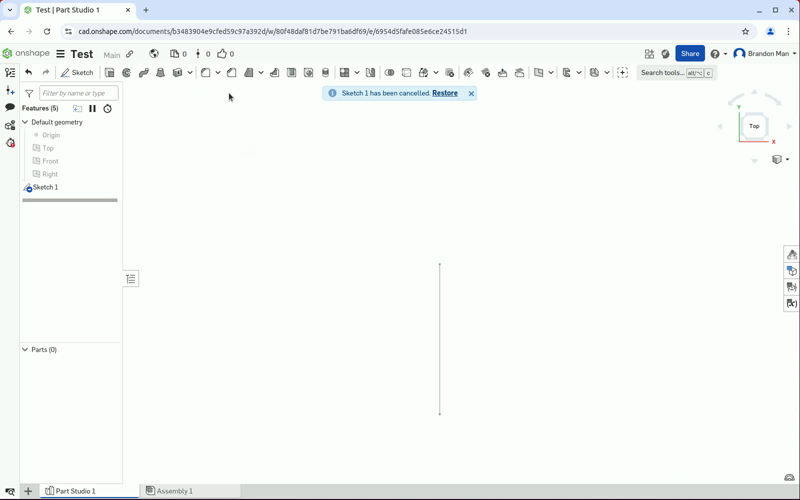
key(shift+s)
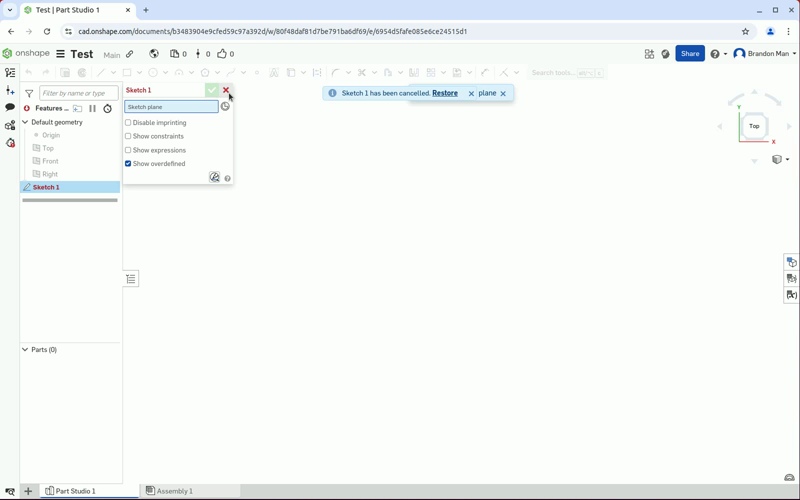
mouse_move(73, 150)
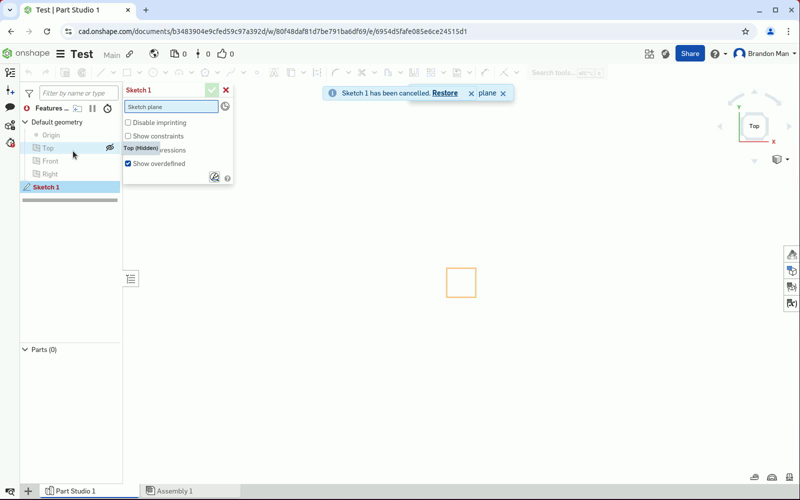
click(73, 150)
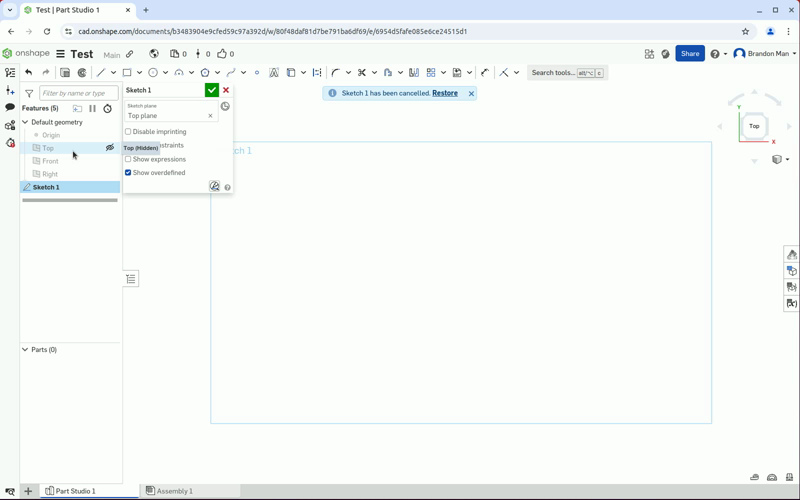
mouse_move(73, 352)
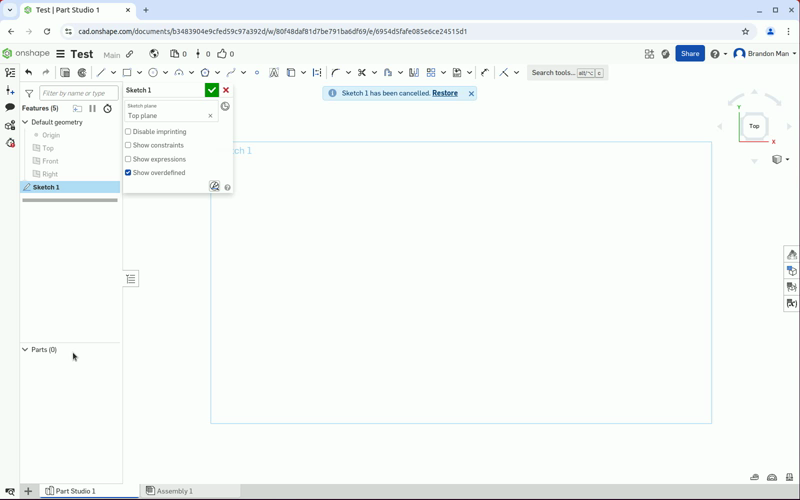
key(y)
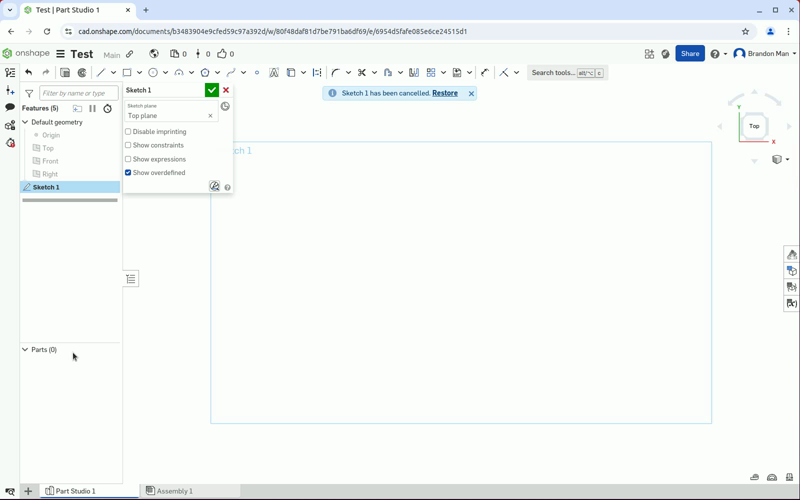
key(l)
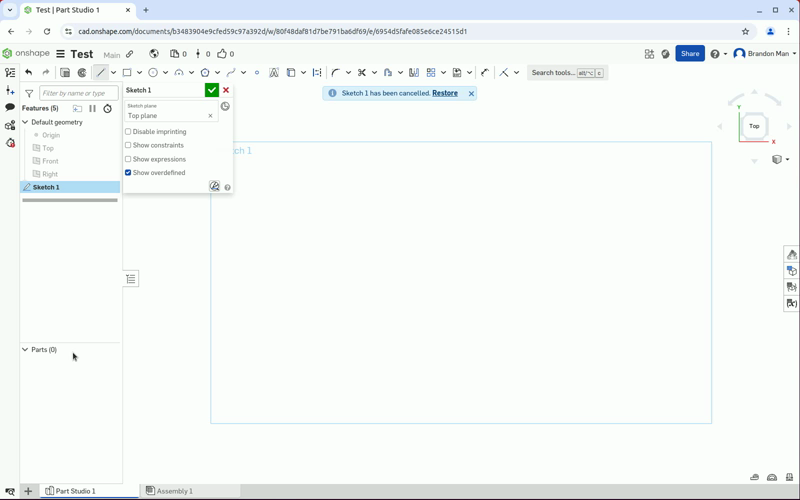
key_down(shift)
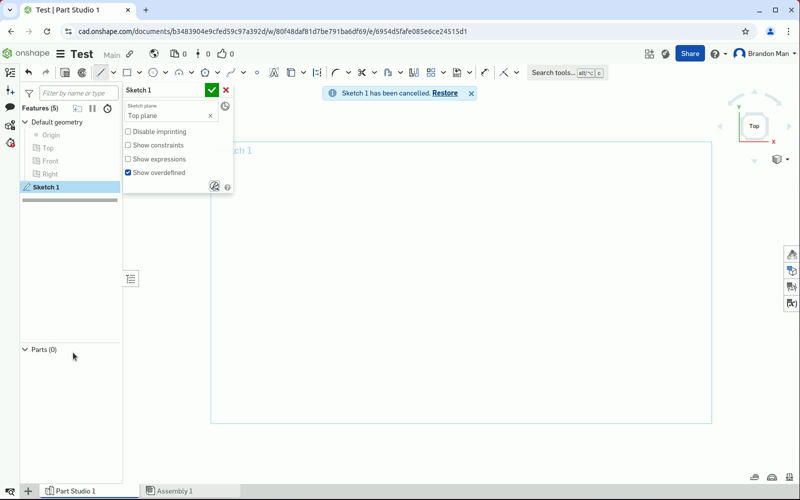
mouse_move(430, 313)
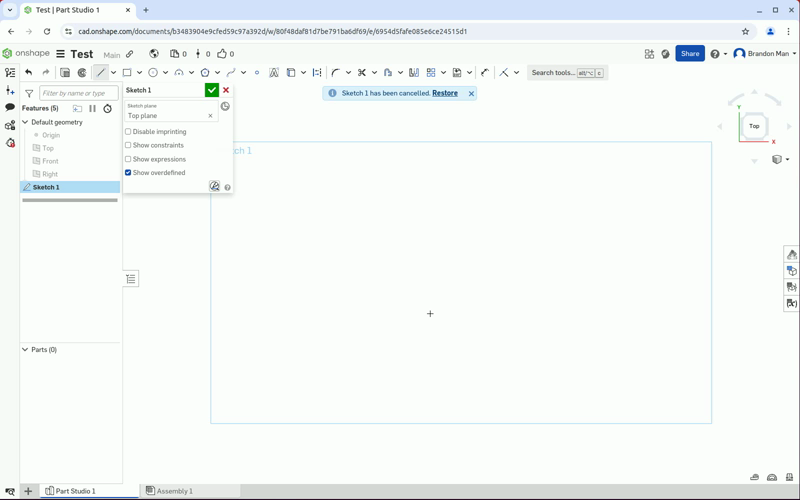
click(430, 313)
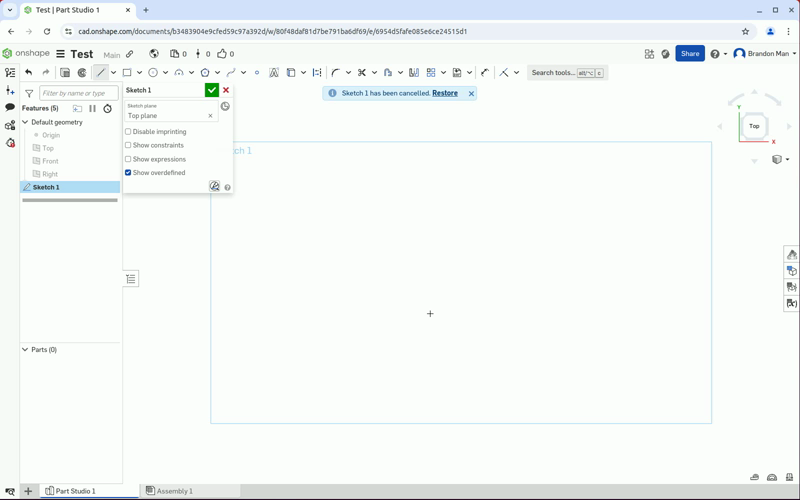
key_up(shift)
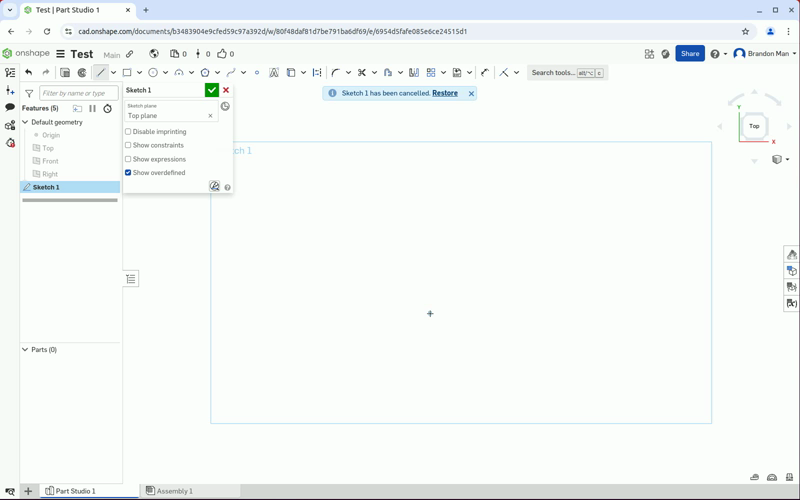
key_down(shift)
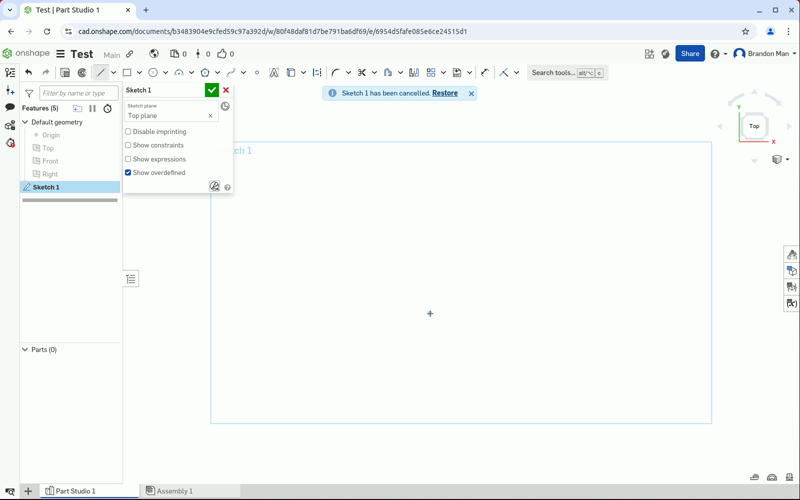
mouse_move(573, 313)
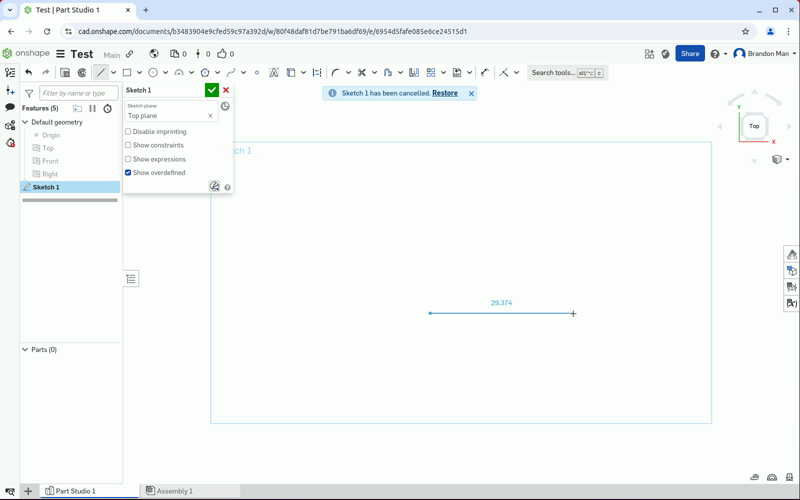
click(573, 313)
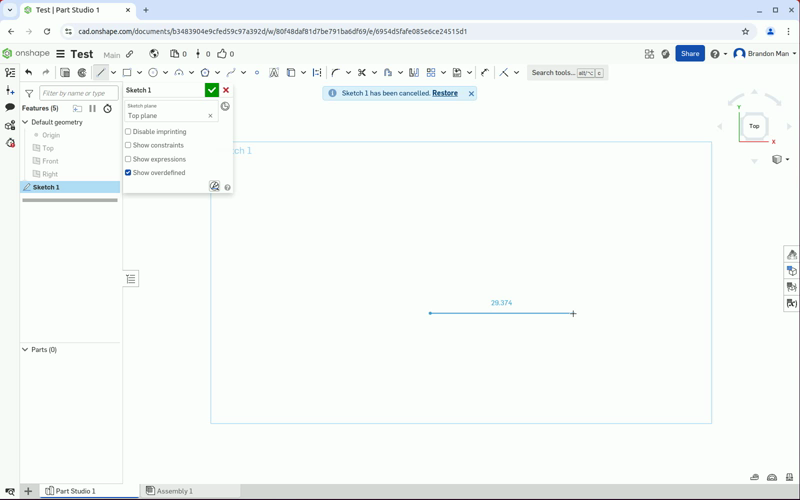
key_up(shift)
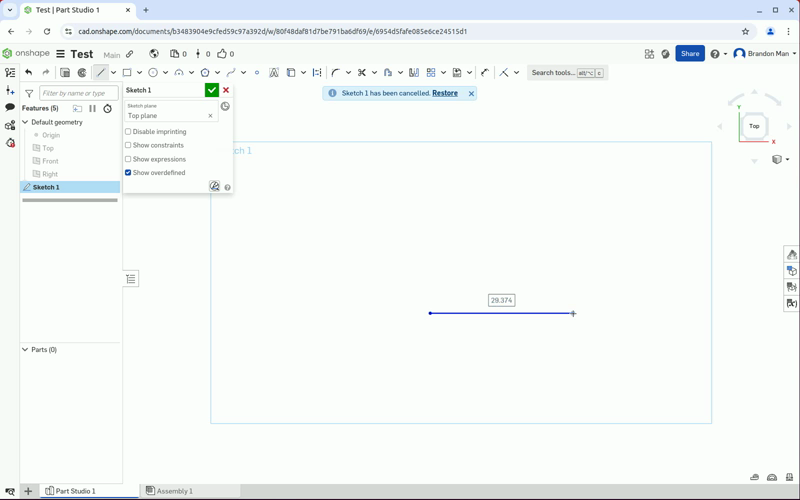
key_down(shift)
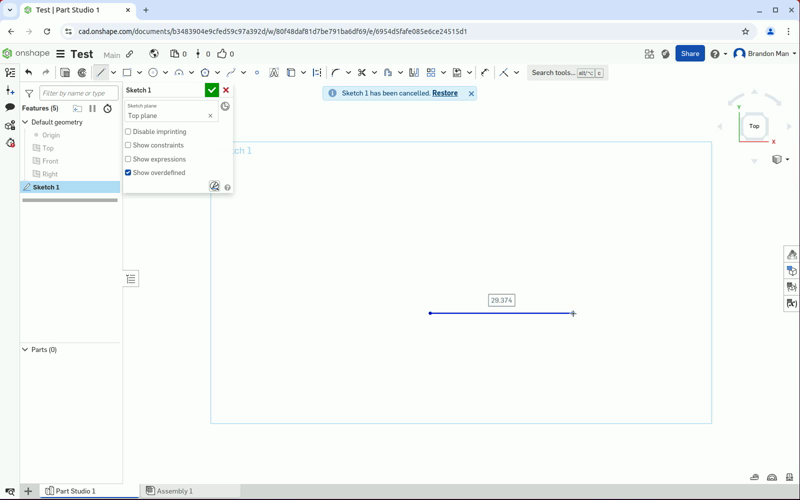
mouse_move(589, 313)
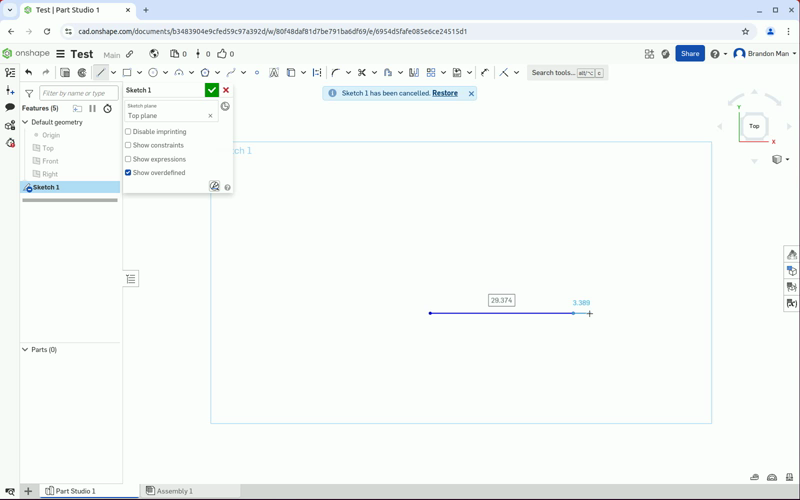
mouse_move(573, 283)
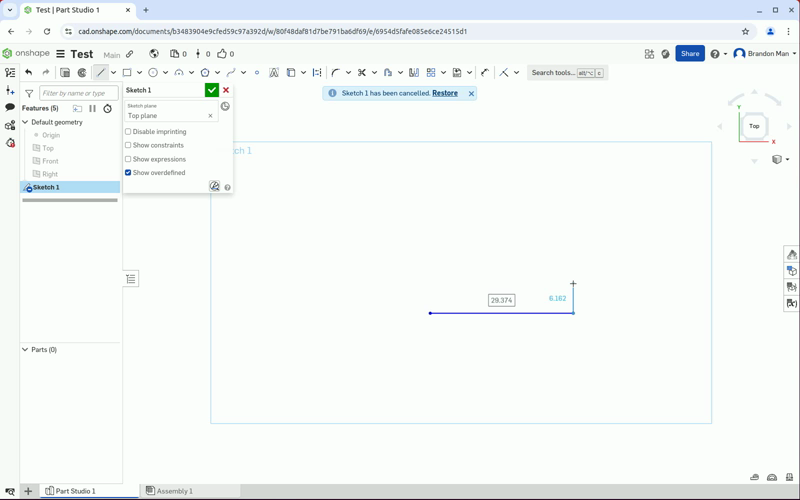
click(573, 283)
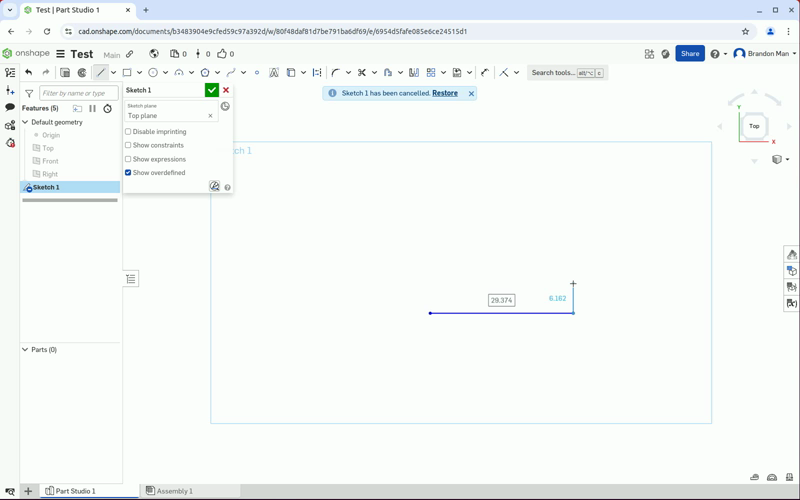
key_up(shift)
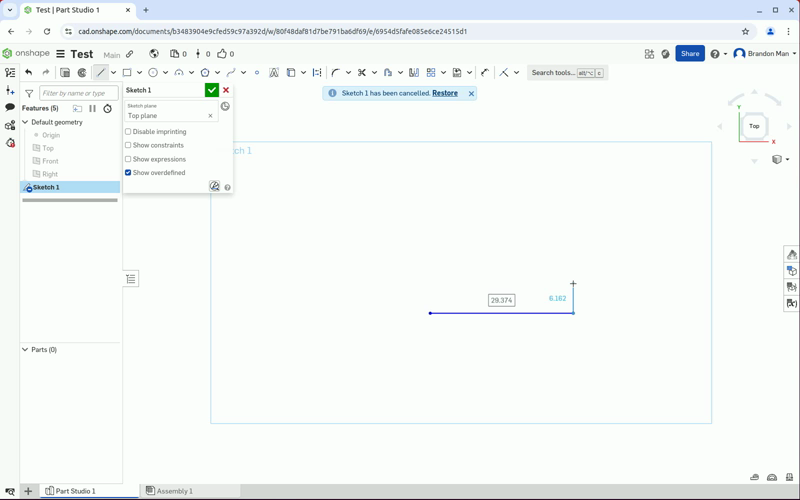
key_down(shift)
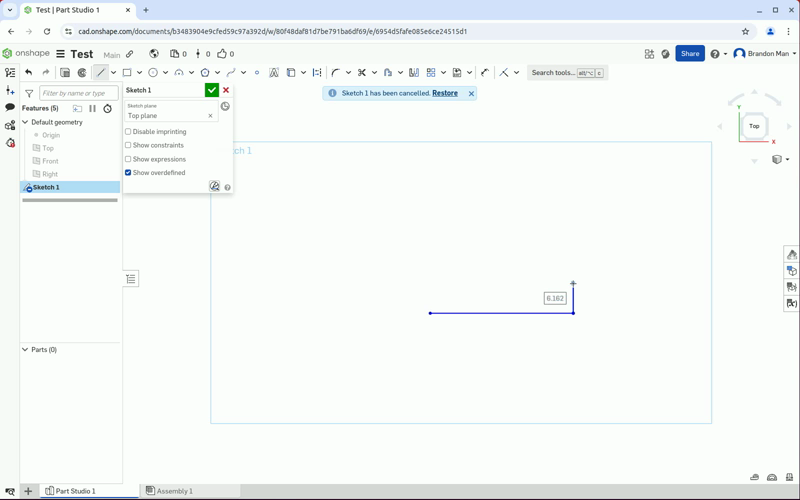
mouse_move(460, 283)
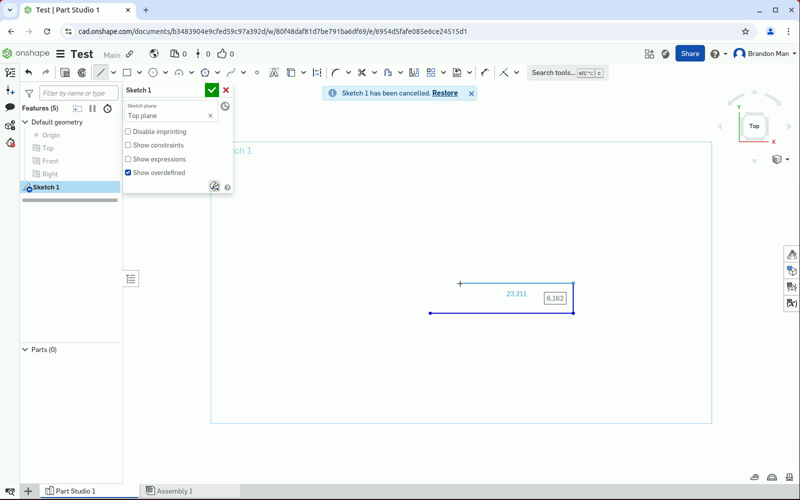
click(460, 283)
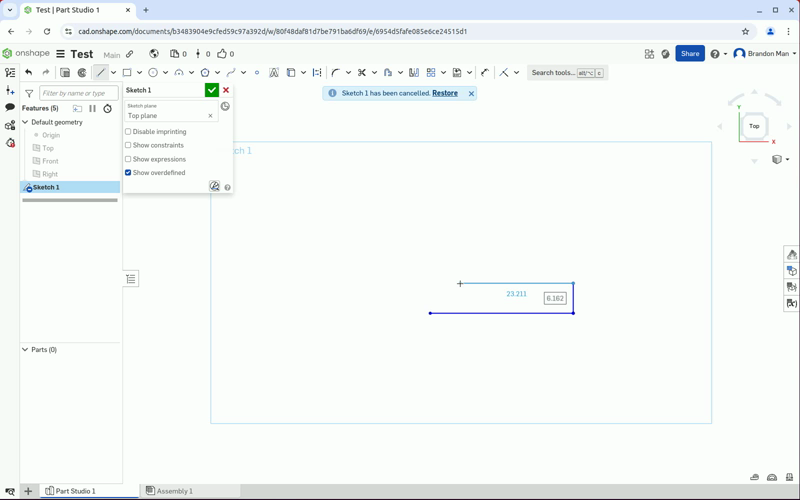
key_up(shift)
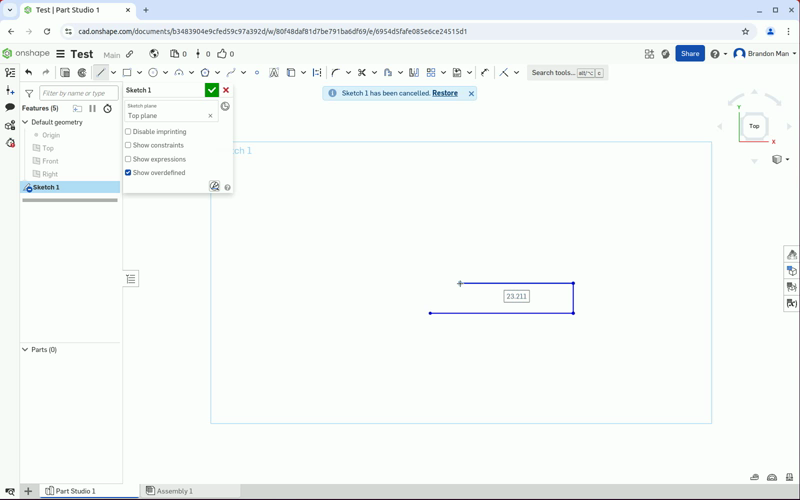
key_down(shift)
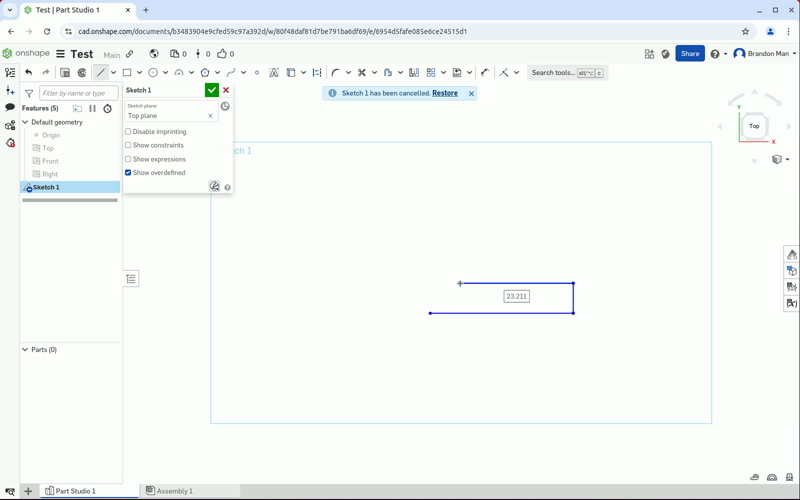
mouse_move(460, 170)
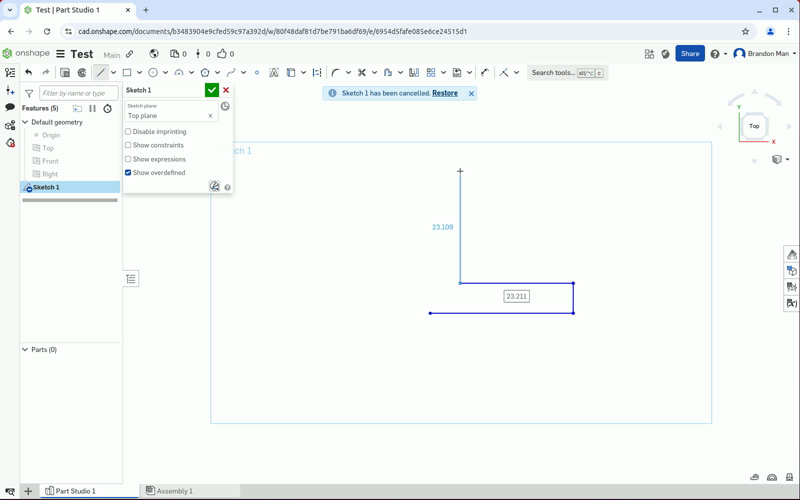
click(460, 170)
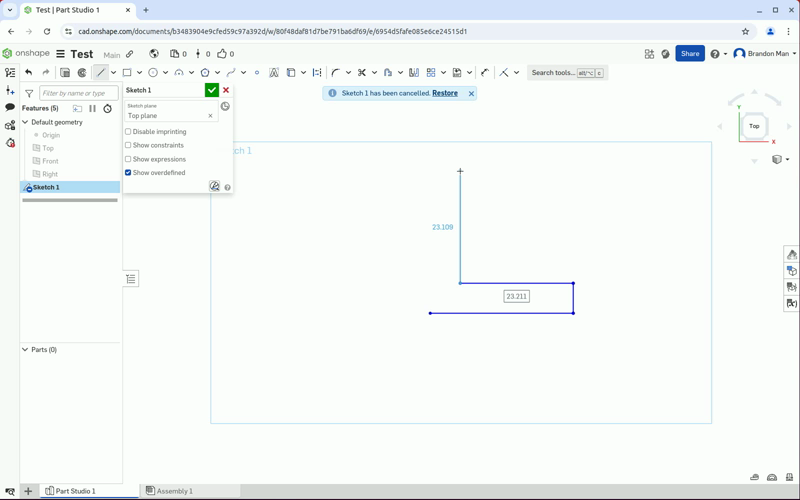
key_up(shift)
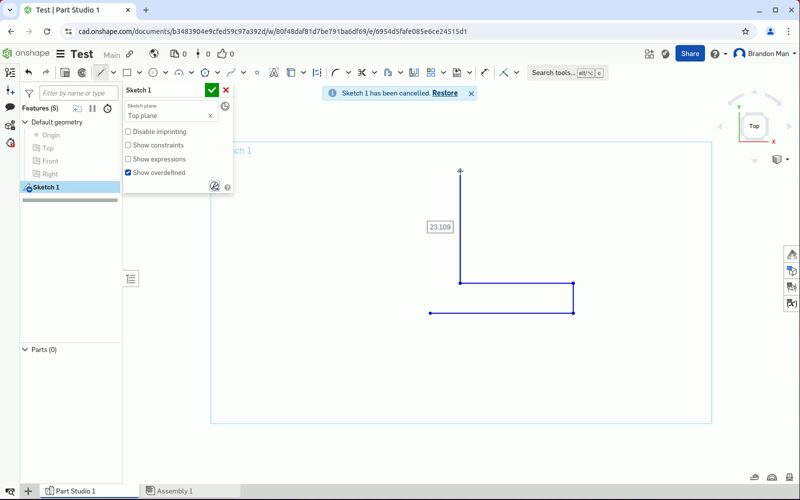
key_down(shift)
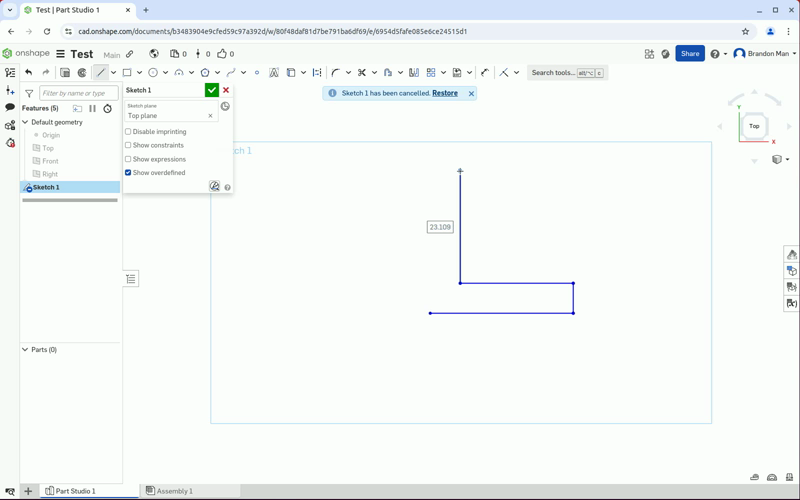
mouse_move(490, 170)
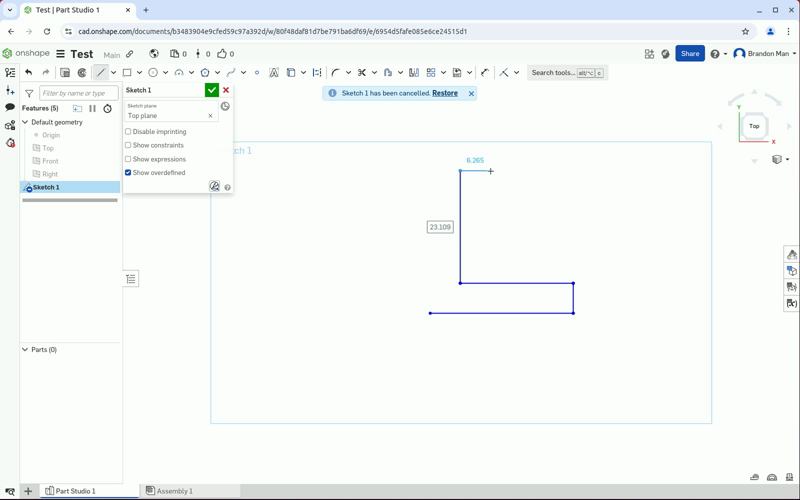
mouse_move(430, 170)
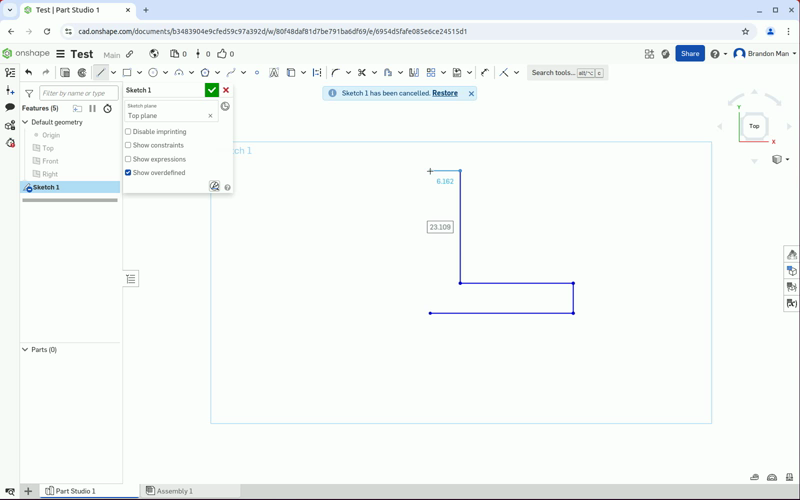
click(430, 170)
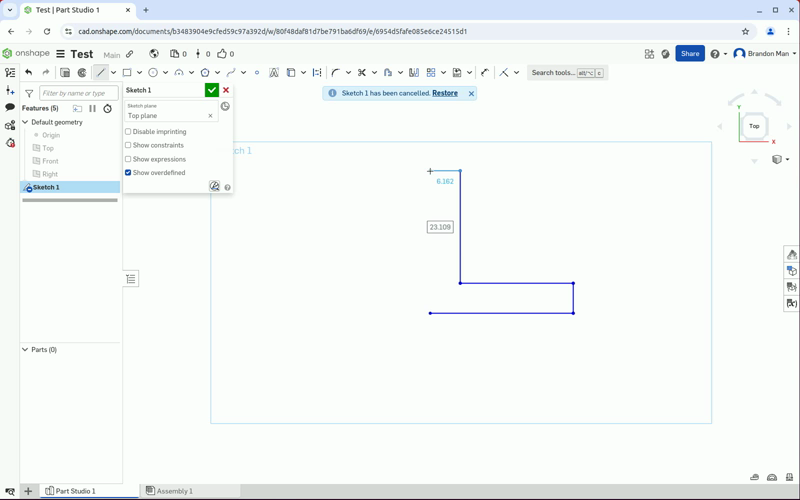
key_up(shift)
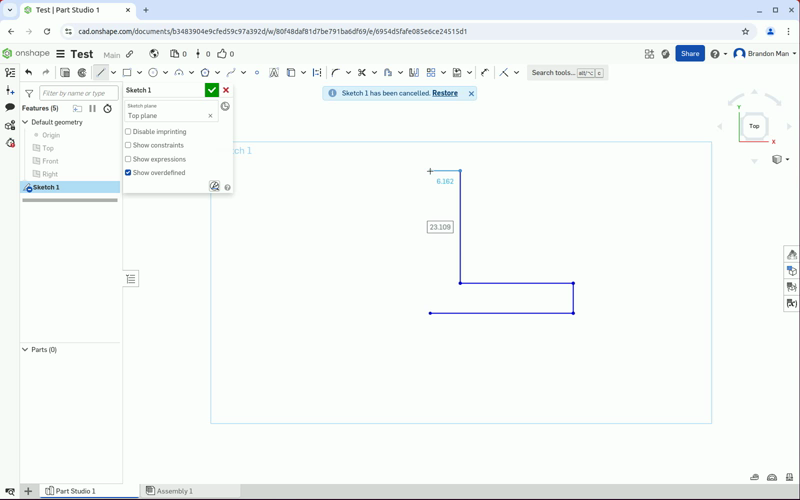
key_down(shift)
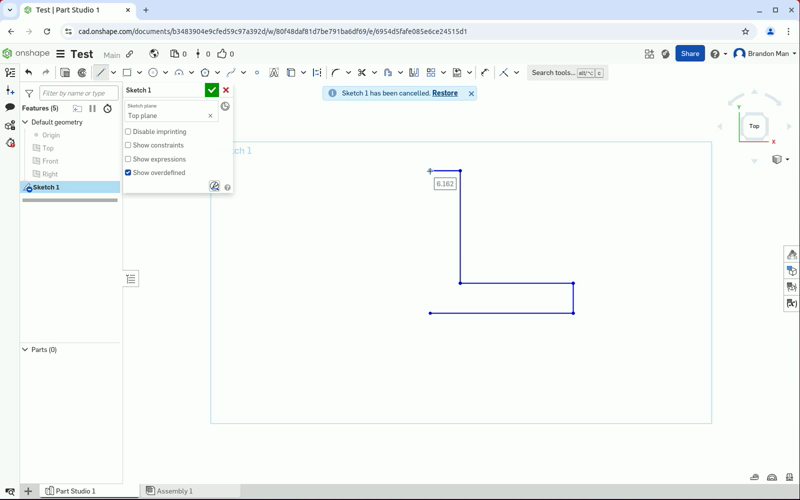
mouse_move(430, 313)
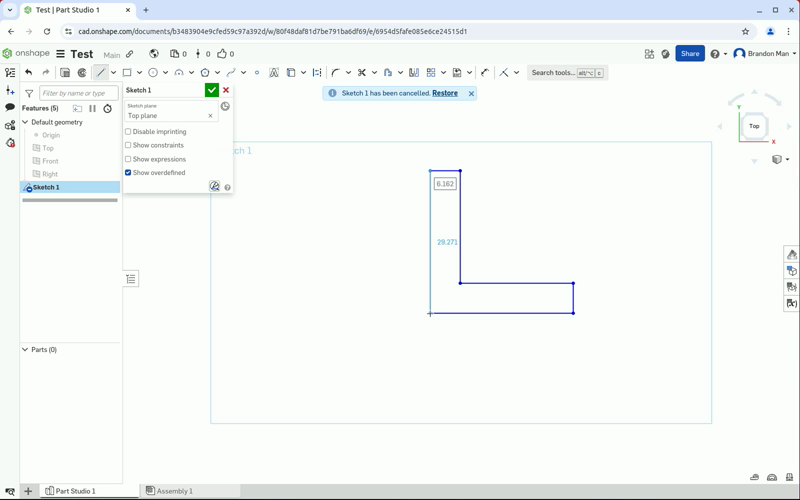
key_up(shift)
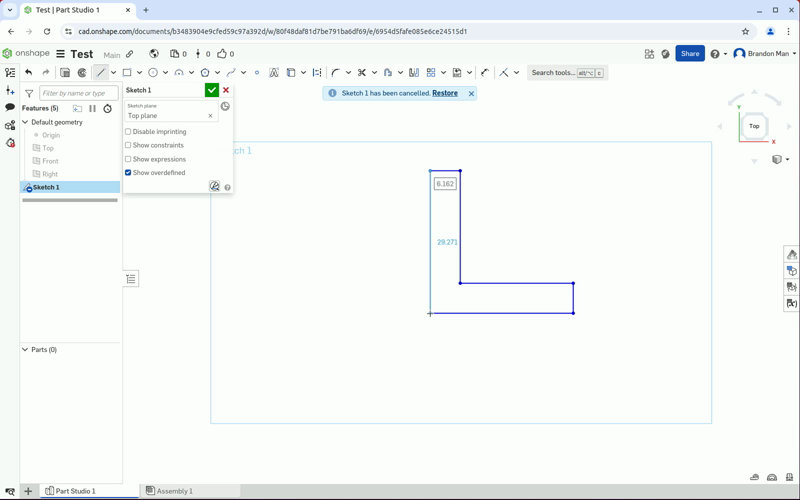
click(430, 313)
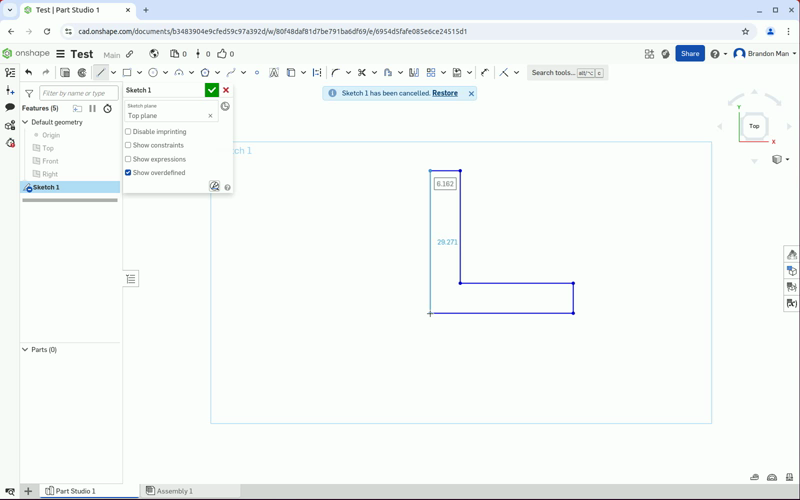
key(esc)
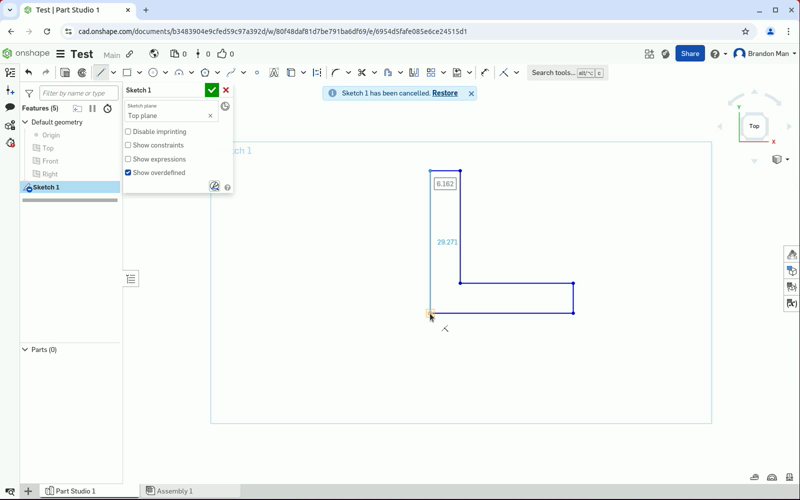
mouse_move(451, 246)
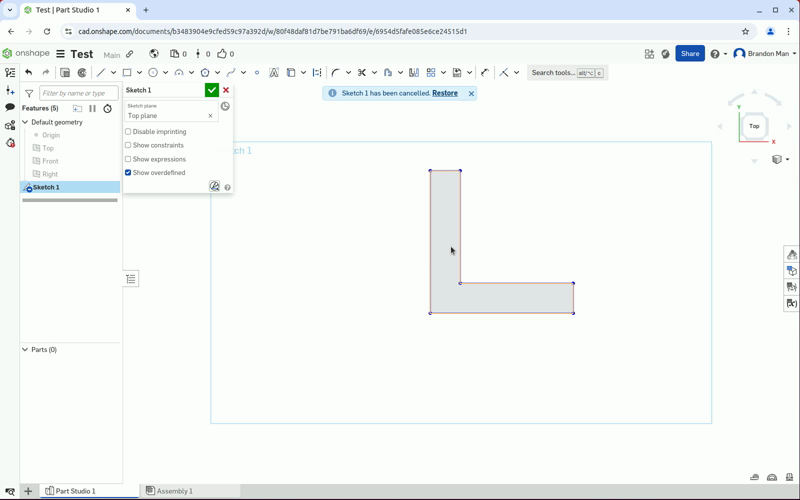
click(451, 246)
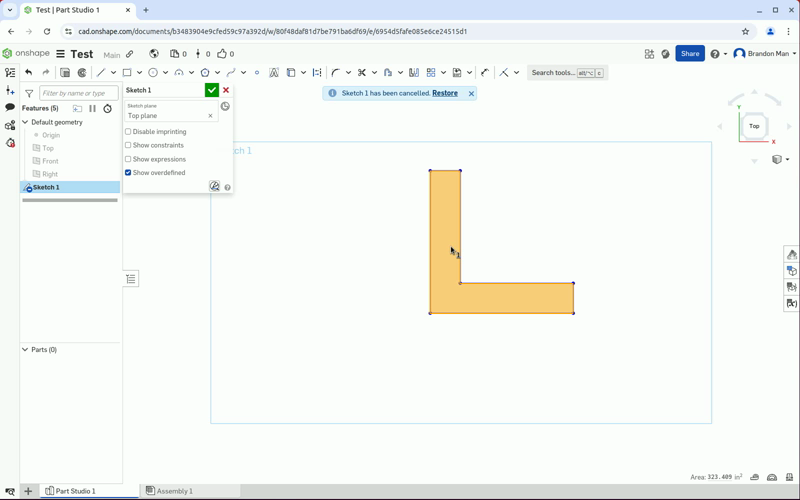
mouse_move(73, 352)
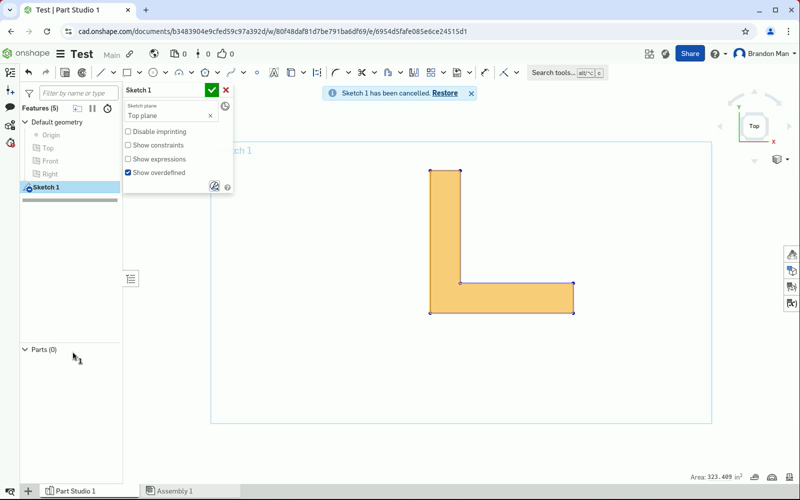
key(shift+y)
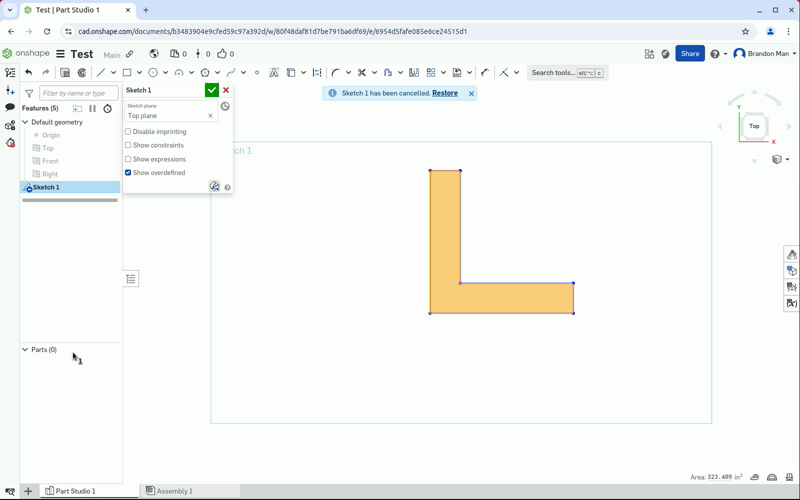
key(shift+e)
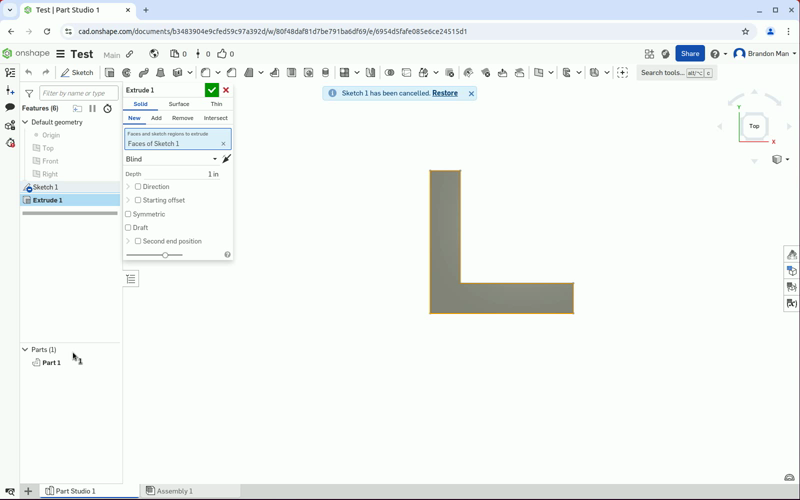
mouse_move(143, 106)
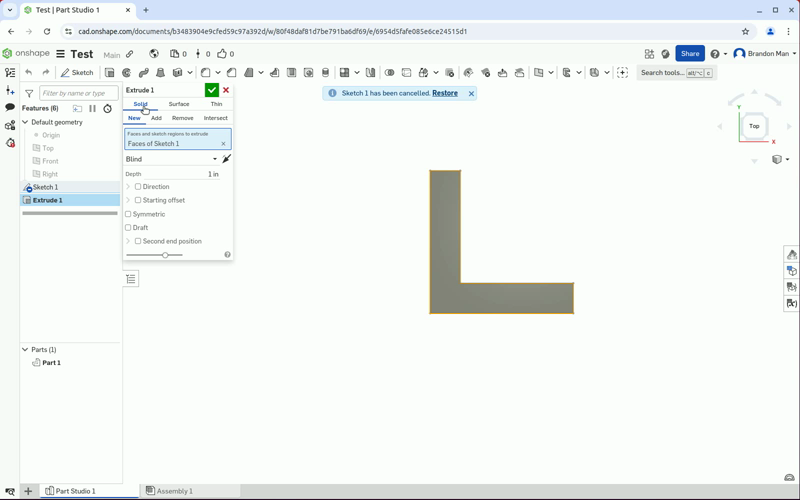
click(143, 106)
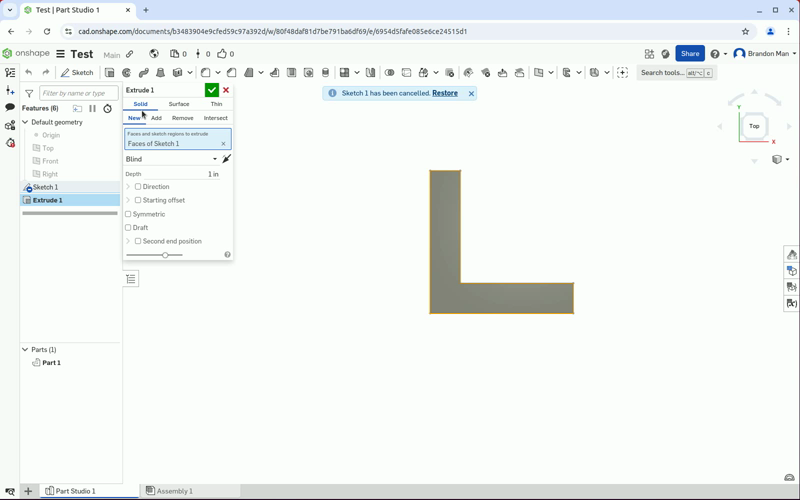
mouse_move(137, 120)
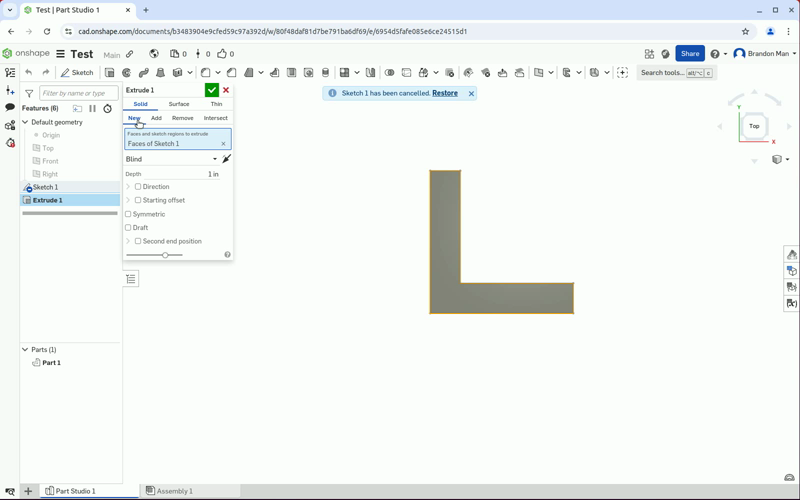
click(137, 120)
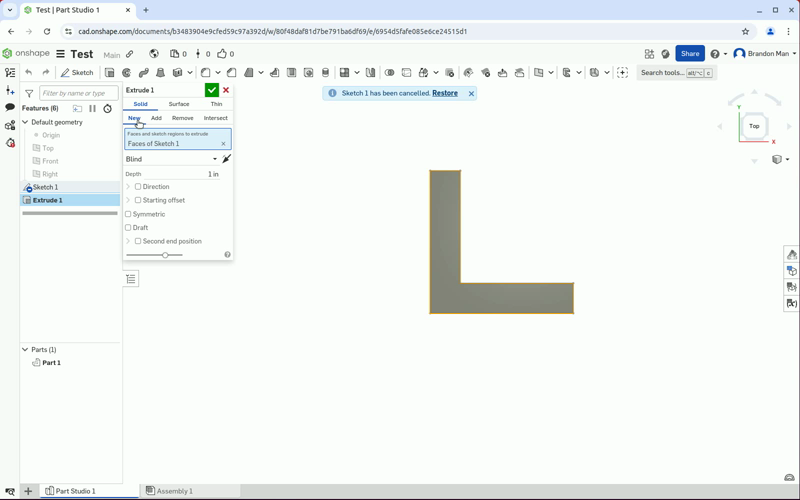
key(tab, 4)
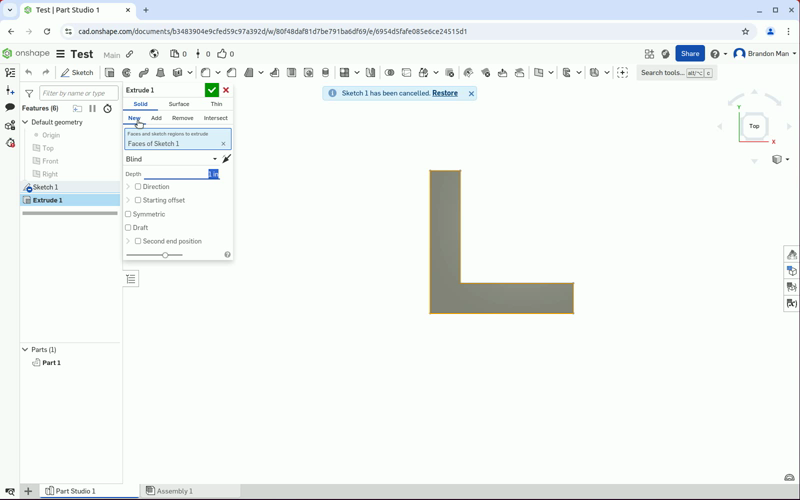
text(2.166)
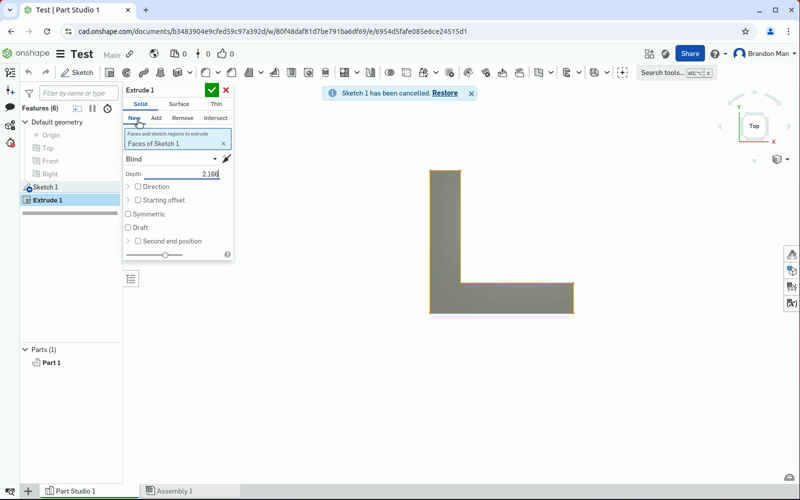
key(enter)
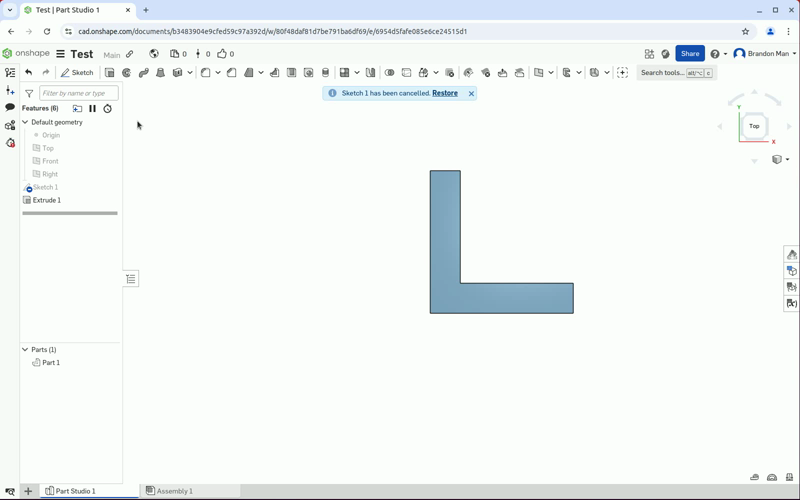
key(shift+h)
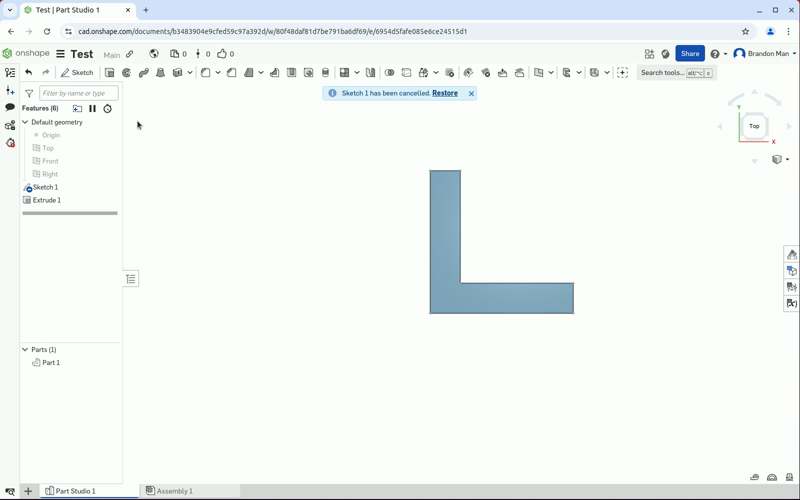
key(shift+h)
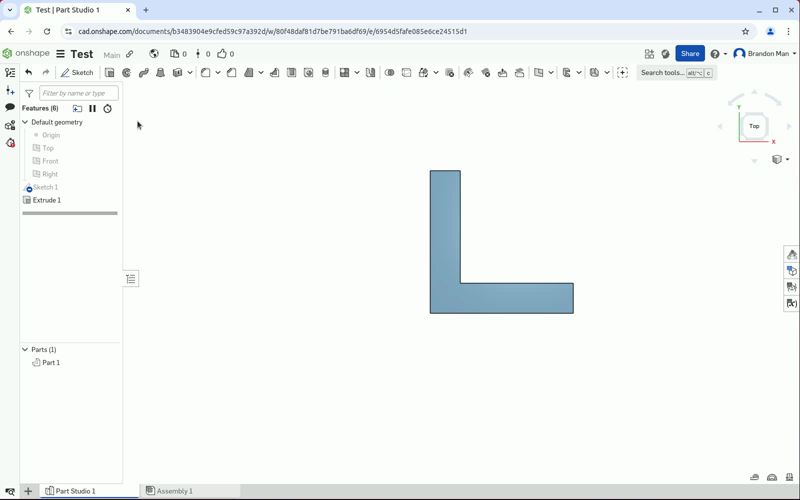
mouse_move(73, 189)
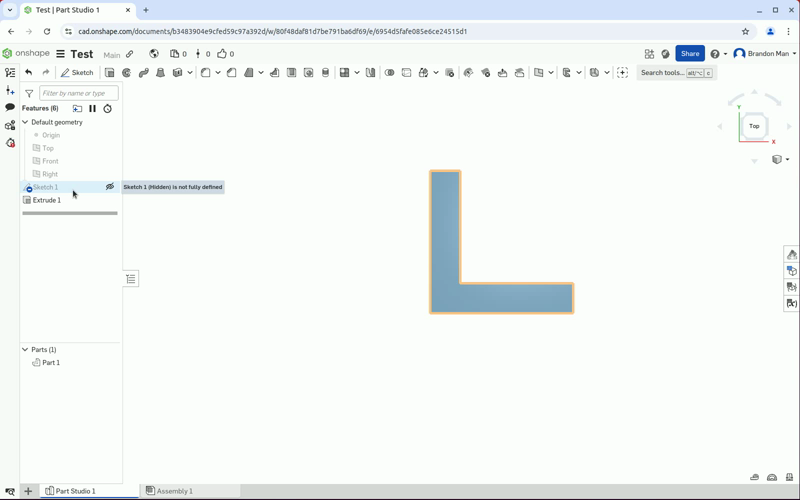
click(73, 189)
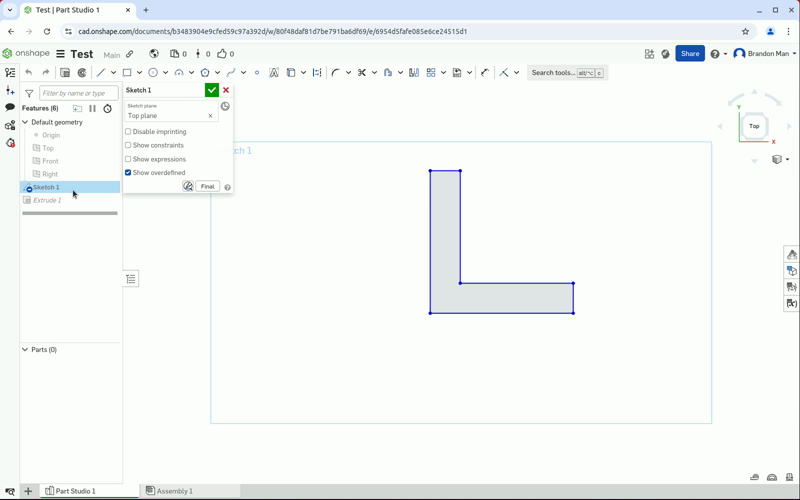
mouse_move(229, 92)
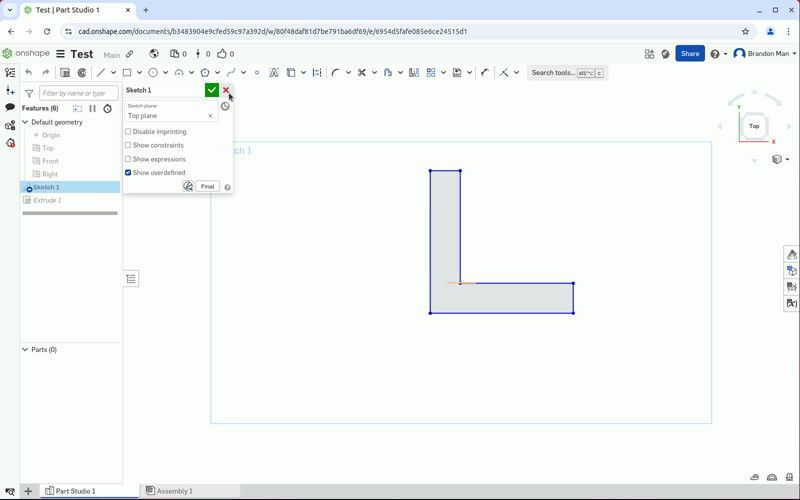
click(229, 92)
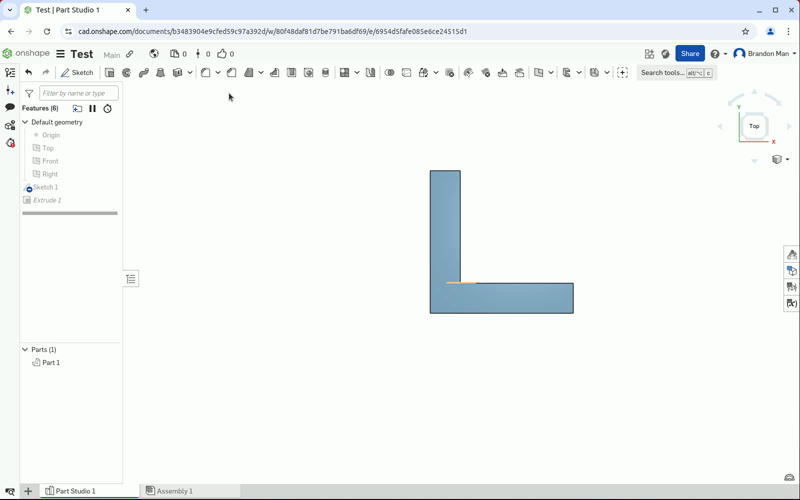
mouse_move(541, 75)
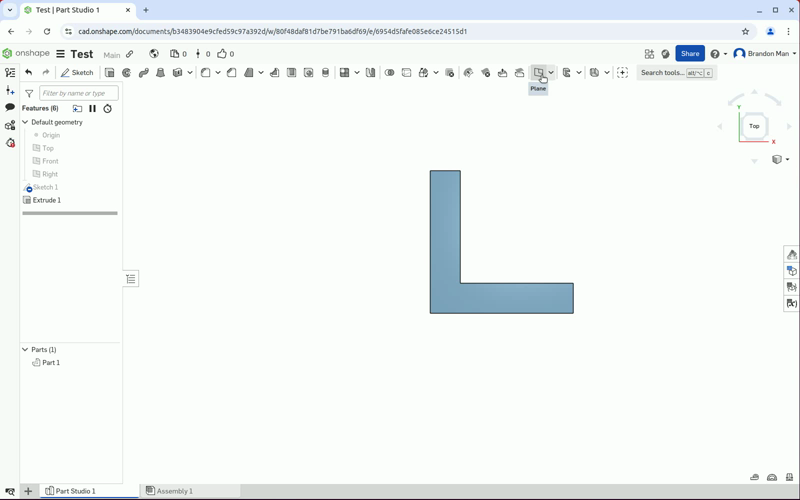
click(541, 75)
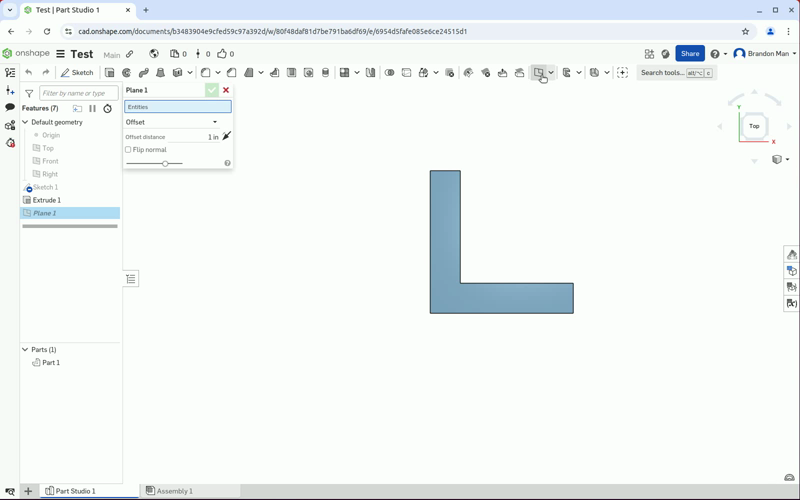
mouse_move(73, 150)
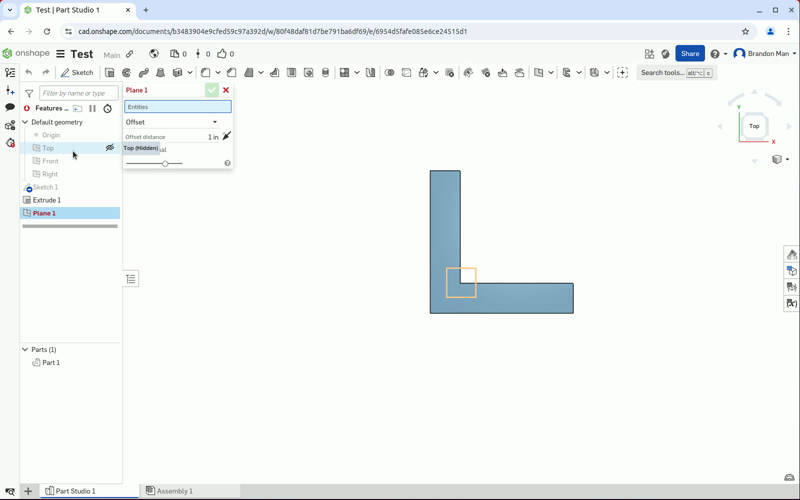
click(73, 150)
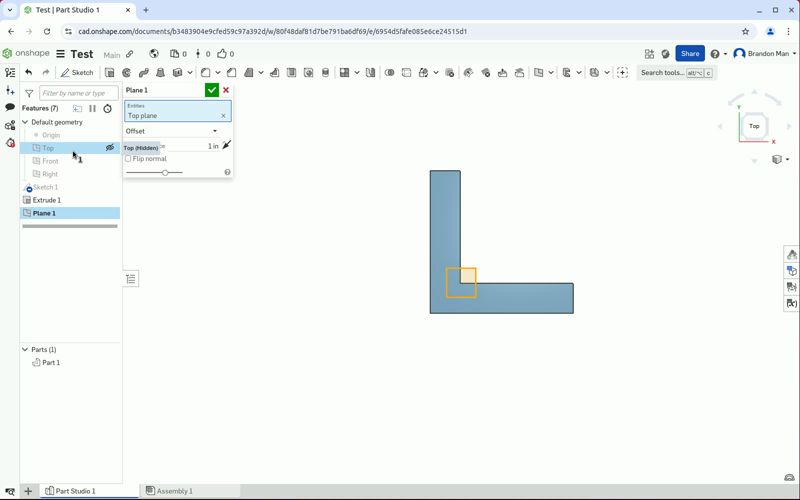
key(tab, 2)
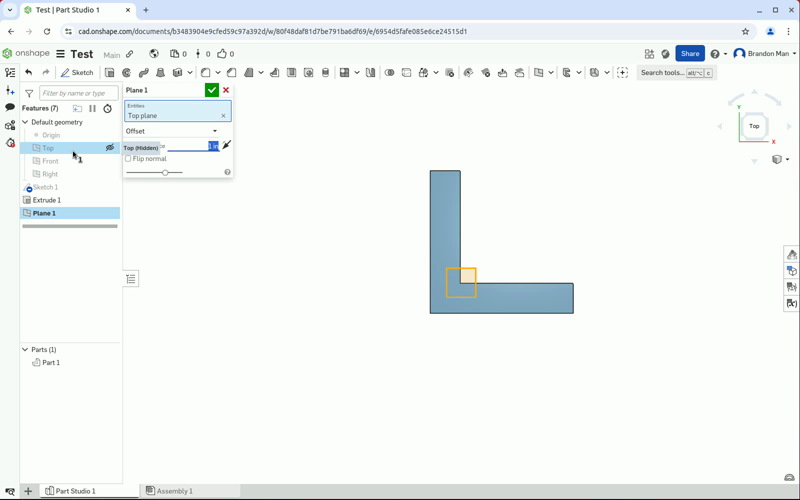
text(2.157)
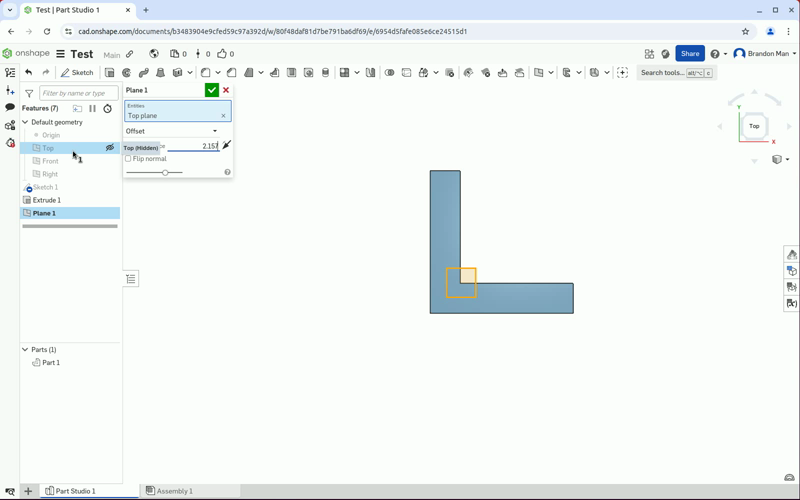
key(enter, 2)
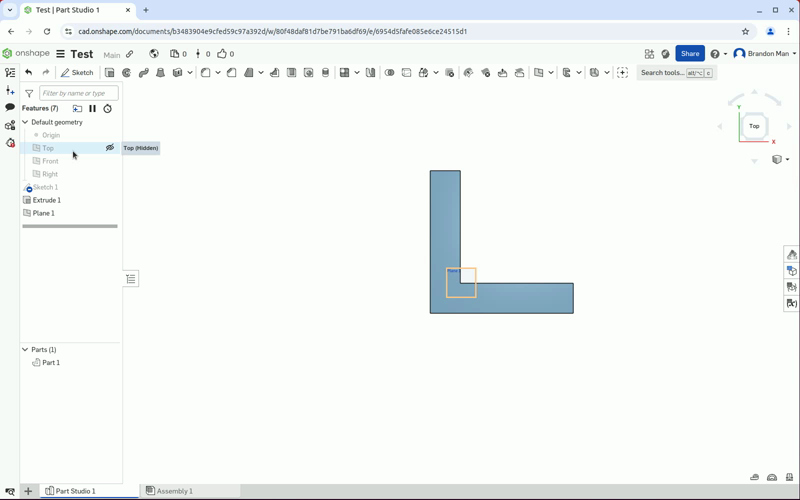
key(shift+s)
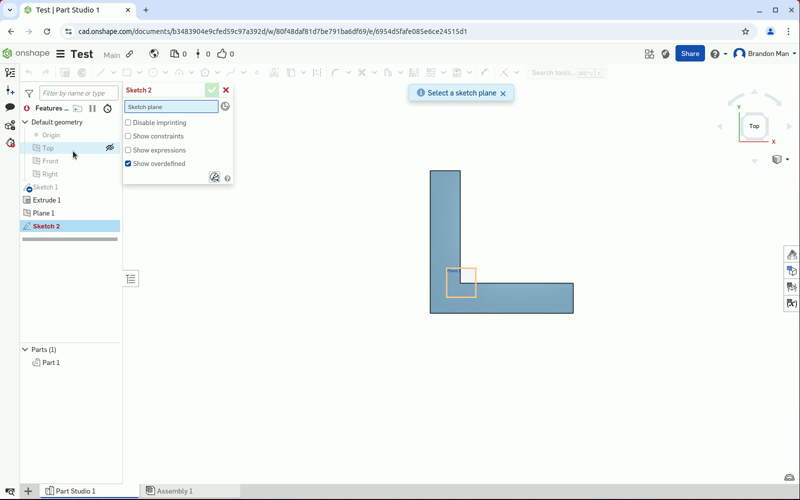
mouse_move(73, 215)
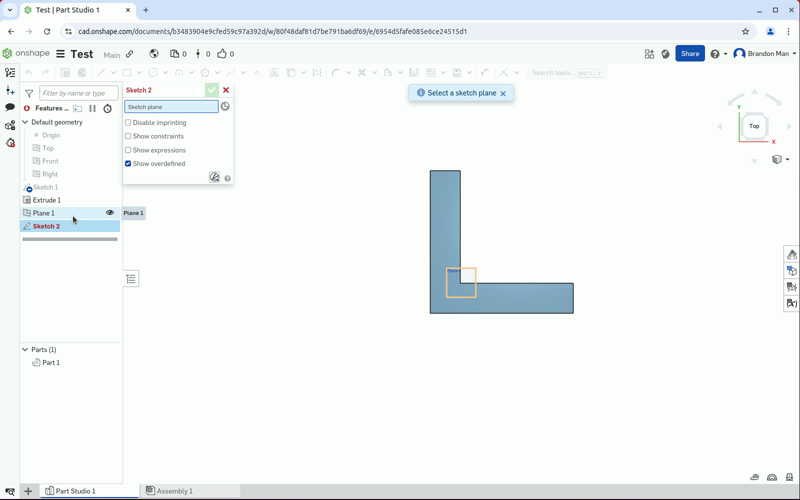
click(73, 215)
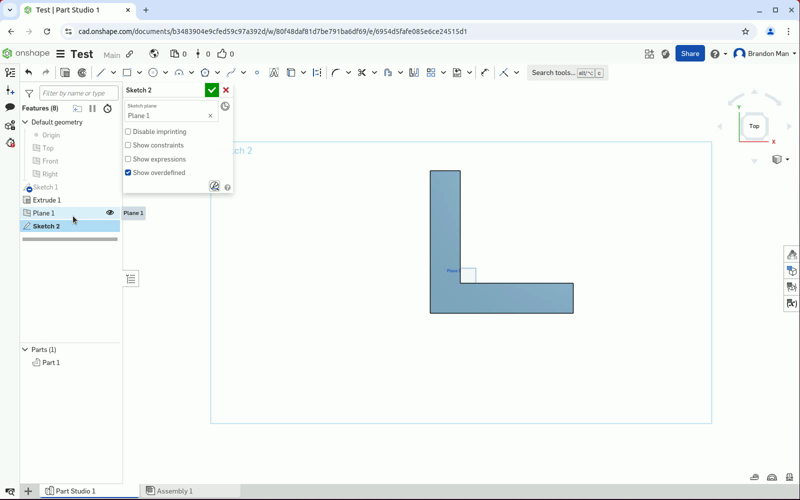
mouse_move(73, 352)
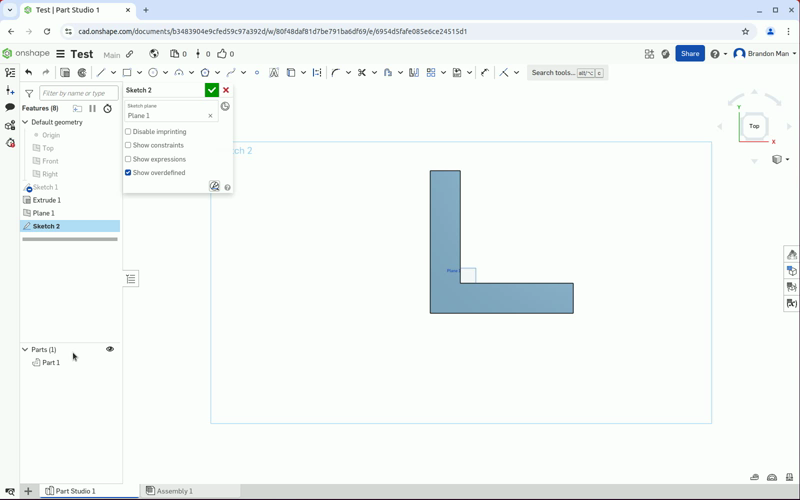
key(y)
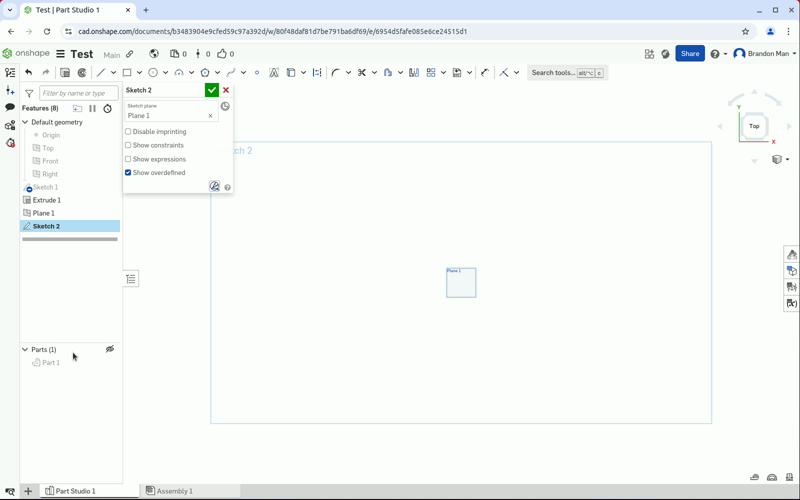
key(l)
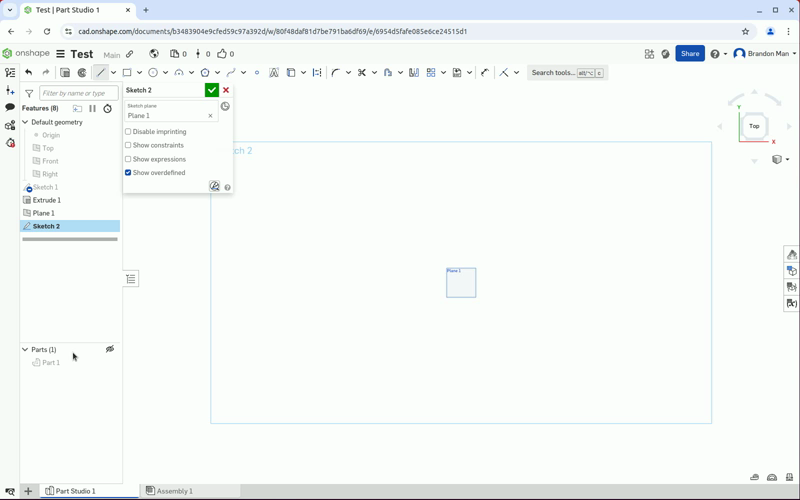
key_down(shift)
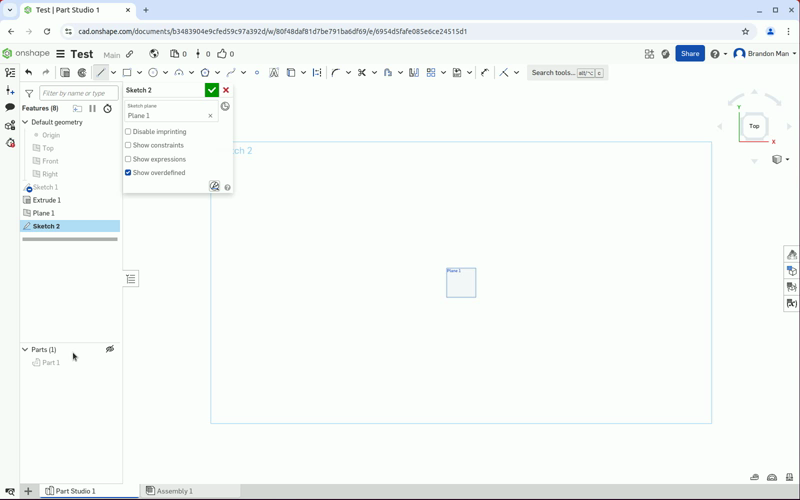
mouse_move(510, 305)
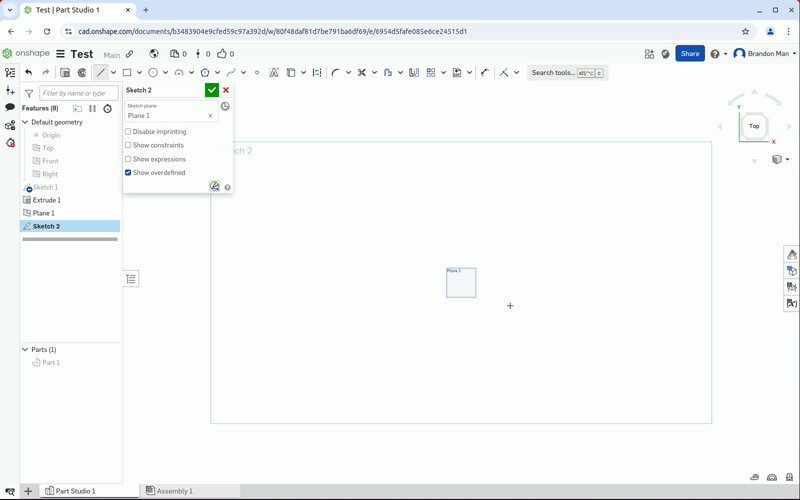
click(510, 305)
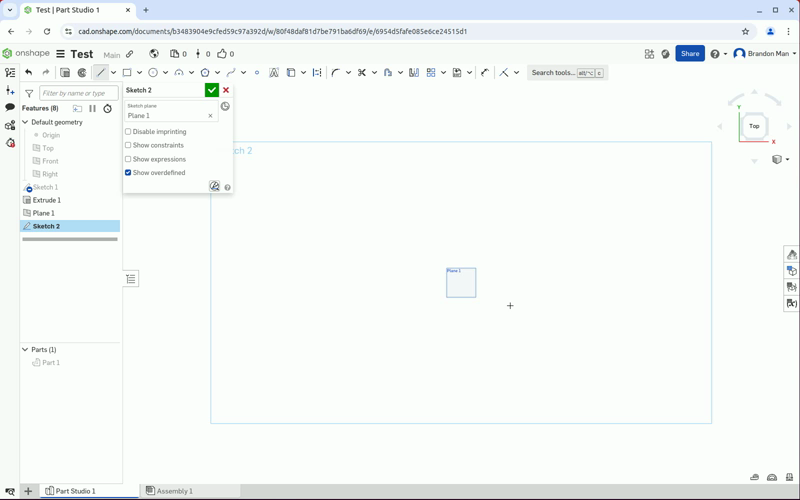
key_up(shift)
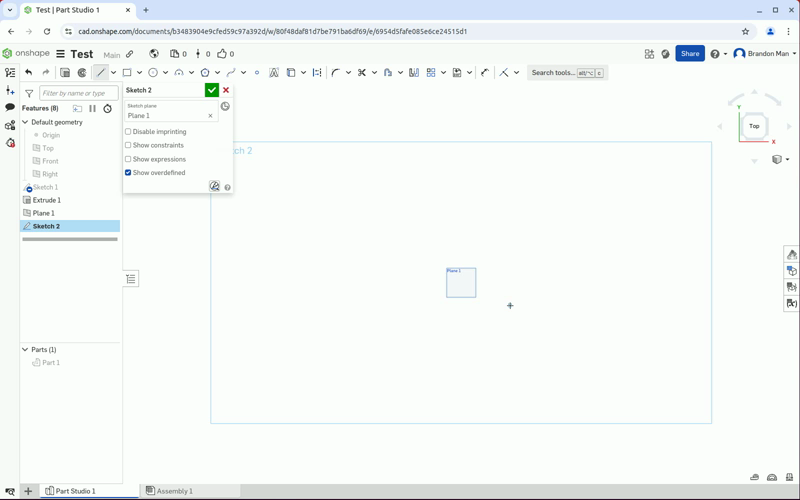
key_down(shift)
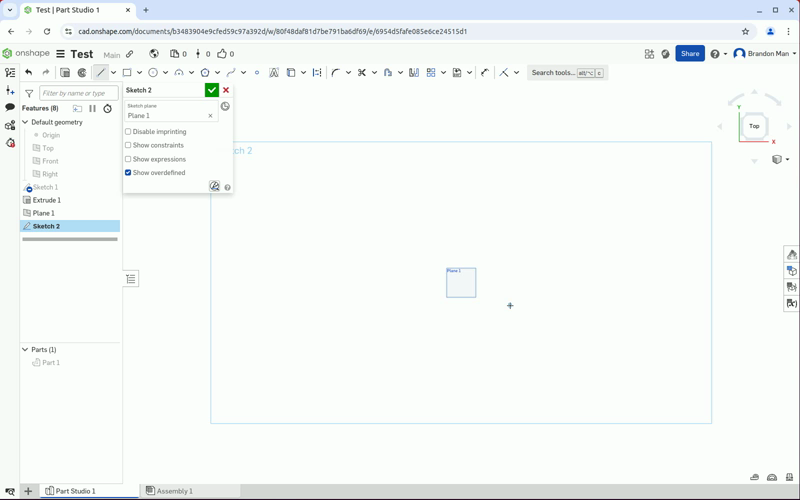
mouse_move(540, 305)
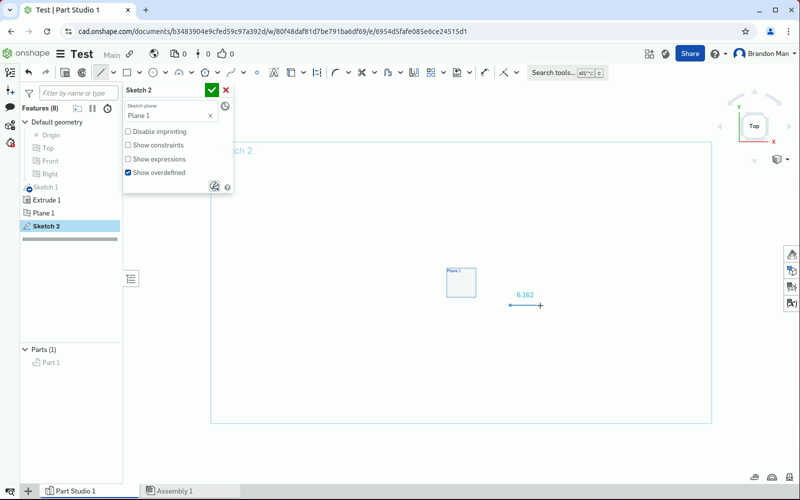
mouse_move(513, 305)
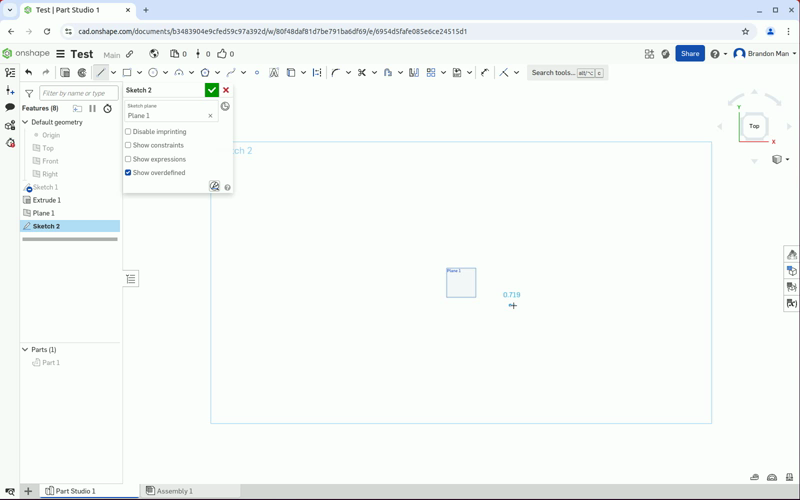
scroll(6)
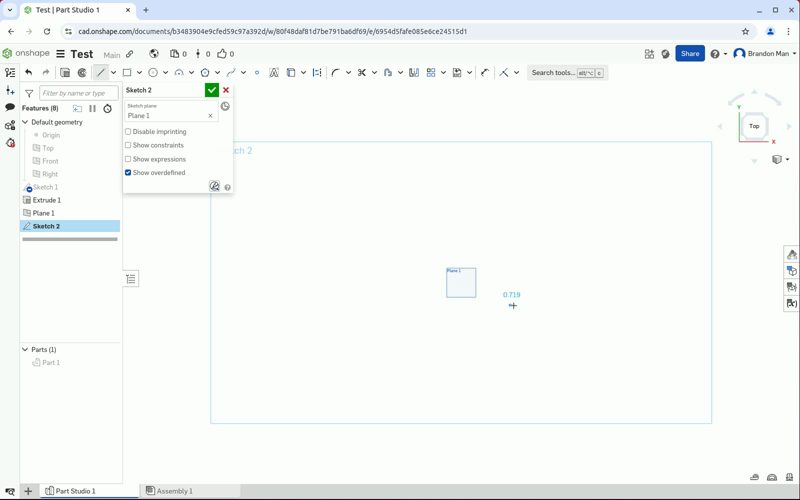
scroll(6)
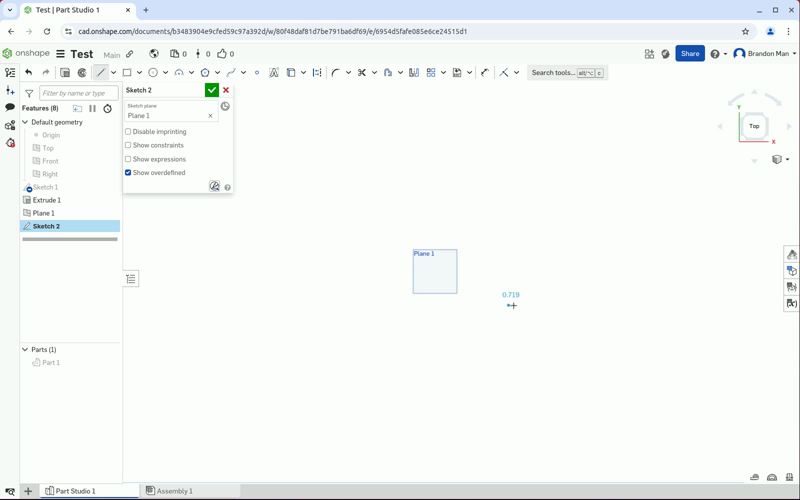
scroll(6)
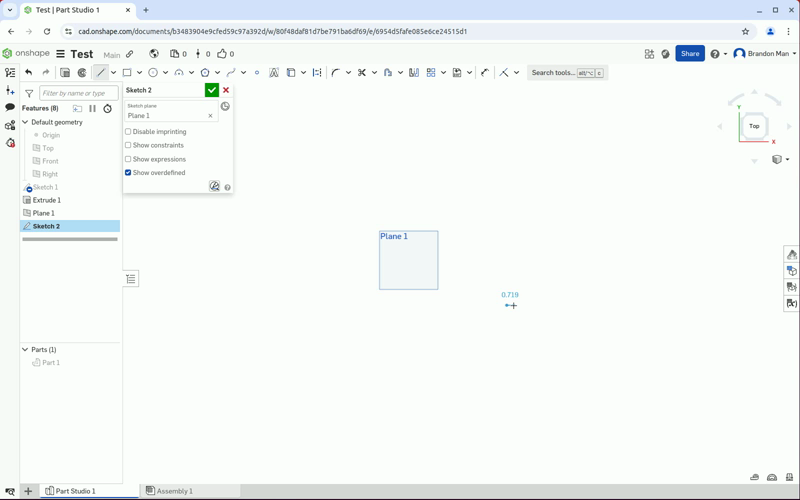
scroll(6)
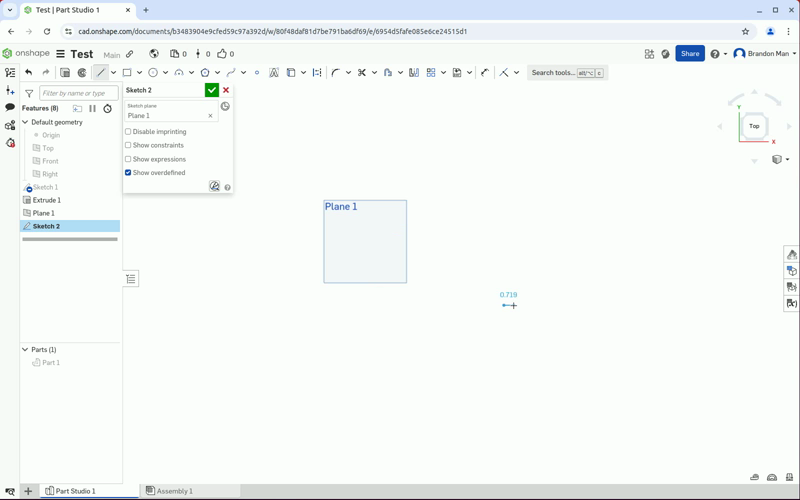
scroll(6)
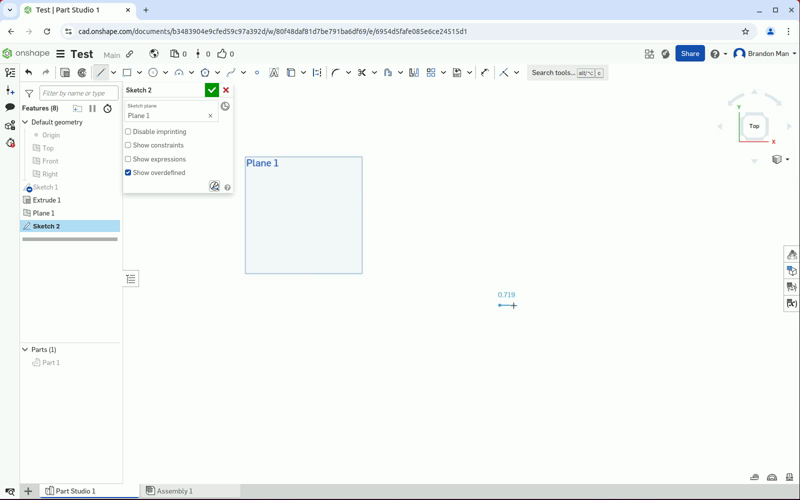
scroll(6)
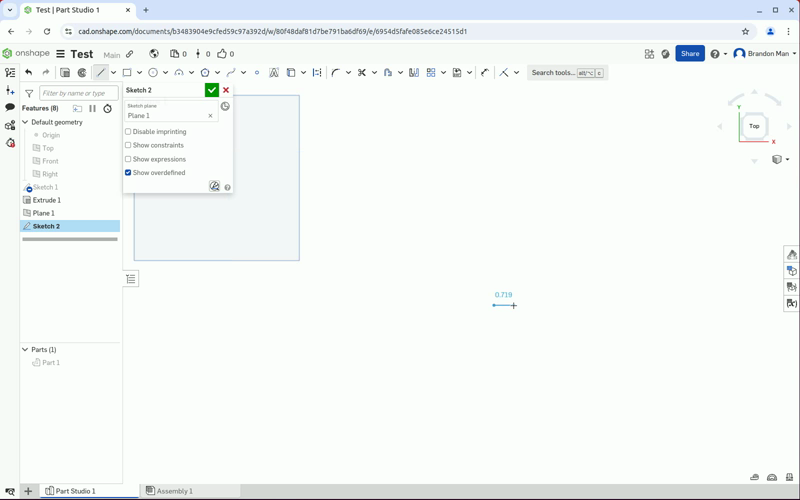
scroll(6)
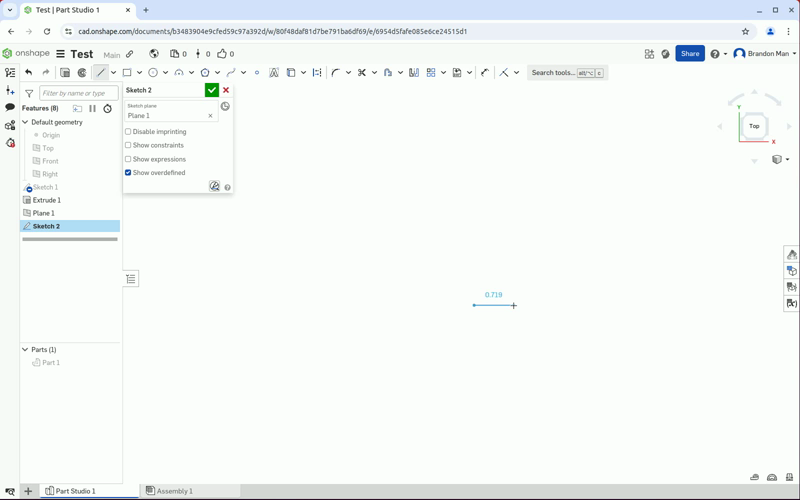
click(513, 305)
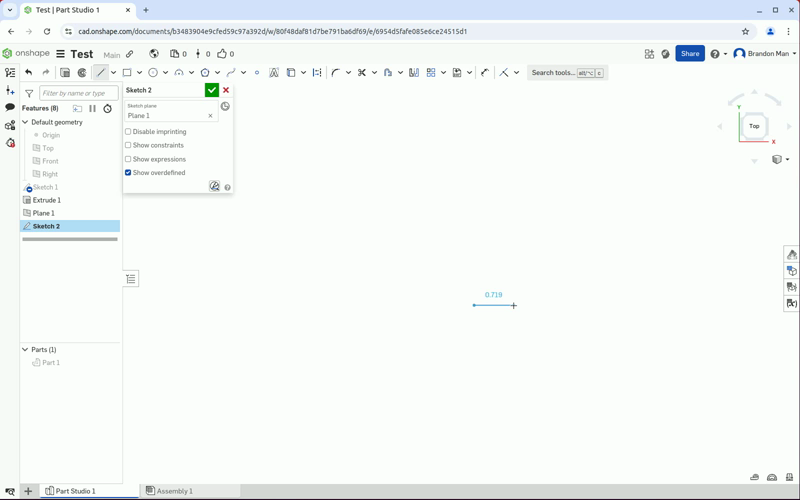
scroll(-6)
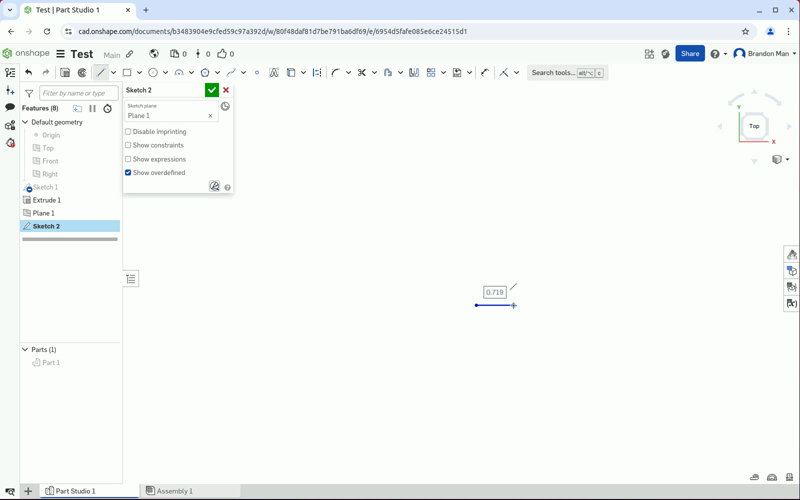
scroll(-6)
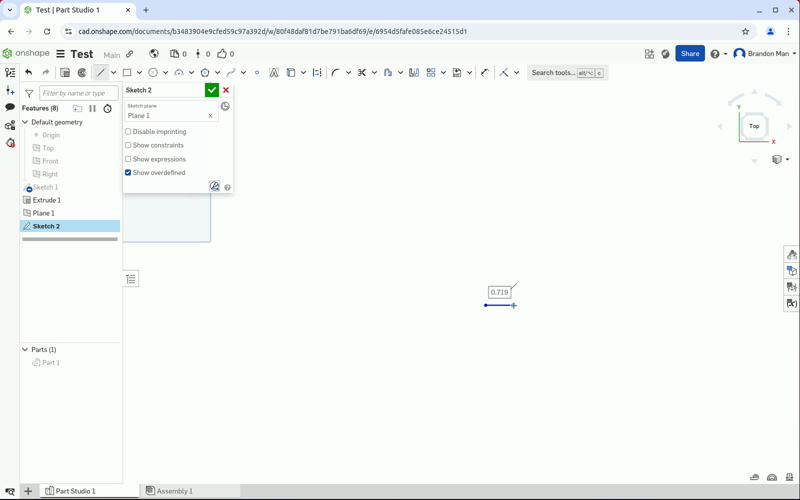
scroll(-6)
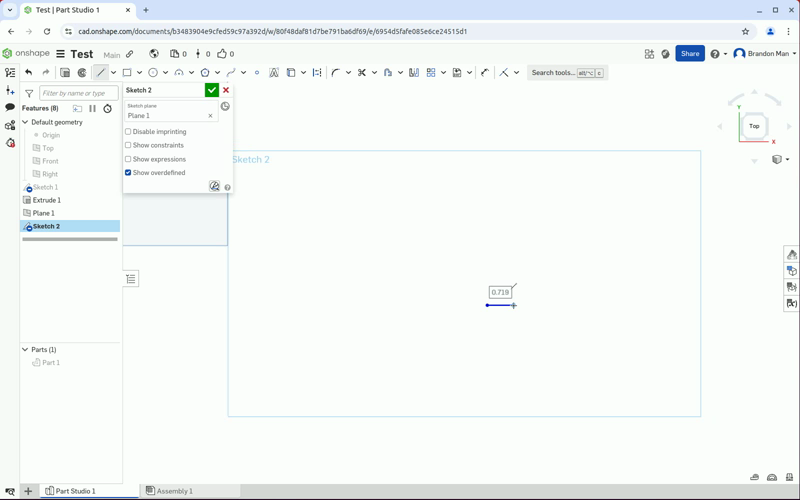
scroll(-6)
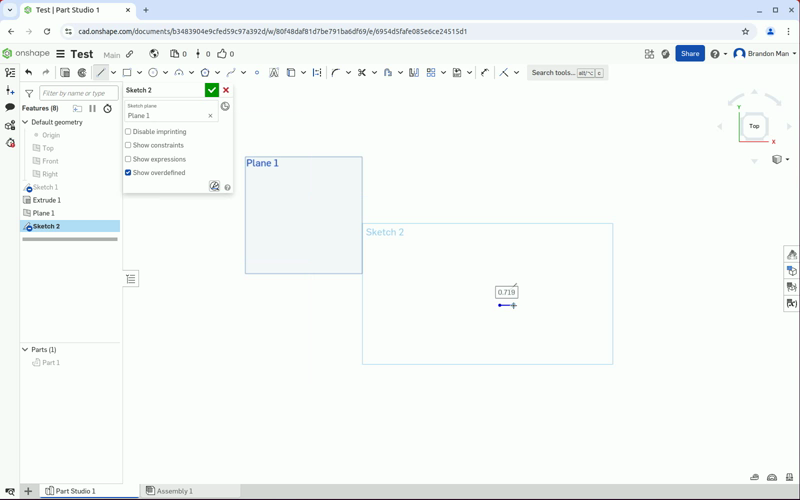
scroll(-6)
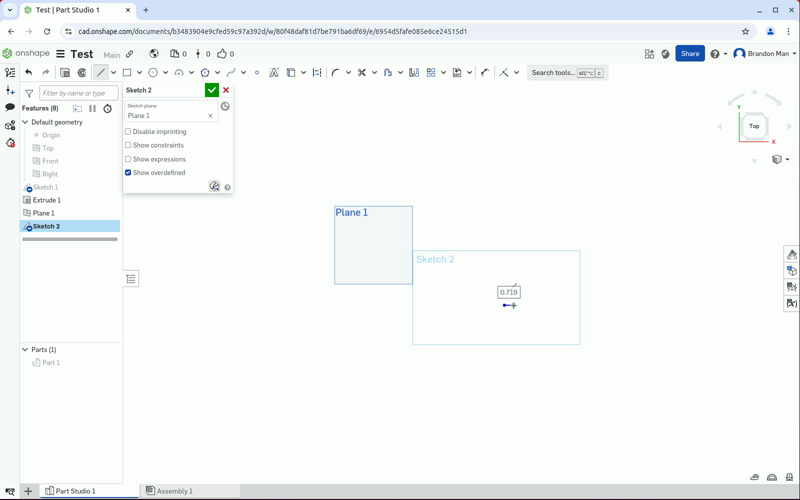
scroll(-6)
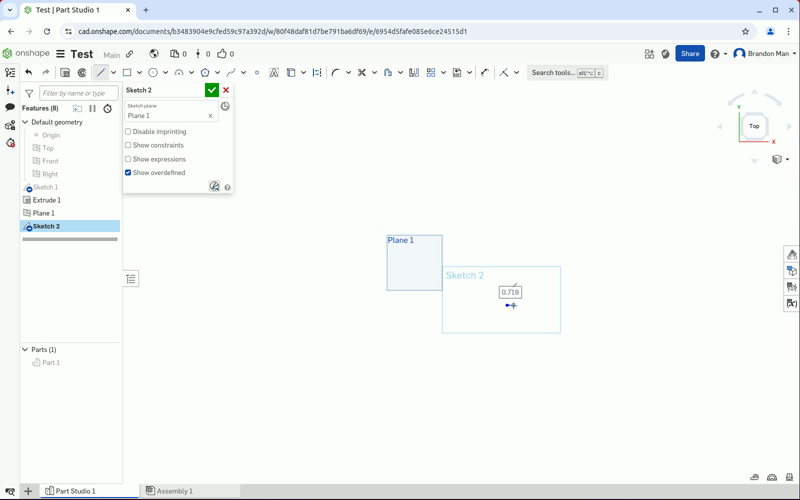
scroll(-6)
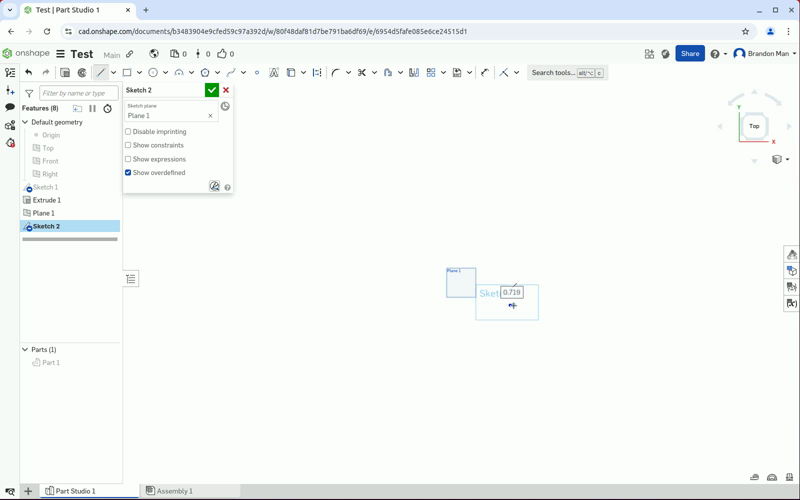
key_up(shift)
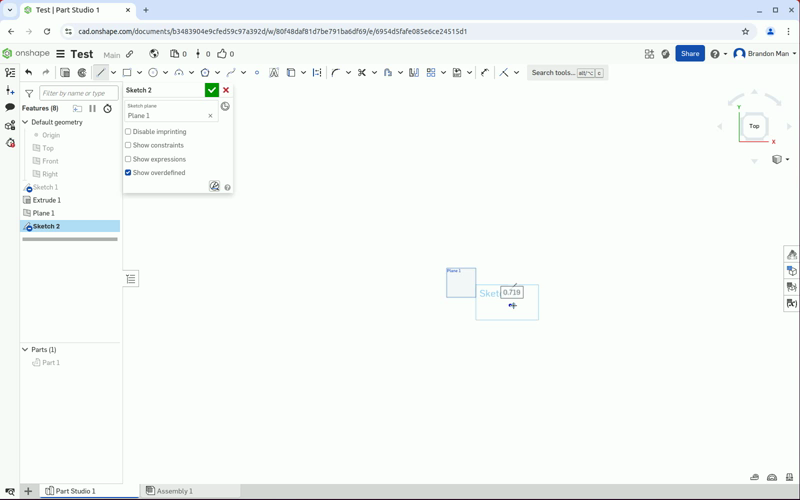
key_down(shift)
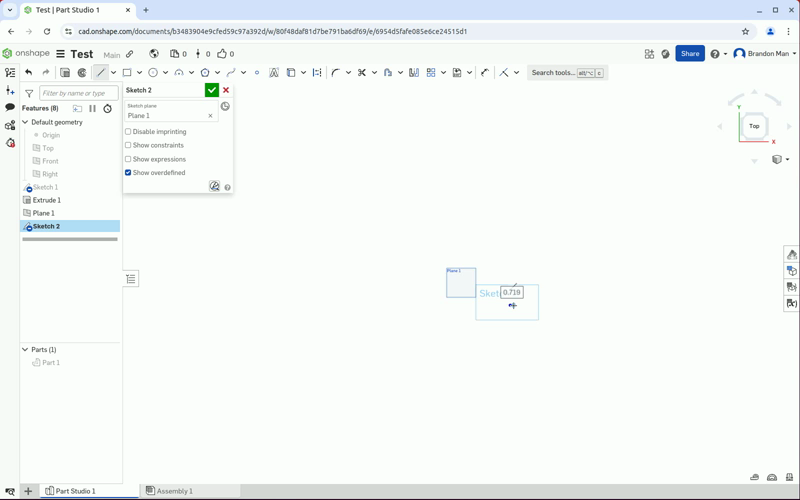
mouse_move(543, 305)
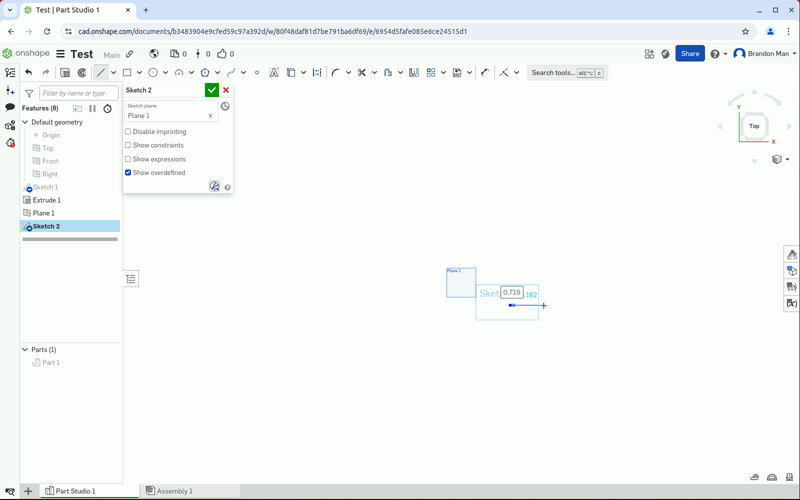
mouse_move(516, 299)
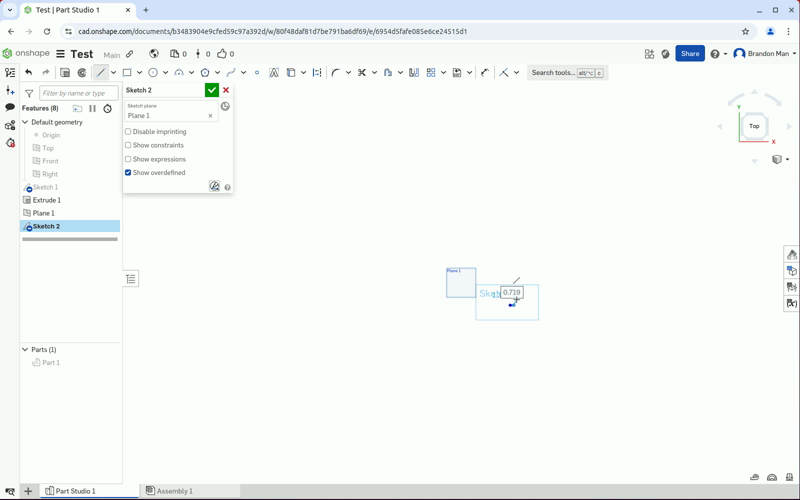
scroll(6)
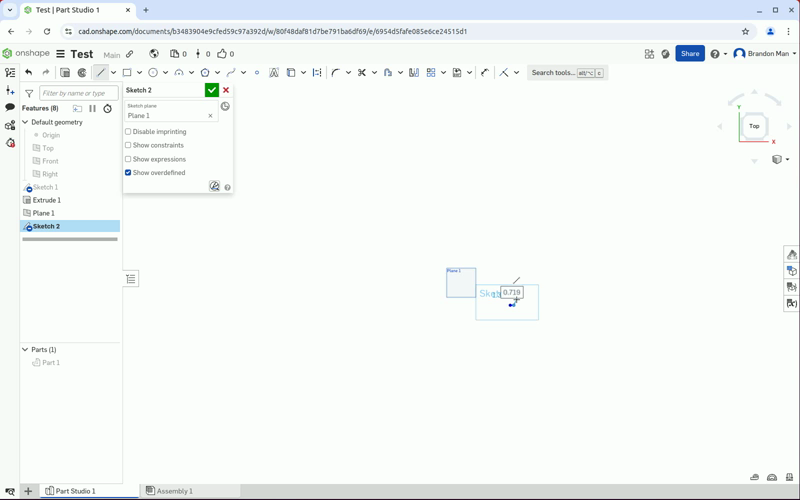
scroll(6)
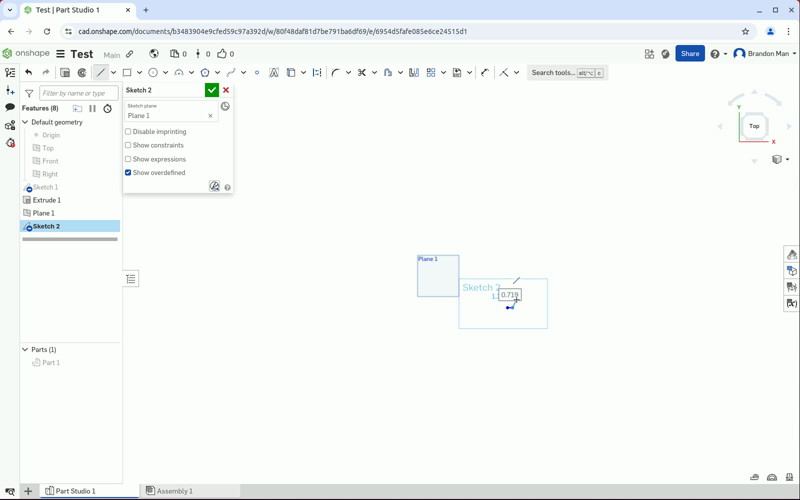
scroll(6)
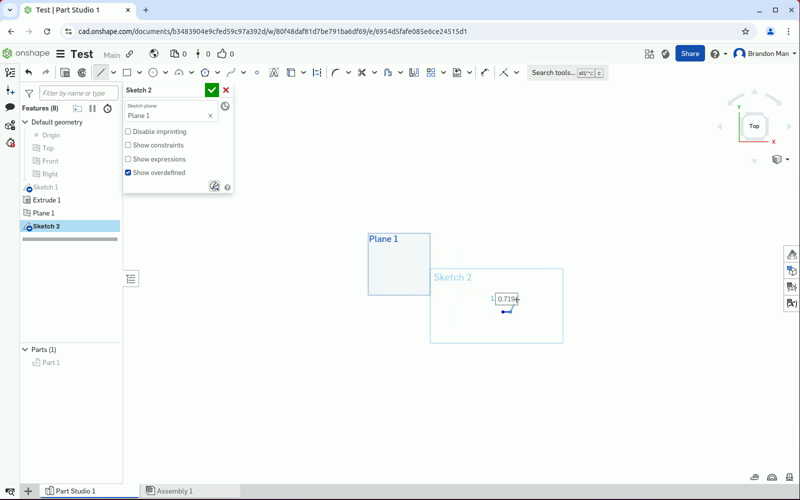
scroll(6)
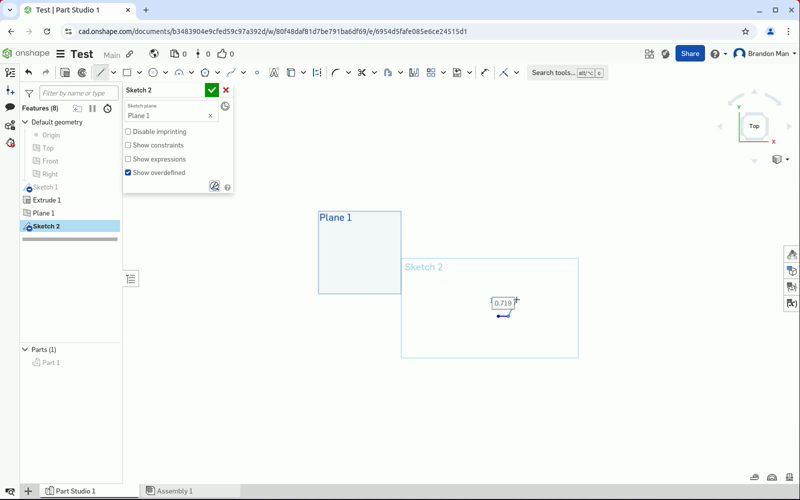
scroll(6)
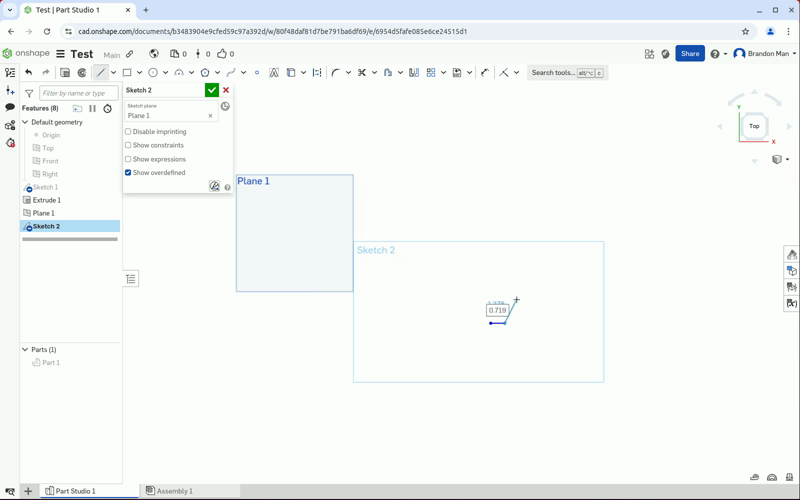
scroll(6)
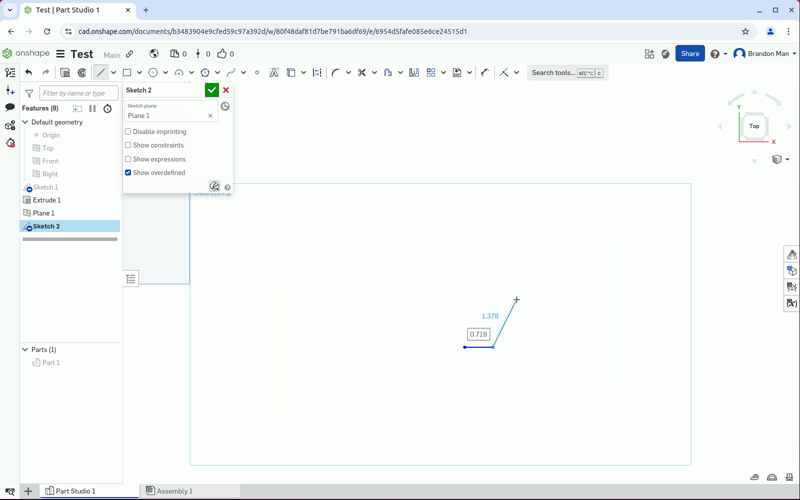
scroll(6)
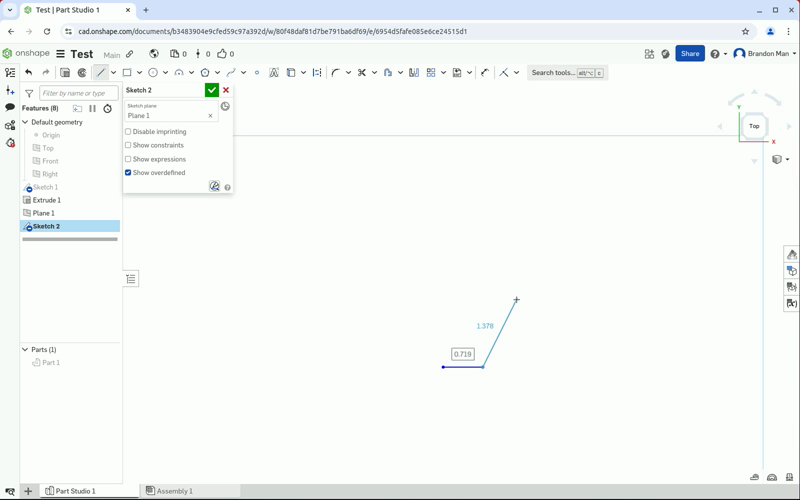
click(516, 299)
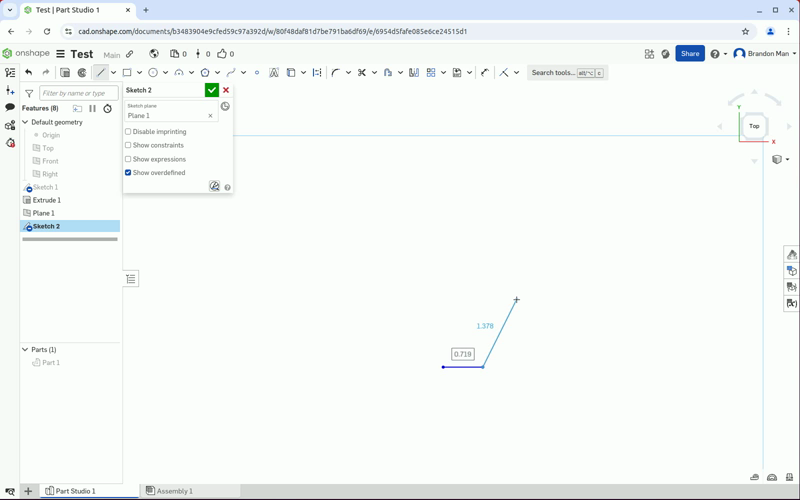
scroll(-6)
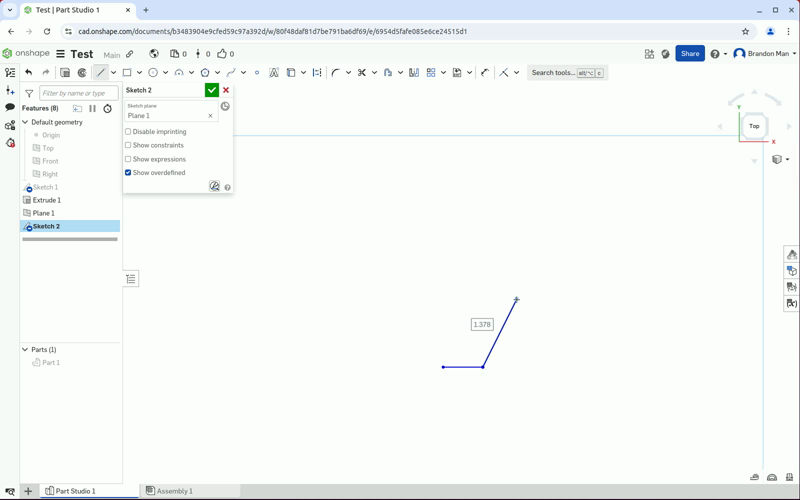
scroll(-6)
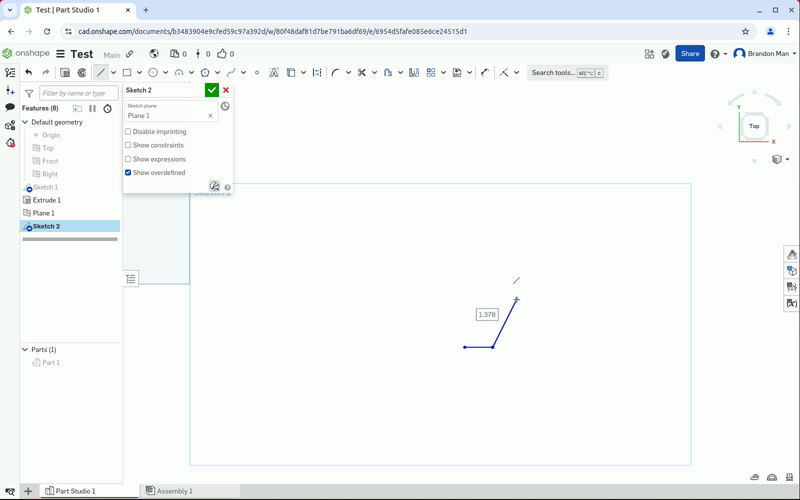
scroll(-6)
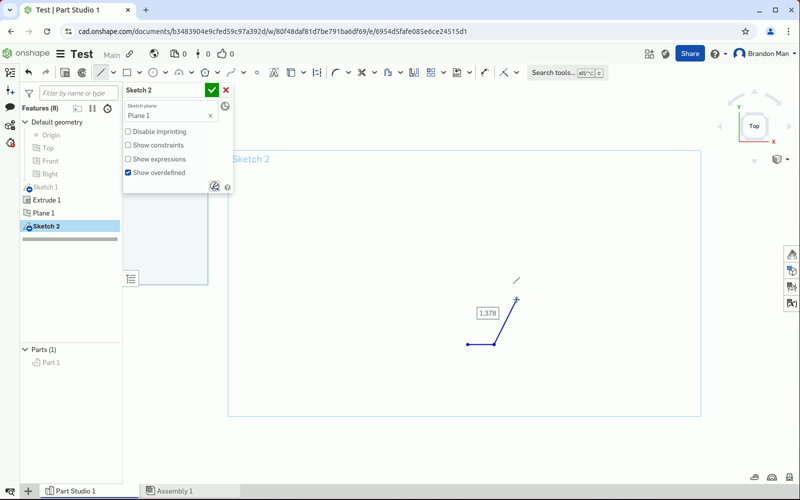
scroll(-6)
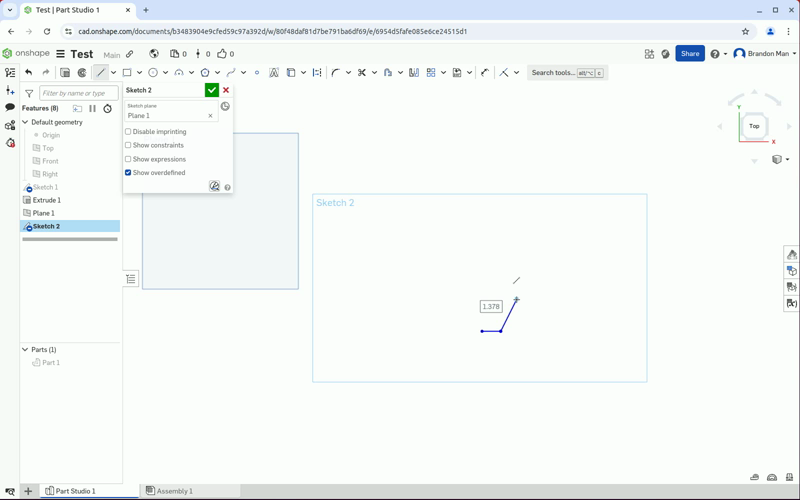
scroll(-6)
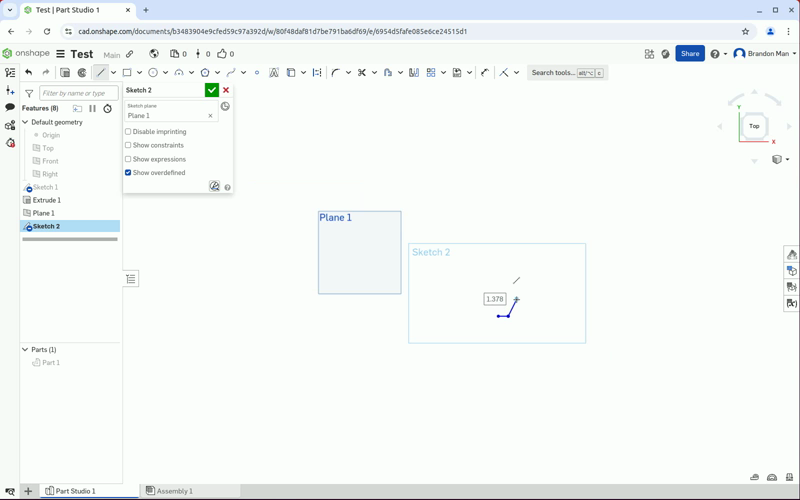
scroll(-6)
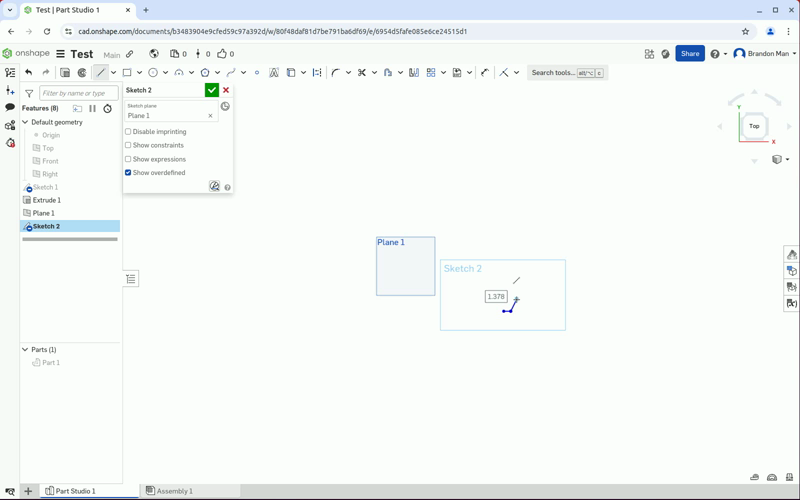
scroll(-6)
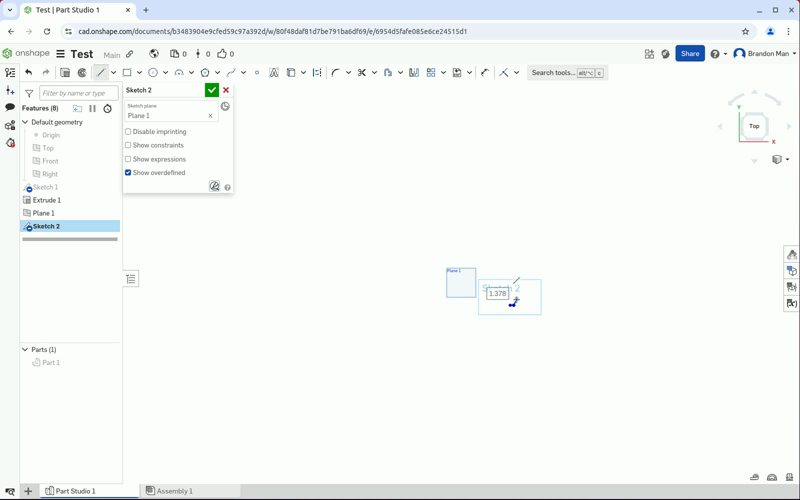
key_up(shift)
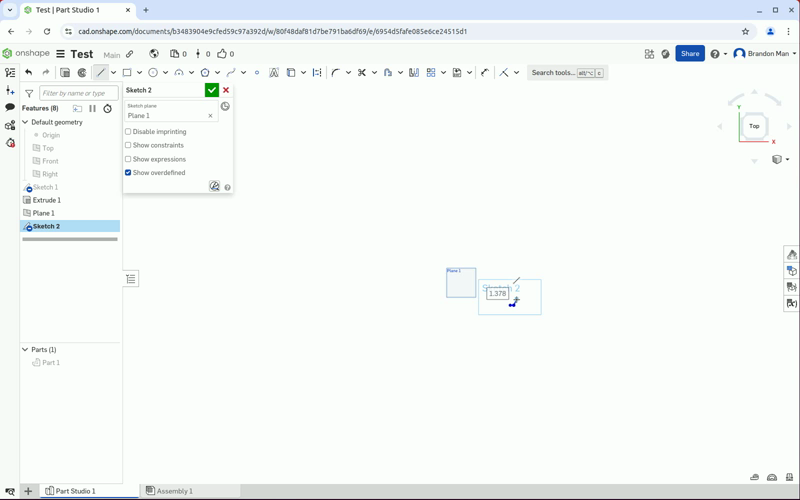
key_down(shift)
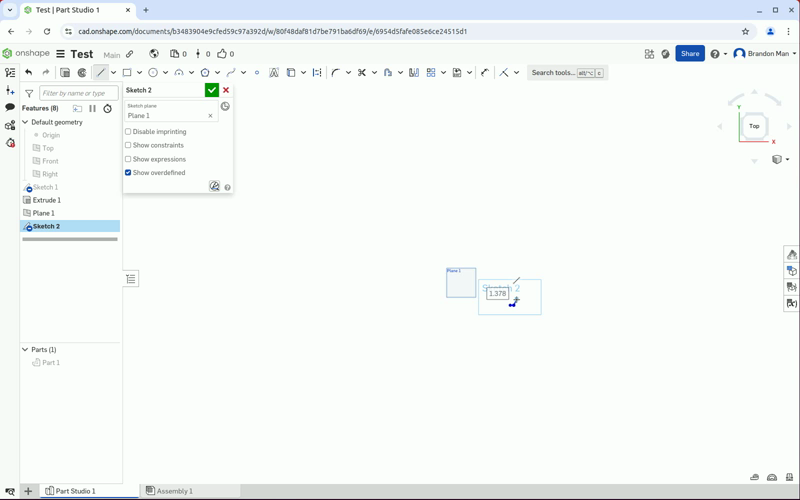
mouse_move(546, 299)
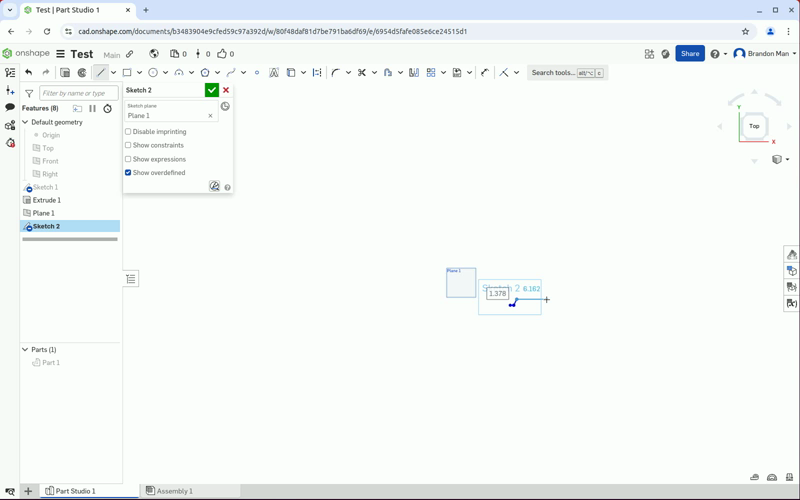
mouse_move(520, 305)
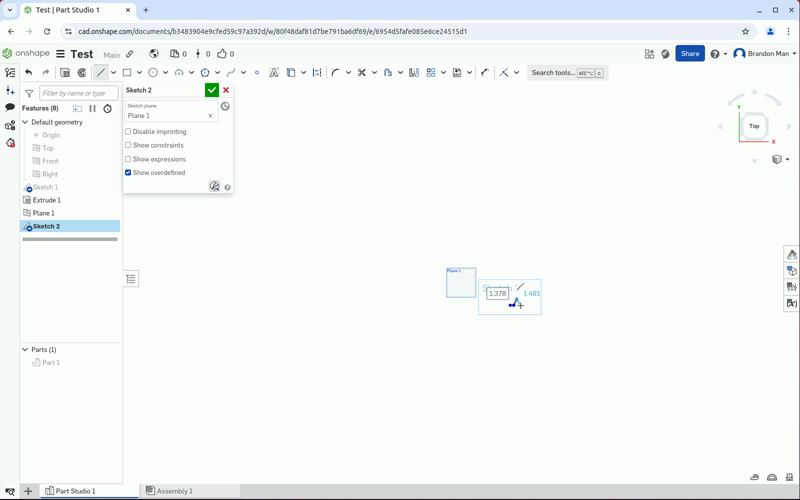
scroll(6)
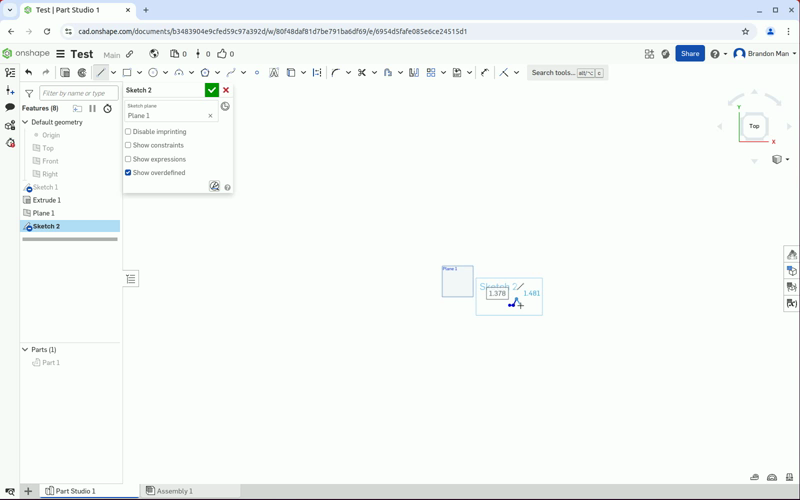
scroll(6)
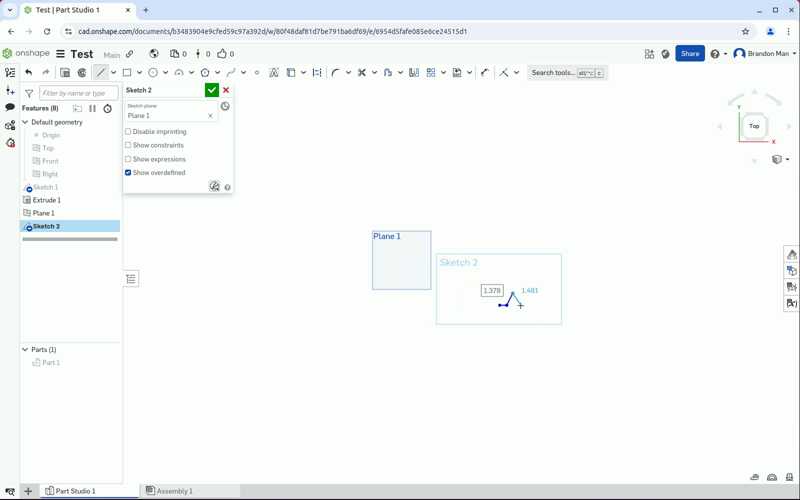
scroll(6)
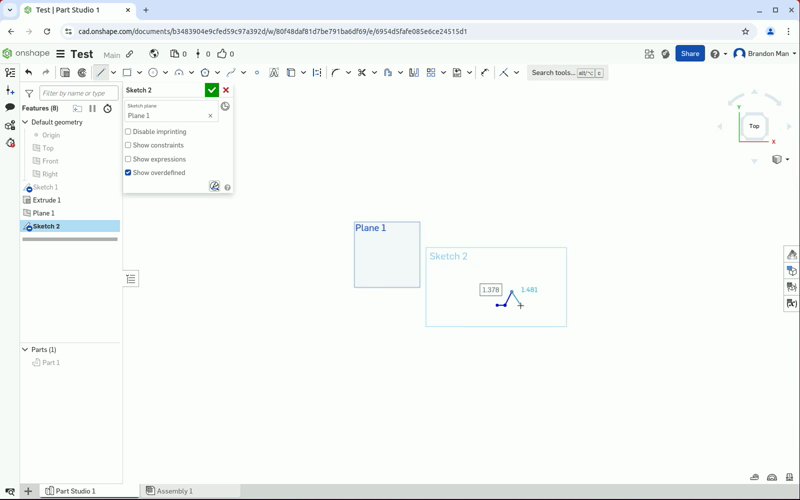
scroll(6)
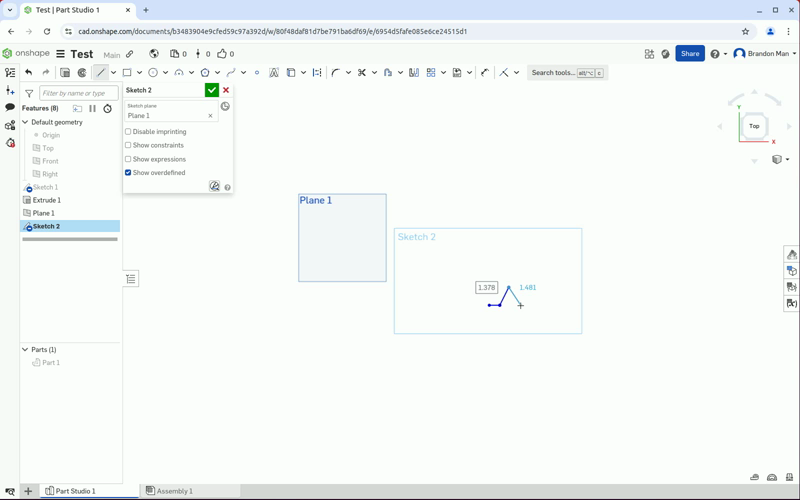
scroll(6)
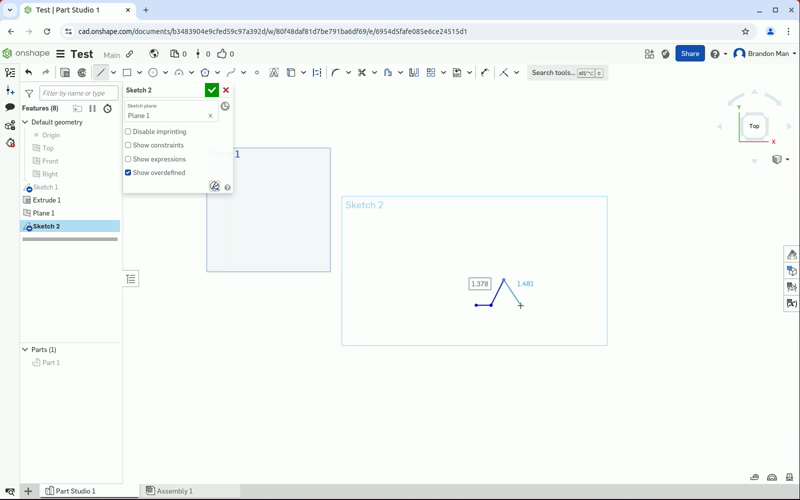
scroll(6)
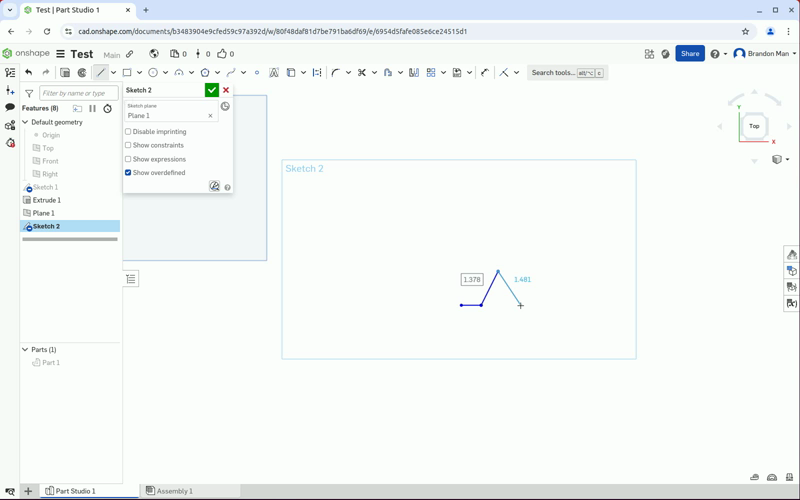
scroll(6)
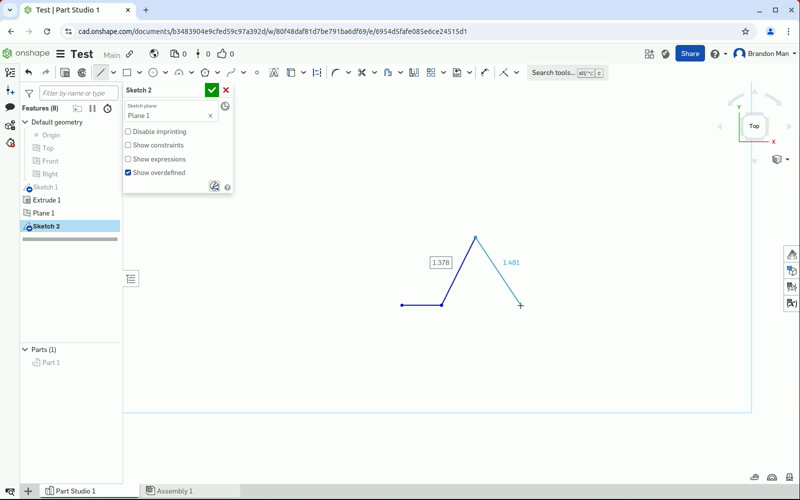
click(520, 305)
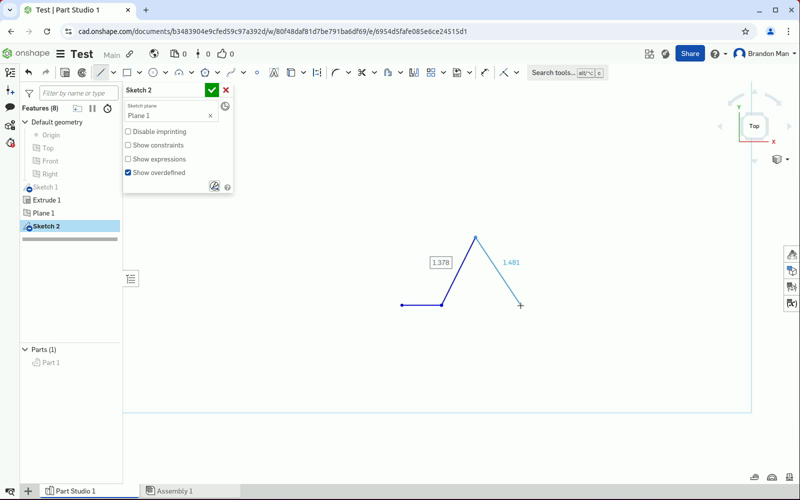
scroll(-6)
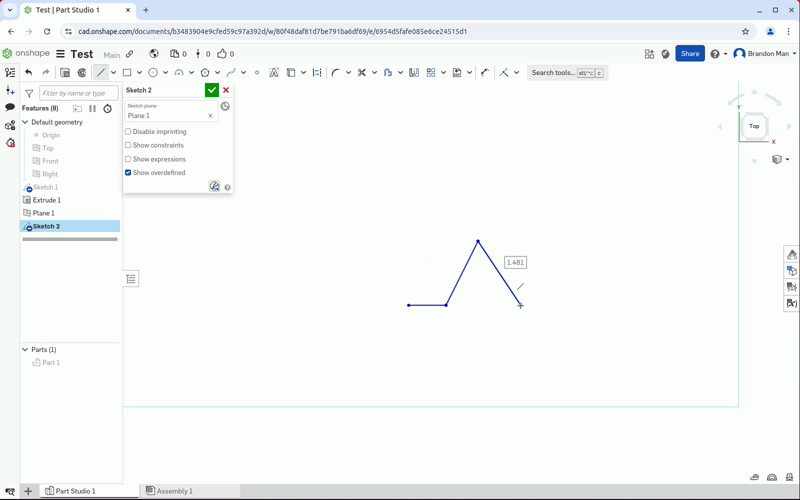
scroll(-6)
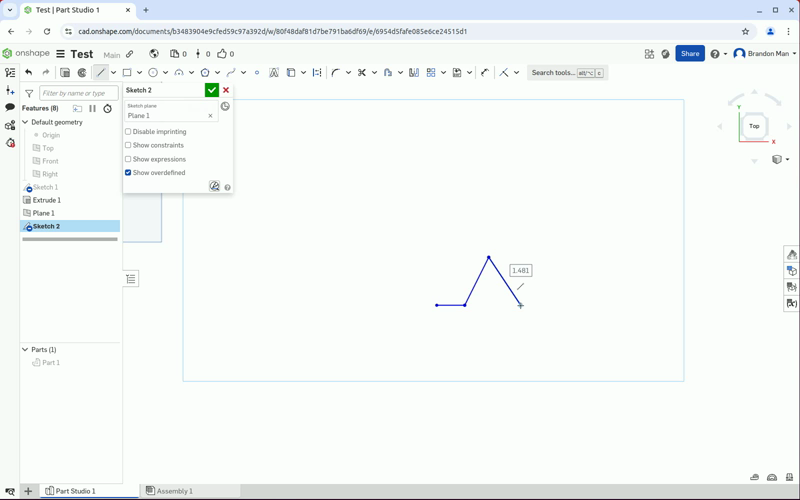
scroll(-6)
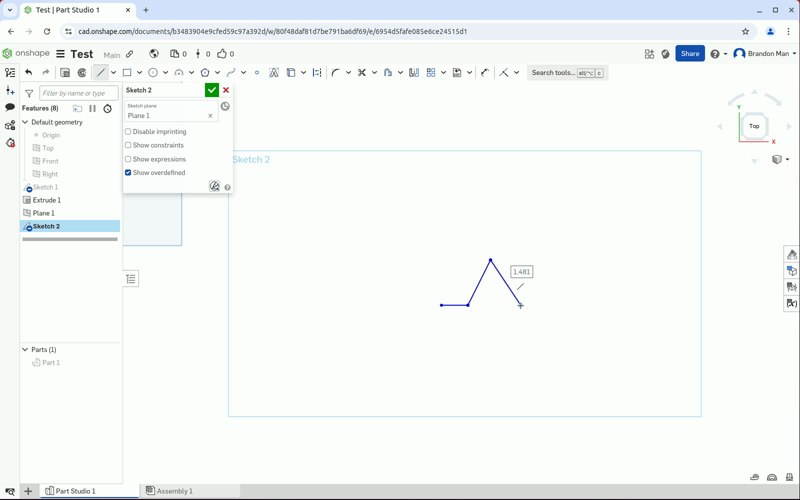
scroll(-6)
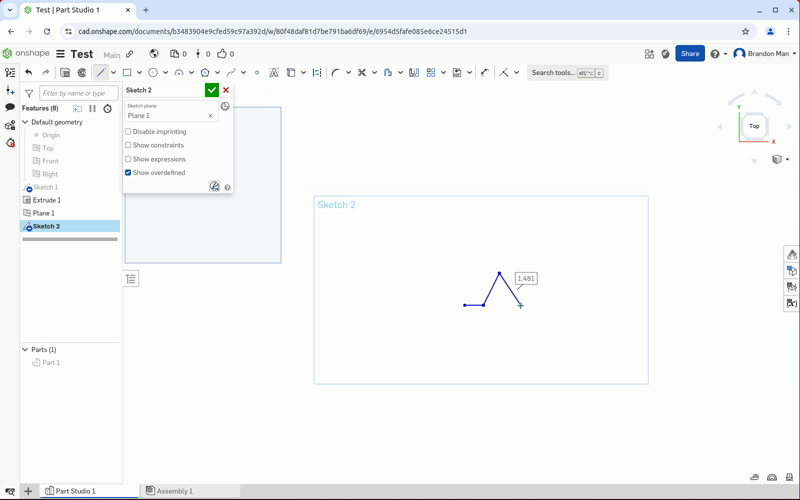
scroll(-6)
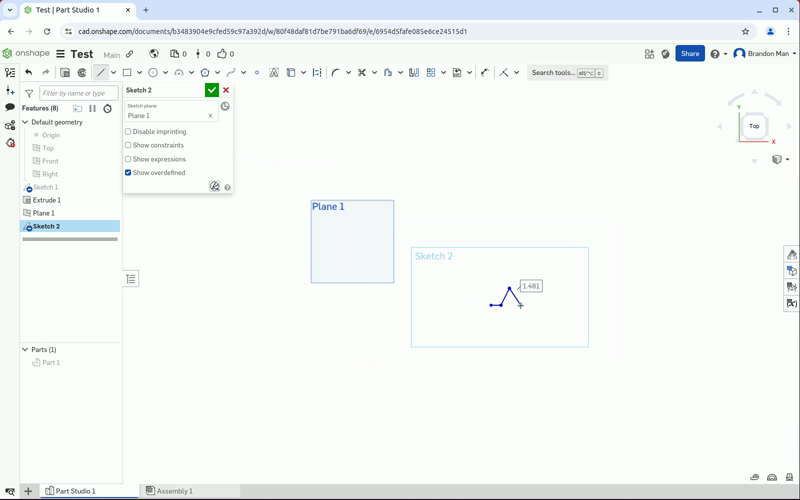
scroll(-6)
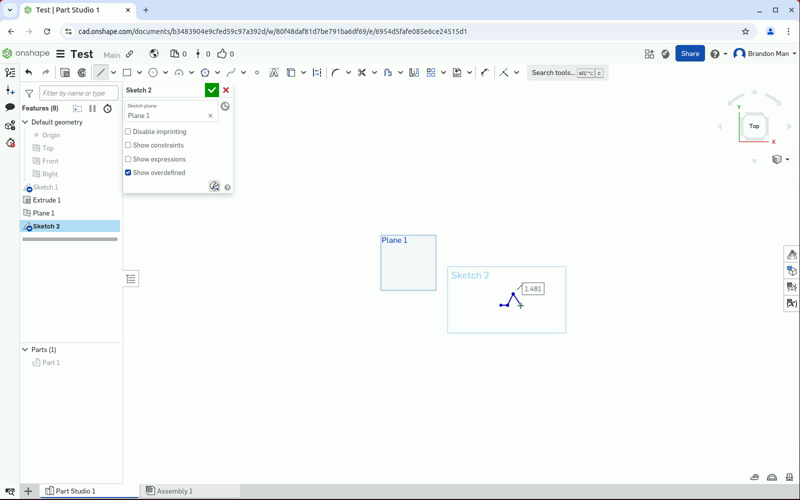
scroll(-6)
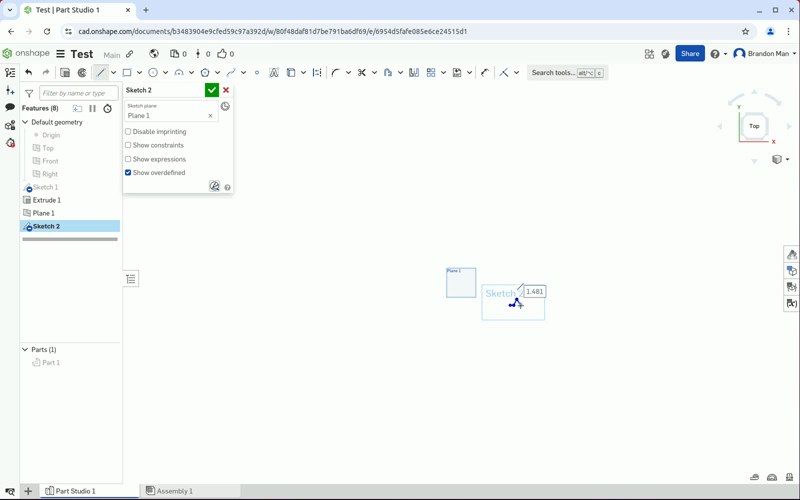
key_up(shift)
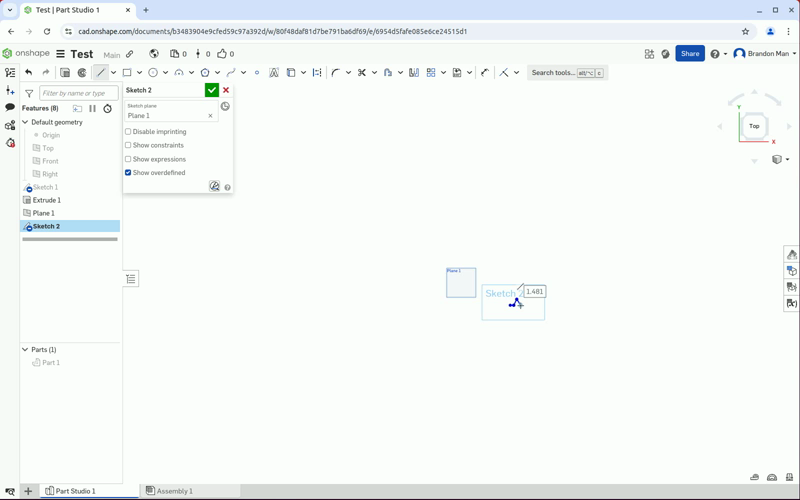
key_down(shift)
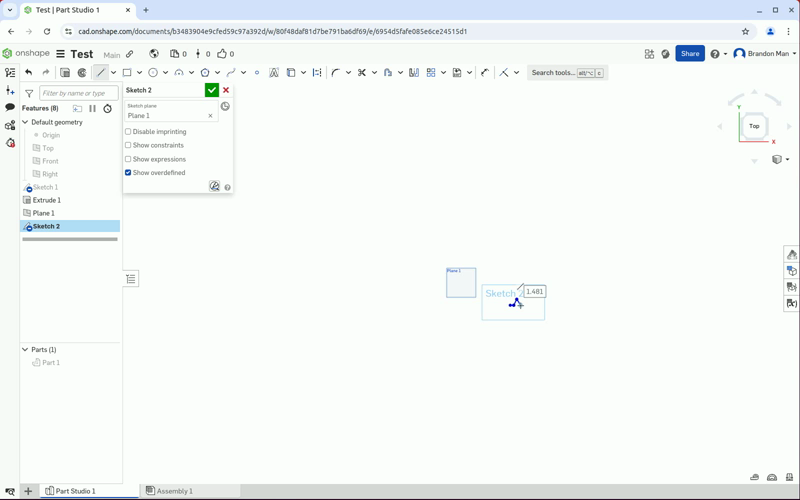
mouse_move(550, 305)
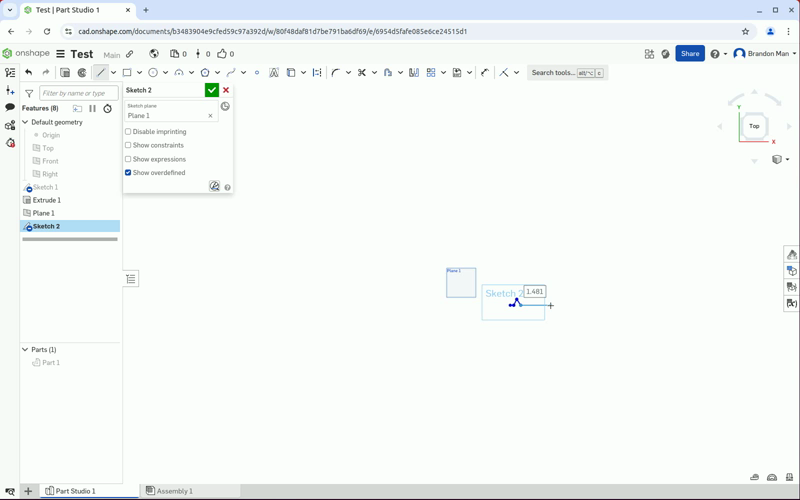
mouse_move(524, 305)
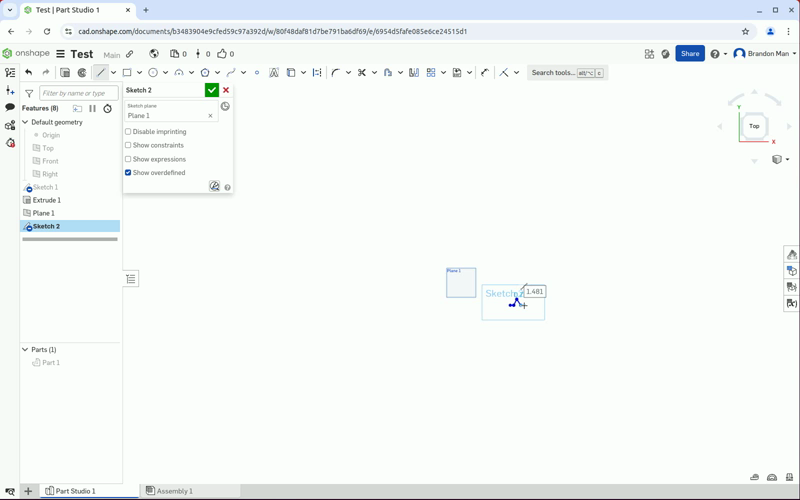
scroll(6)
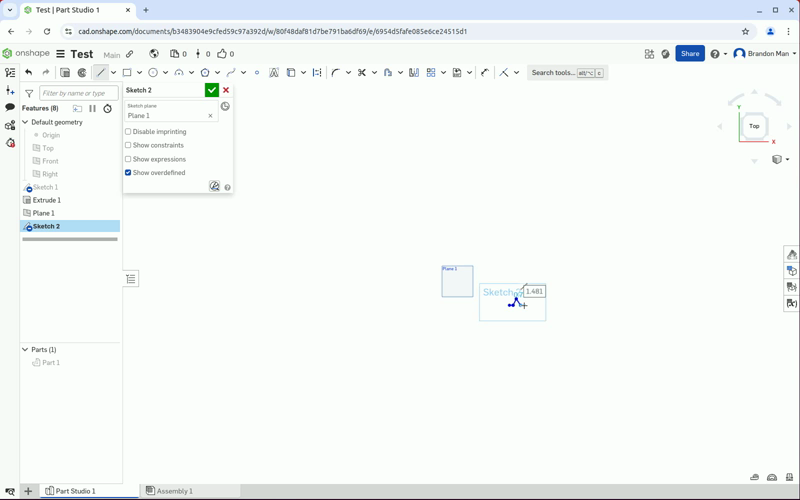
scroll(6)
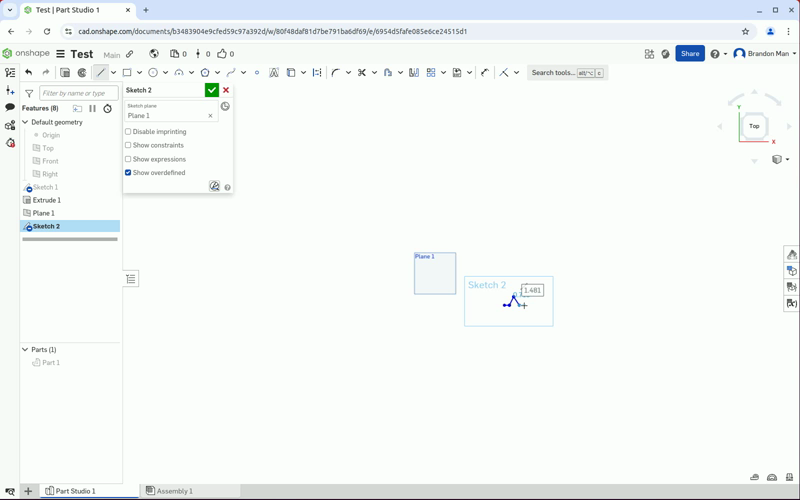
scroll(6)
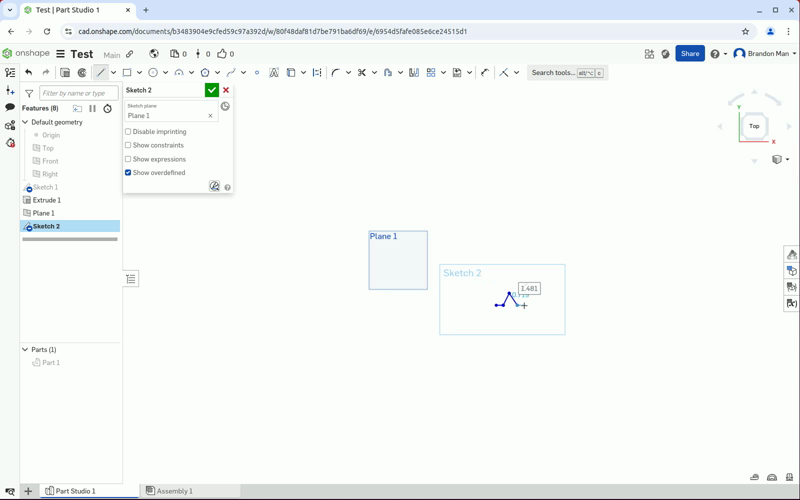
scroll(6)
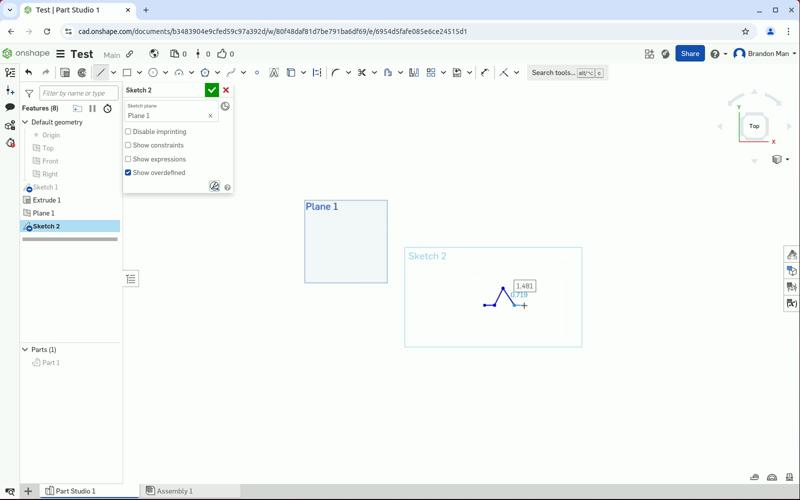
scroll(6)
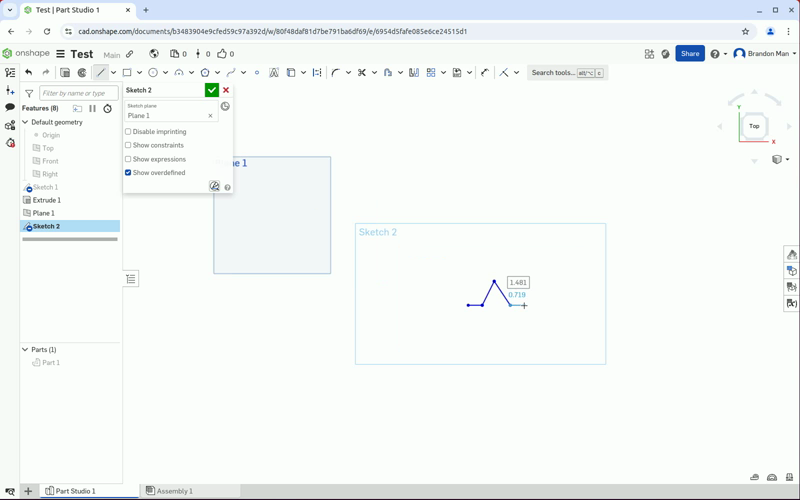
scroll(6)
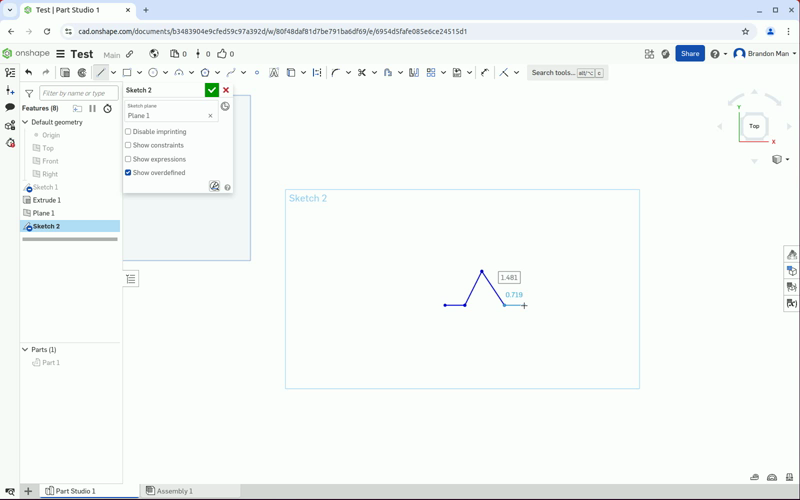
scroll(6)
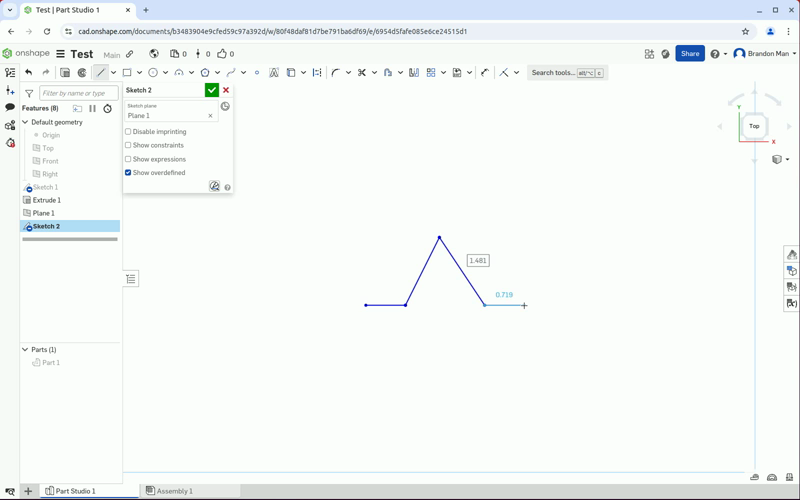
click(524, 305)
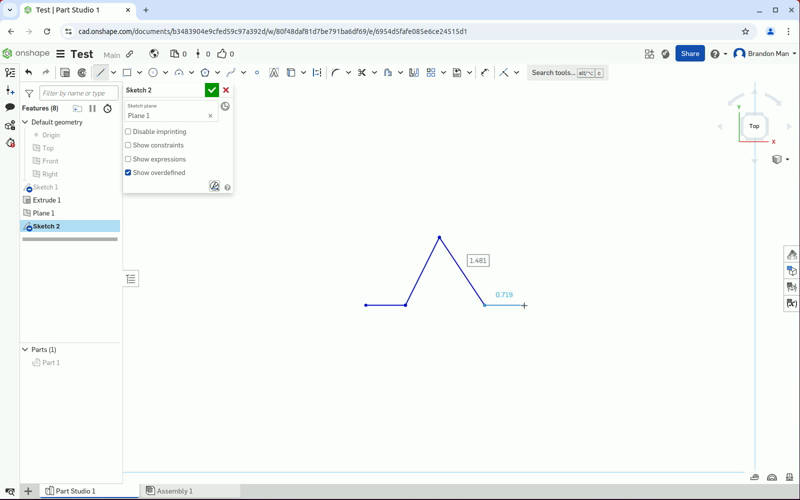
scroll(-6)
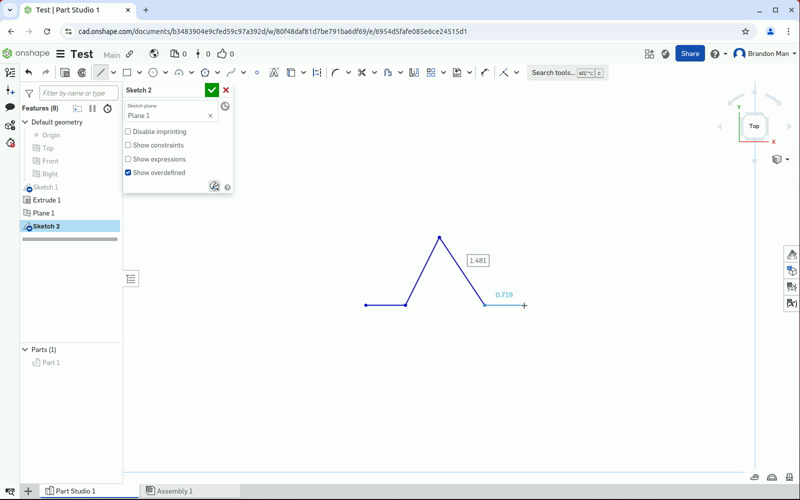
scroll(-6)
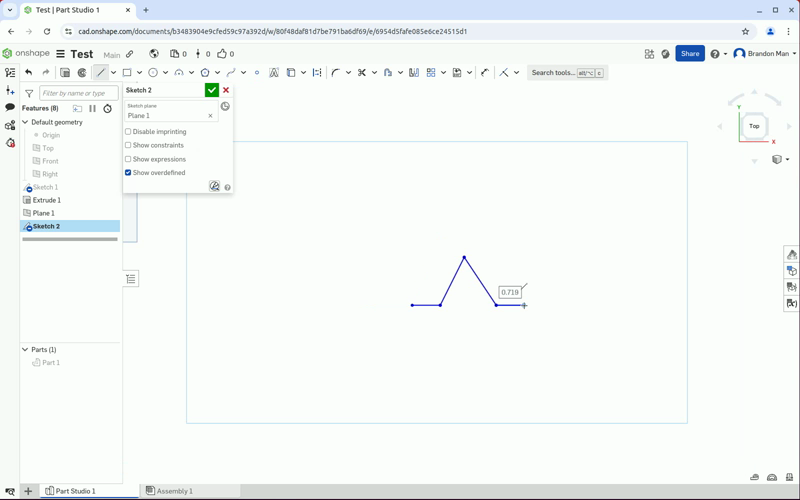
scroll(-6)
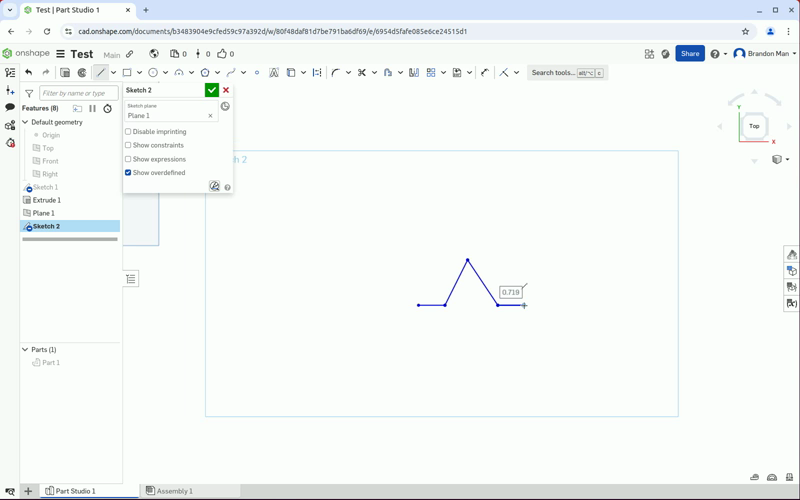
scroll(-6)
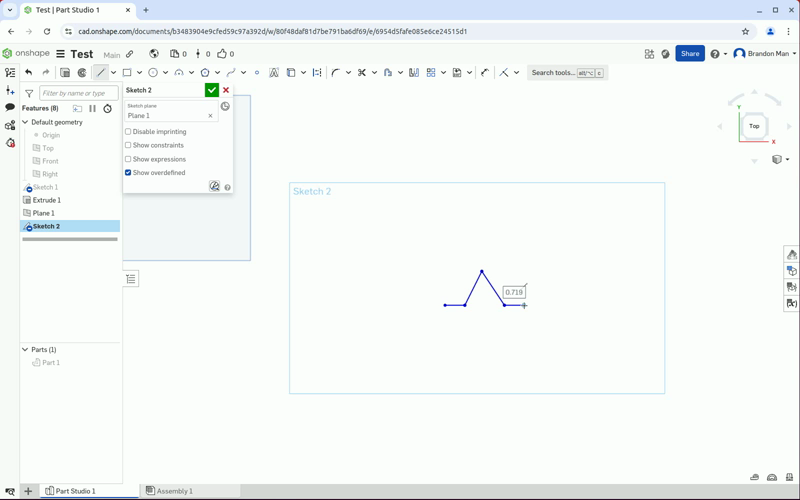
scroll(-6)
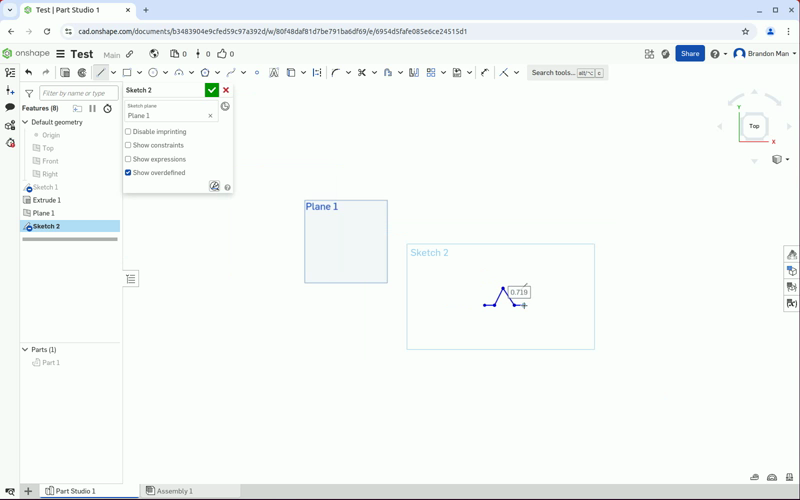
scroll(-6)
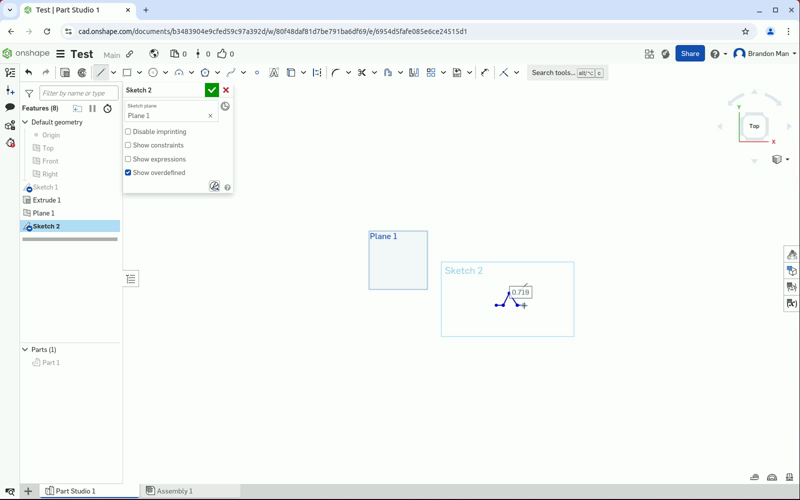
scroll(-6)
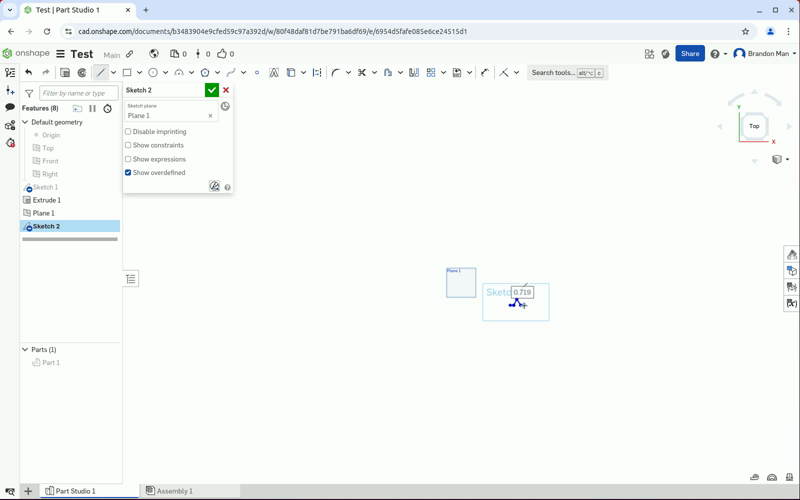
key_up(shift)
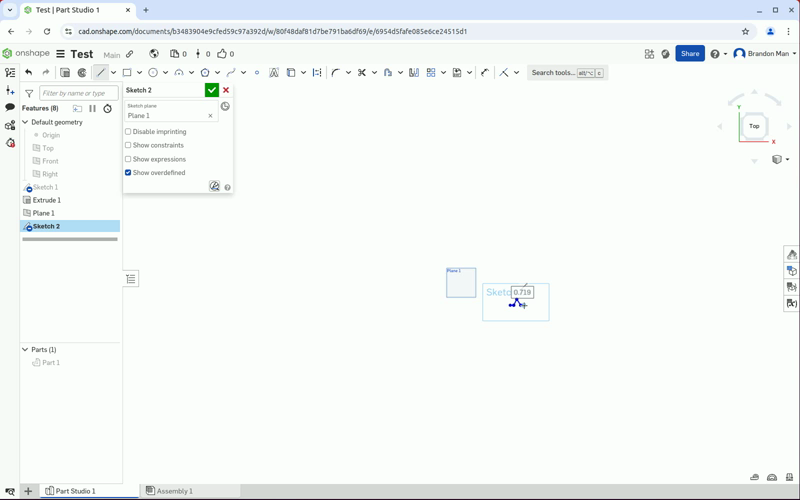
key_down(shift)
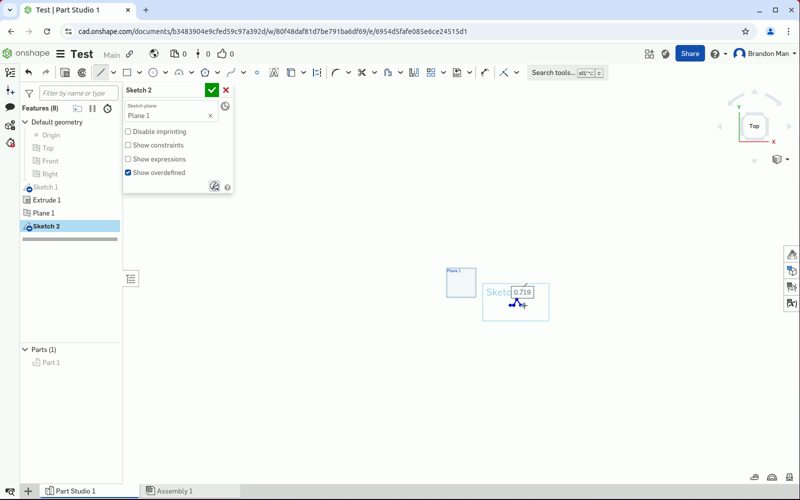
mouse_move(554, 305)
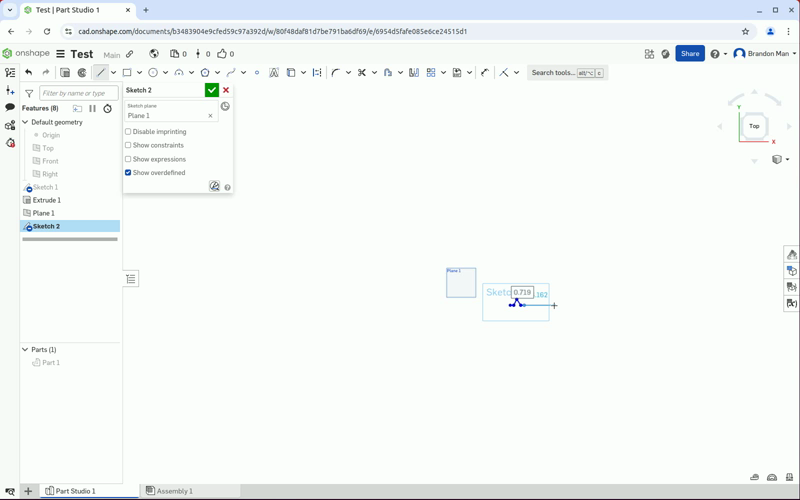
mouse_move(519, 297)
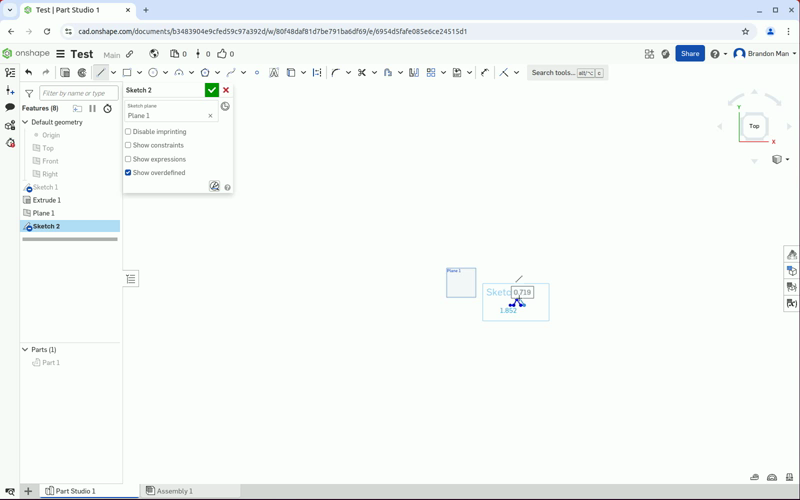
scroll(6)
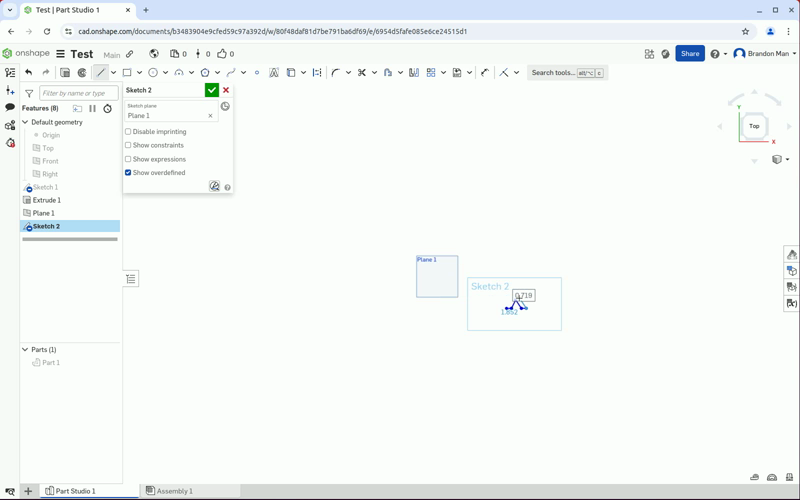
scroll(6)
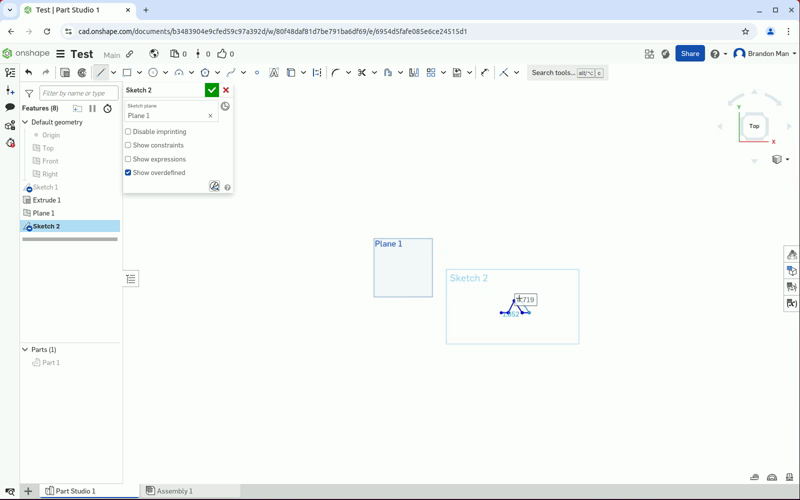
scroll(6)
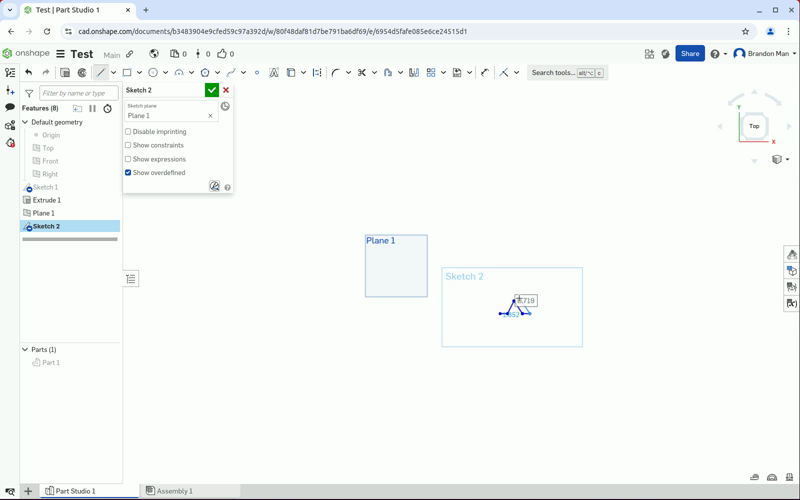
scroll(6)
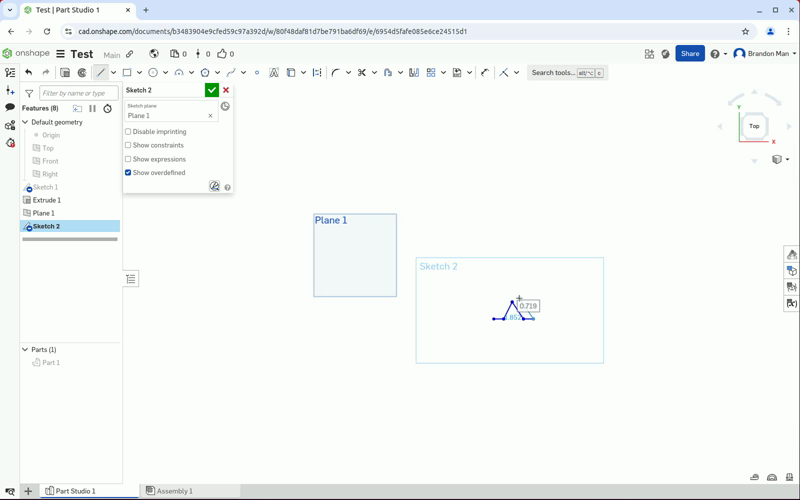
scroll(6)
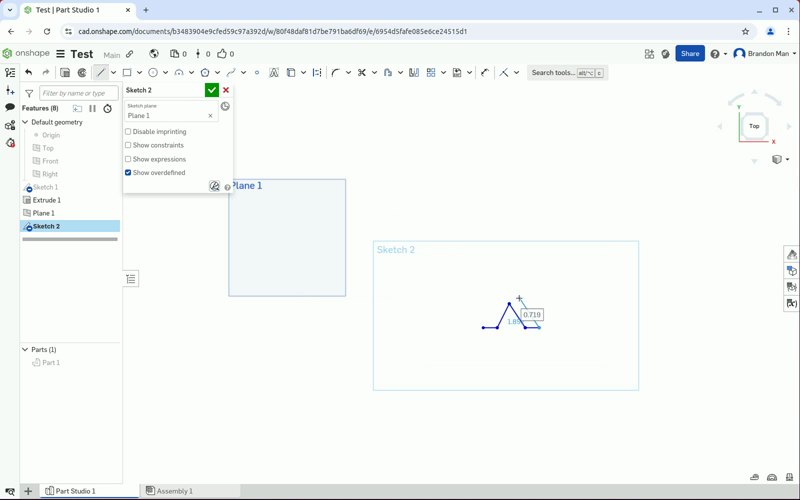
scroll(6)
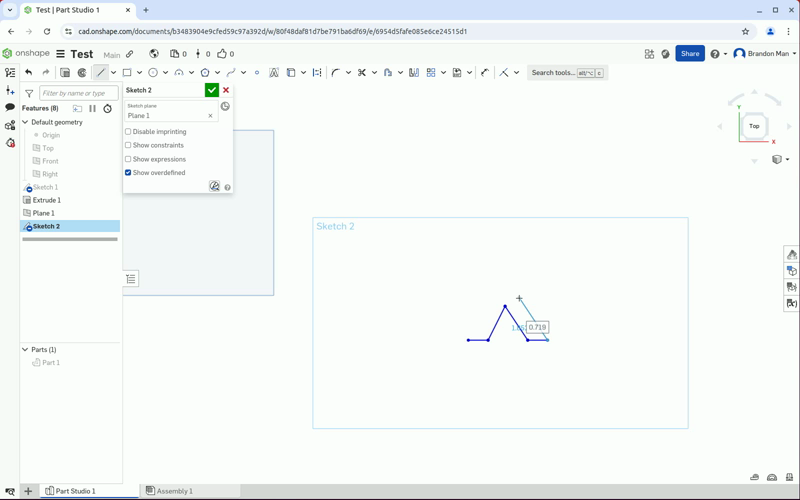
scroll(6)
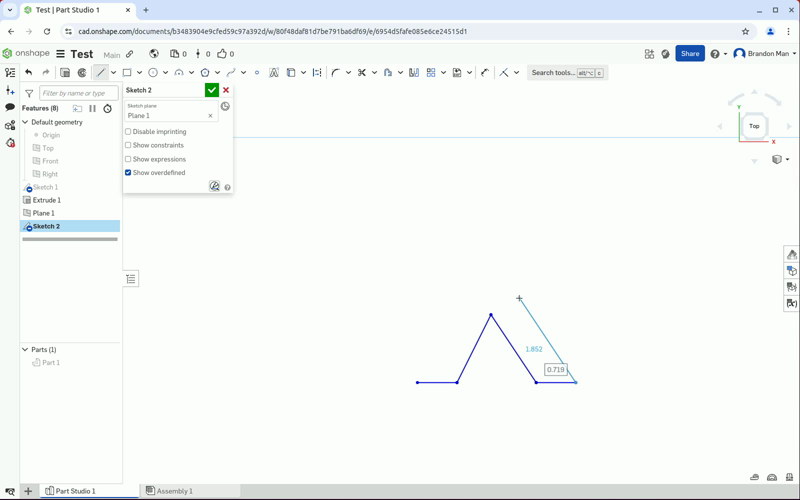
click(519, 297)
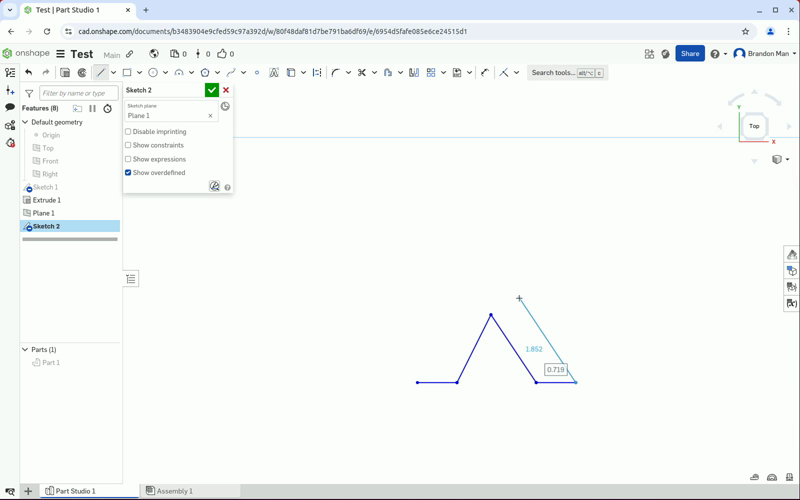
scroll(-6)
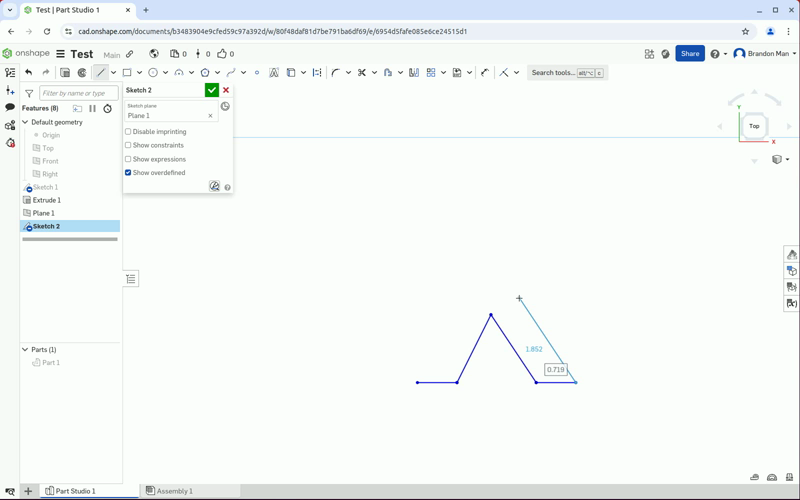
scroll(-6)
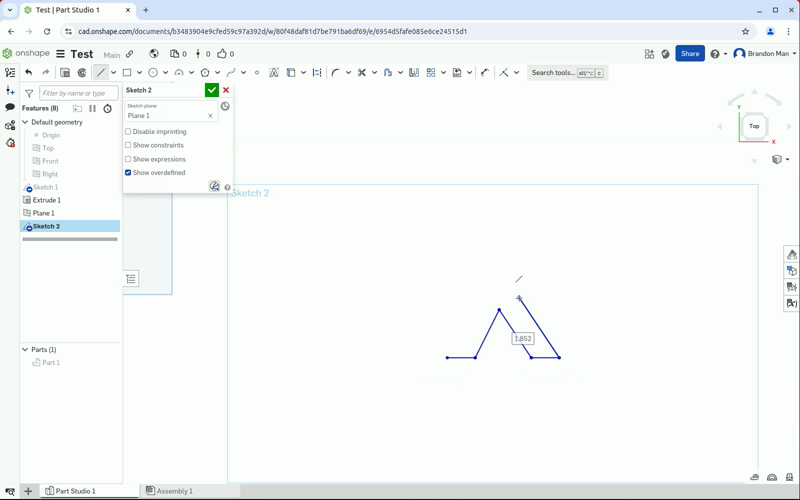
scroll(-6)
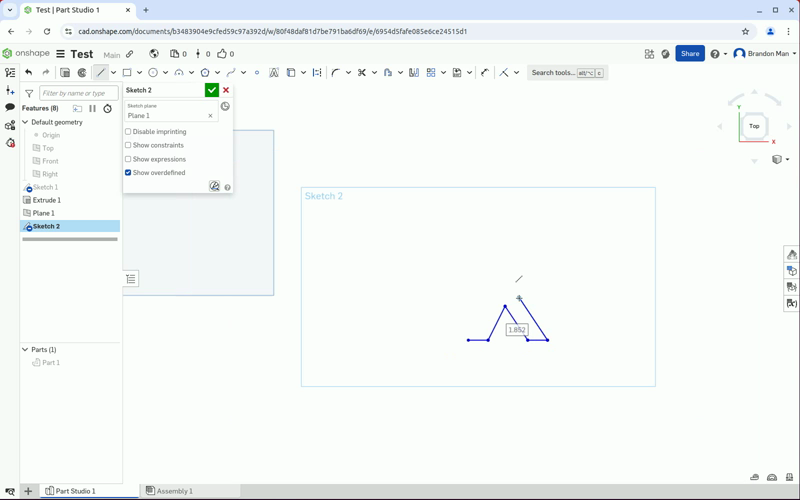
scroll(-6)
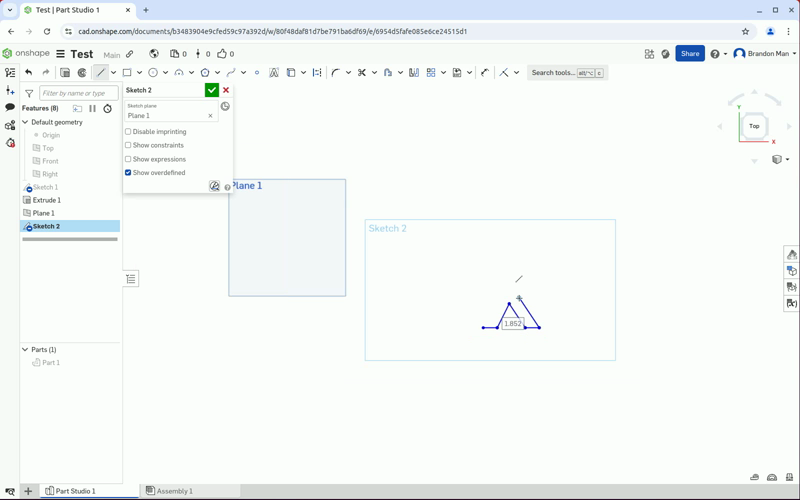
scroll(-6)
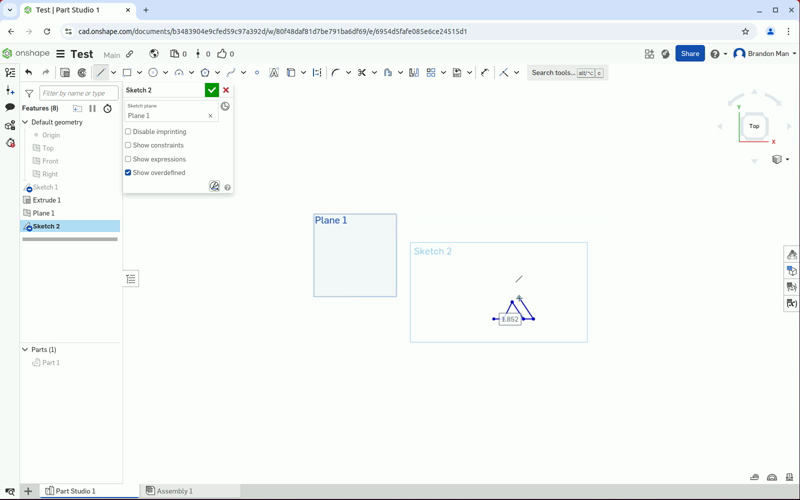
scroll(-6)
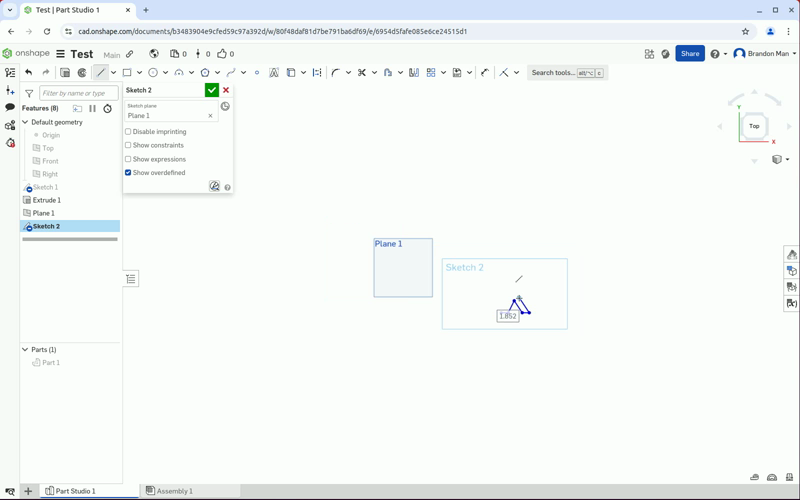
scroll(-6)
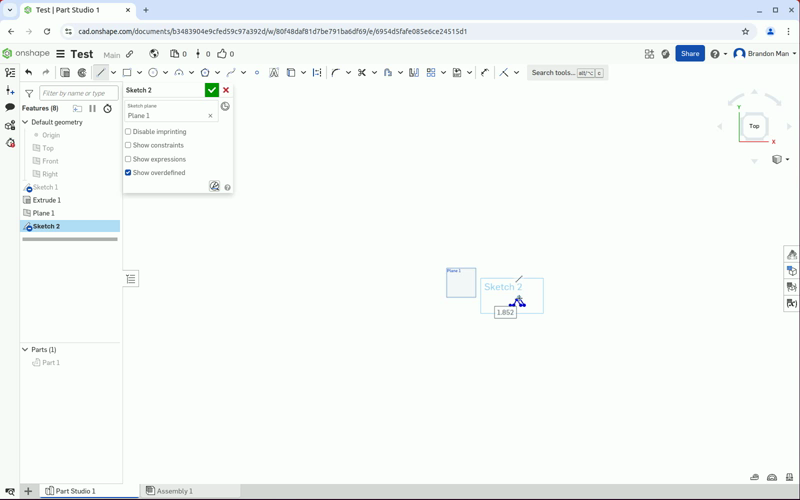
key_up(shift)
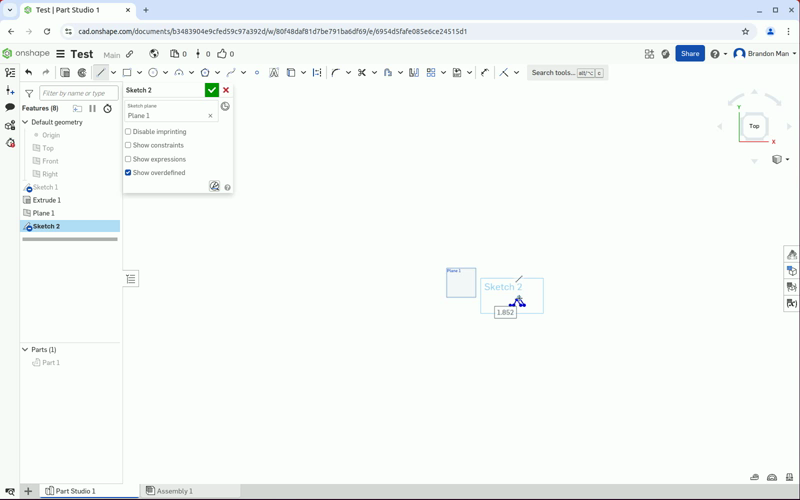
key_down(shift)
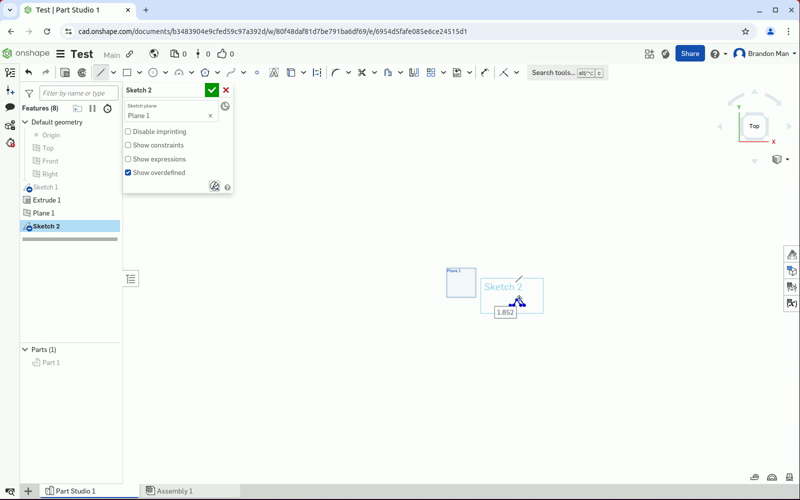
mouse_move(549, 297)
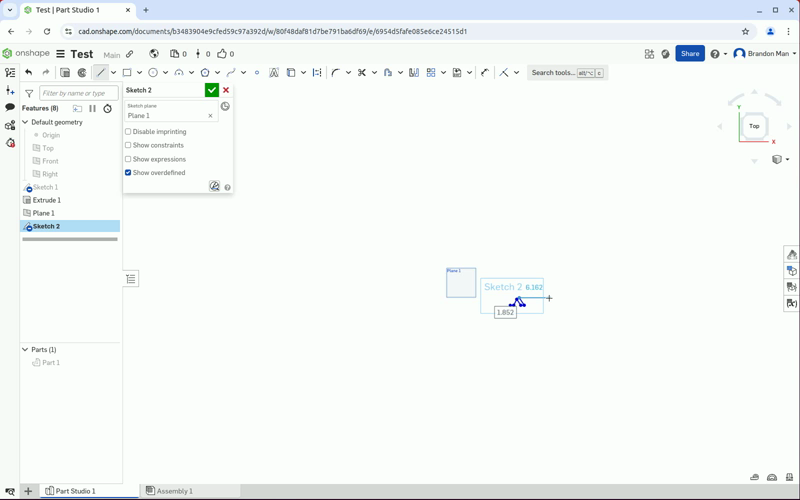
mouse_move(523, 290)
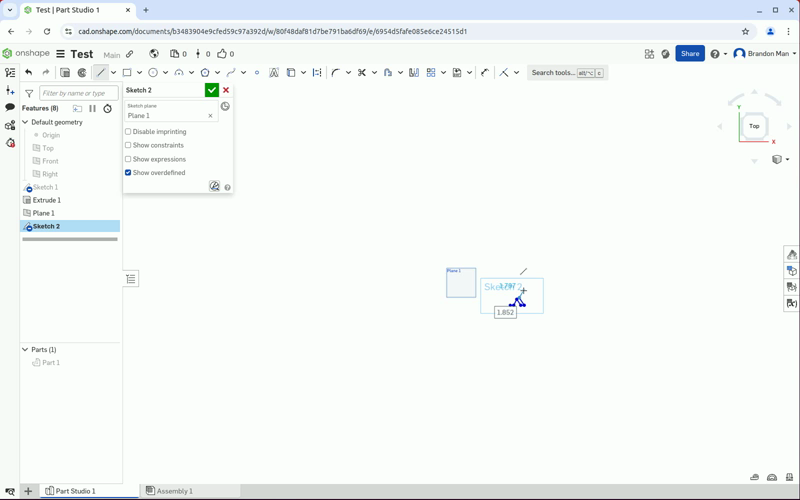
click(523, 290)
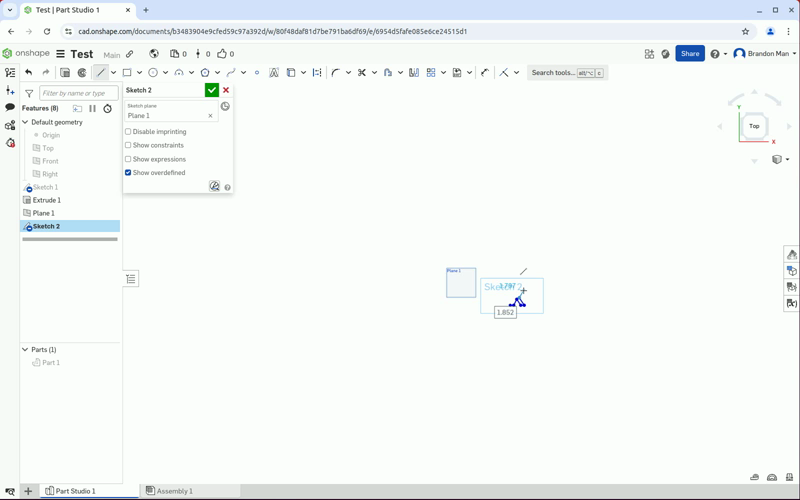
key_up(shift)
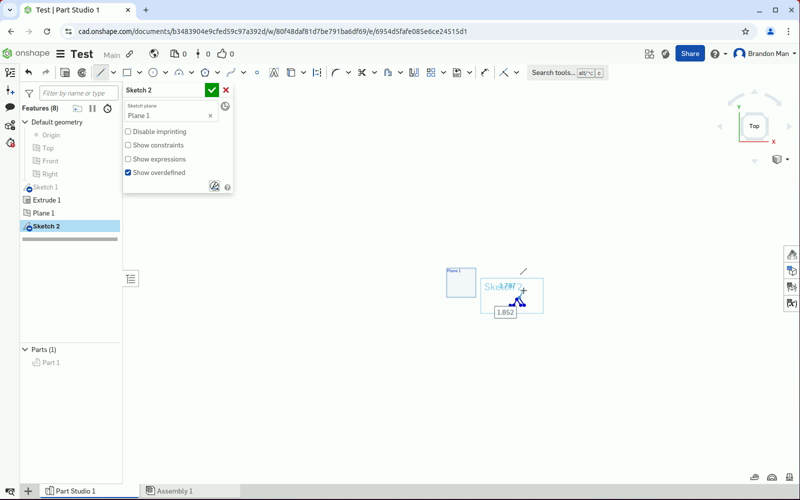
key_down(shift)
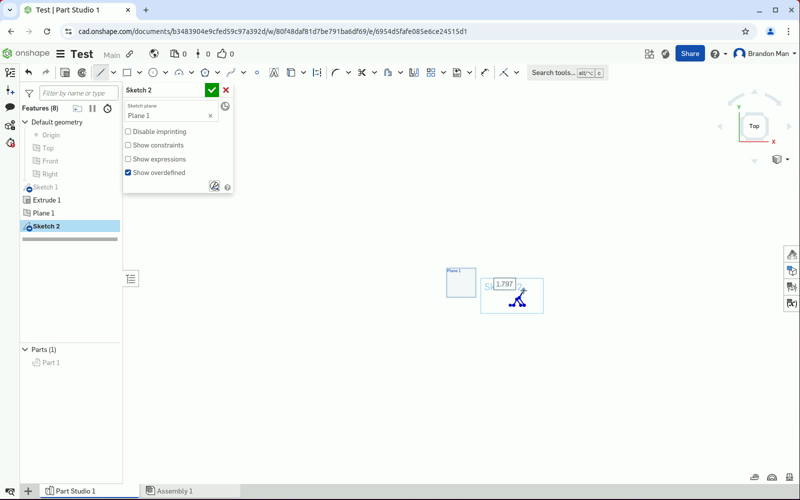
mouse_move(553, 290)
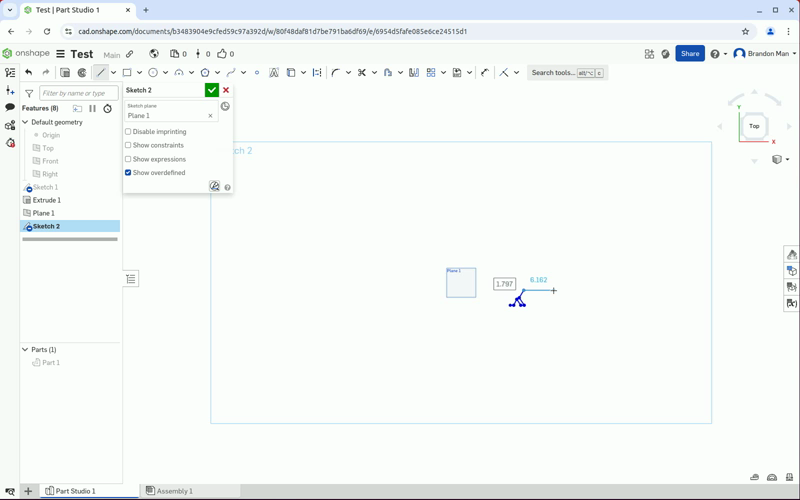
mouse_move(520, 290)
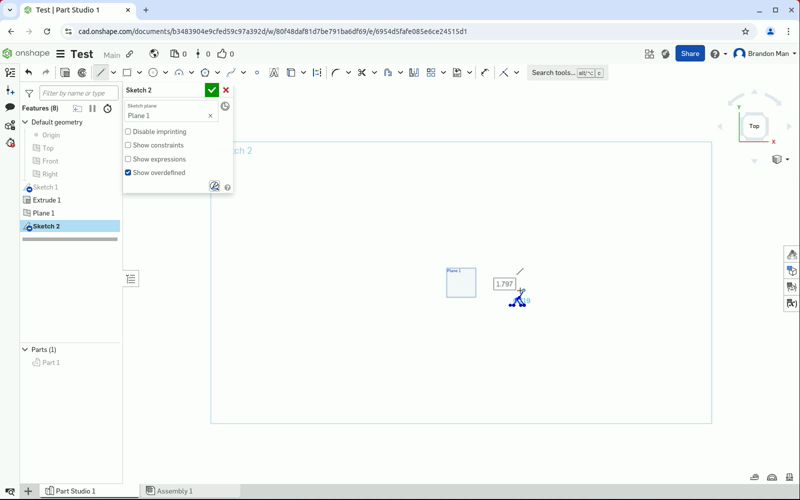
scroll(6)
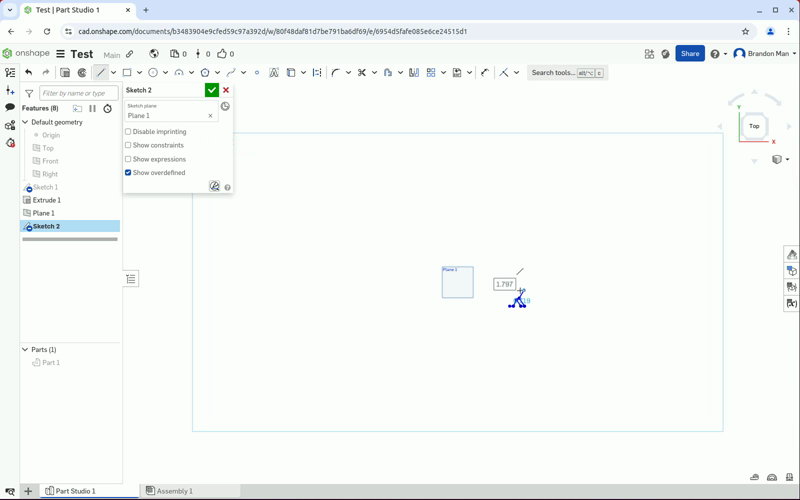
scroll(6)
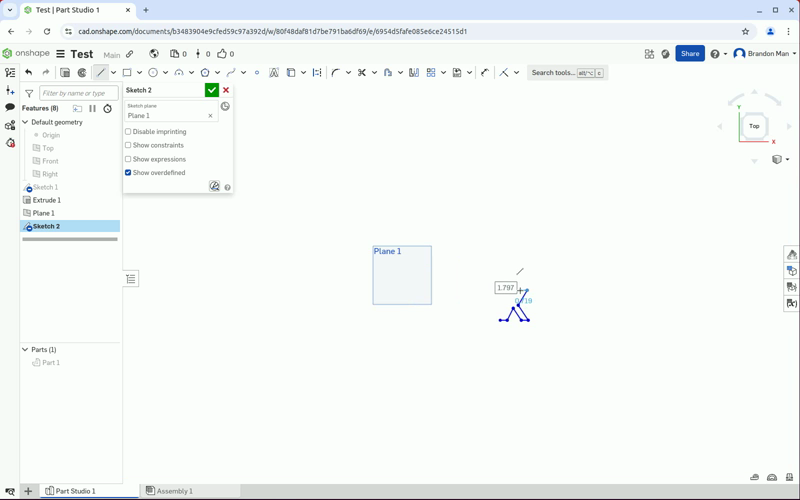
scroll(6)
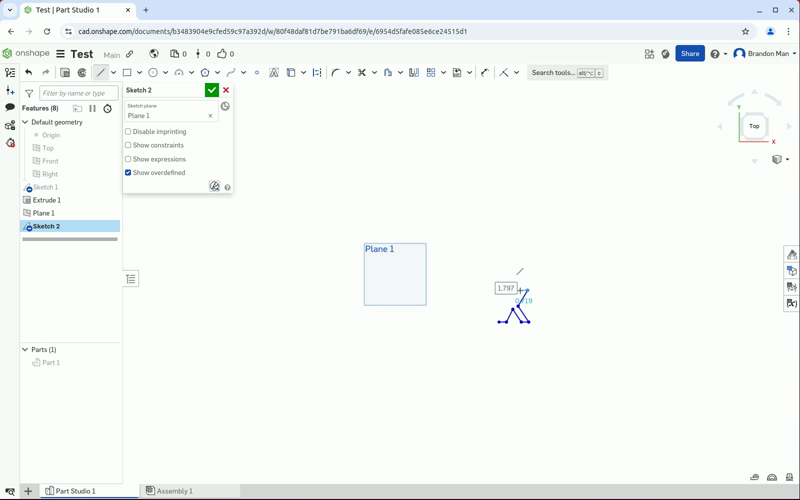
scroll(6)
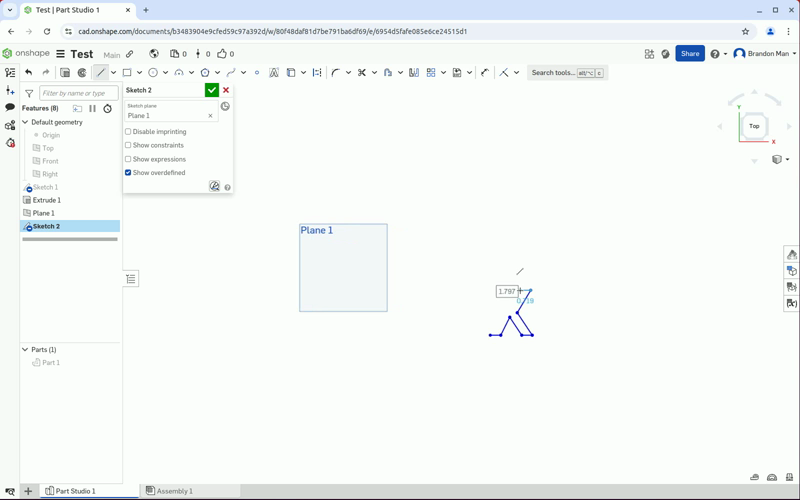
scroll(6)
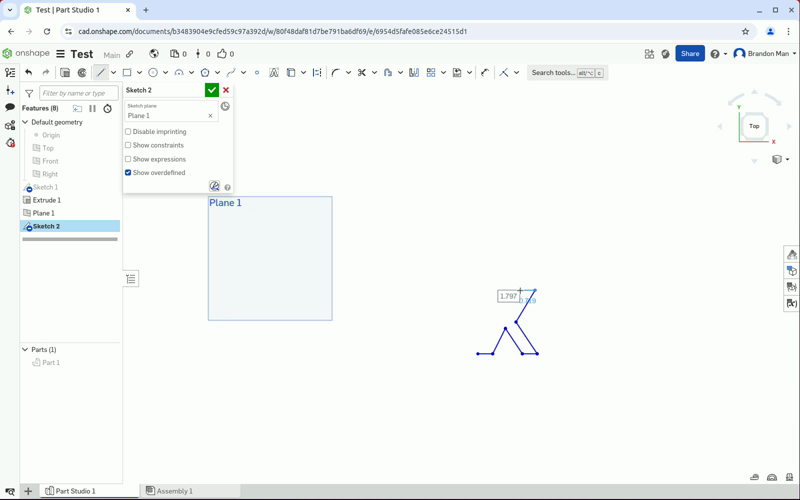
scroll(6)
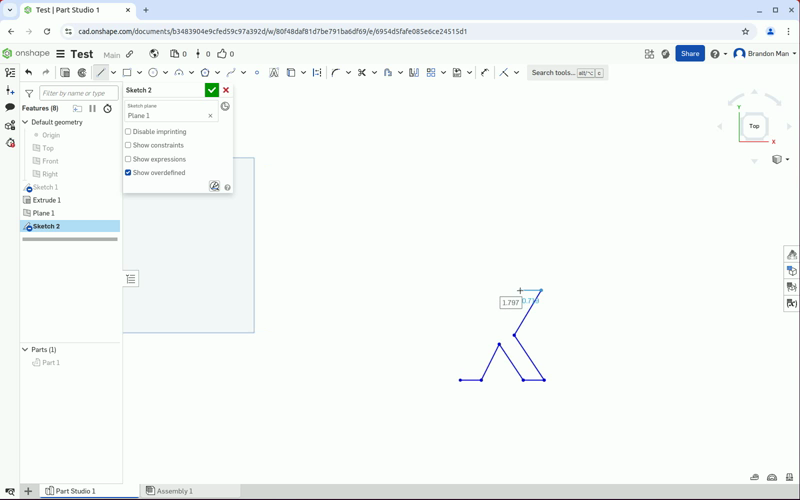
scroll(6)
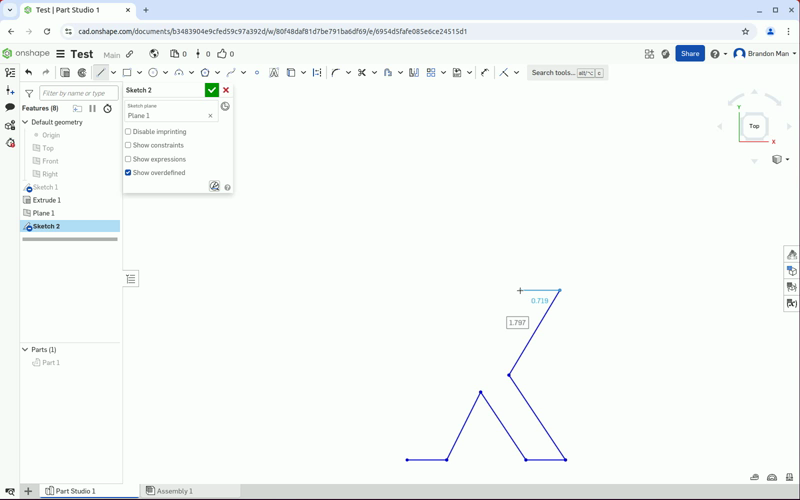
click(520, 290)
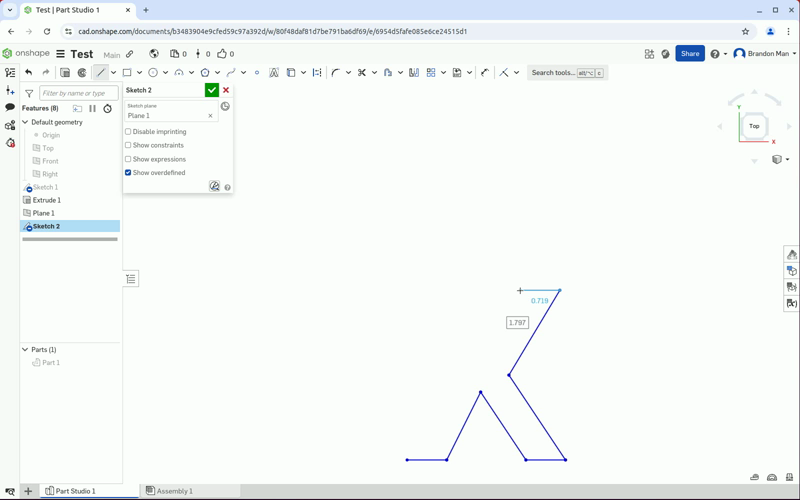
scroll(-6)
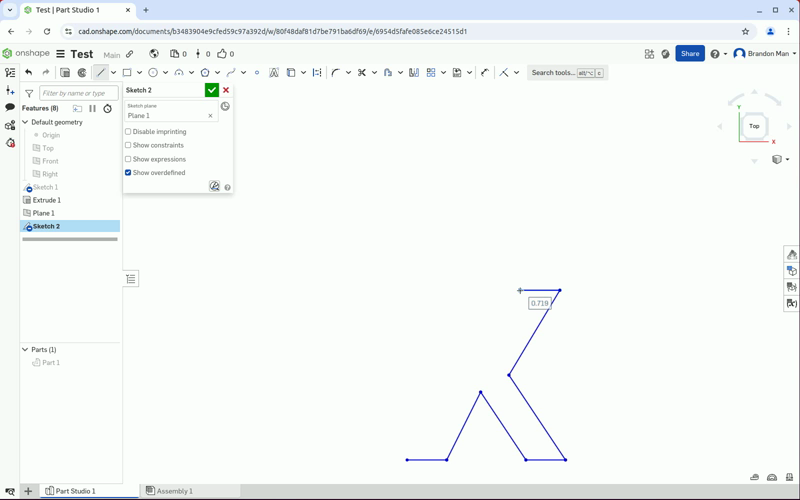
scroll(-6)
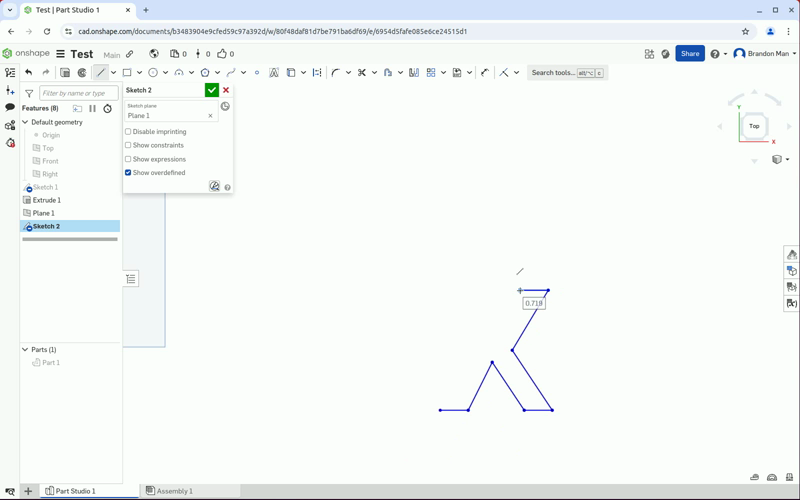
scroll(-6)
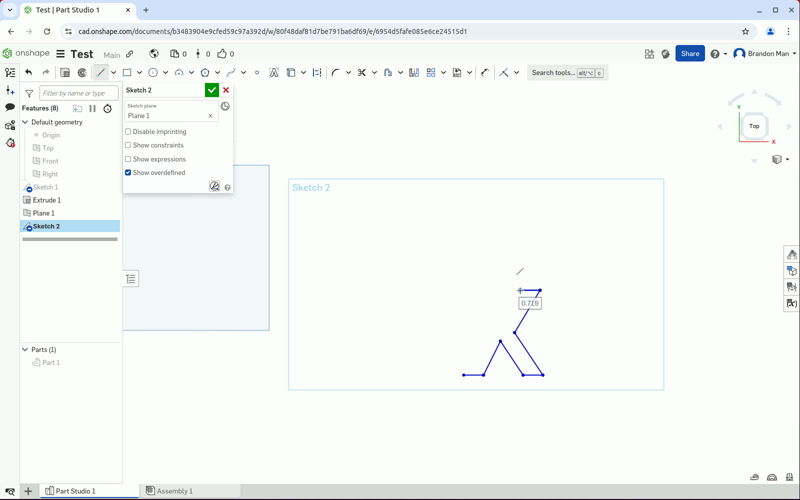
scroll(-6)
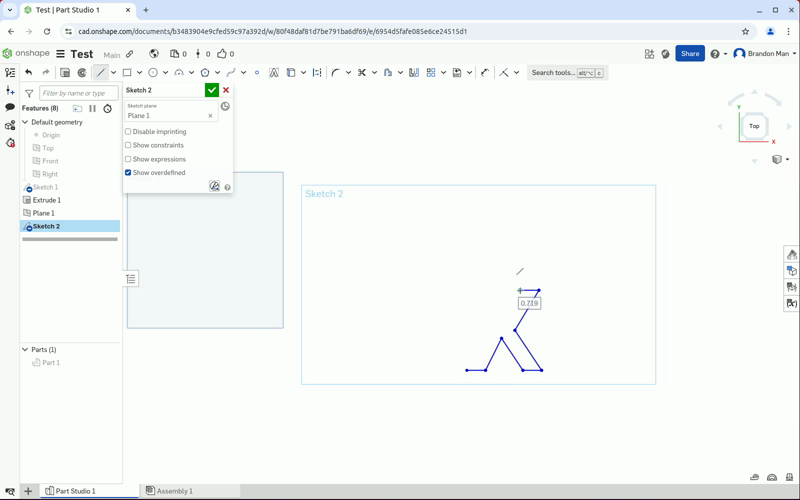
scroll(-6)
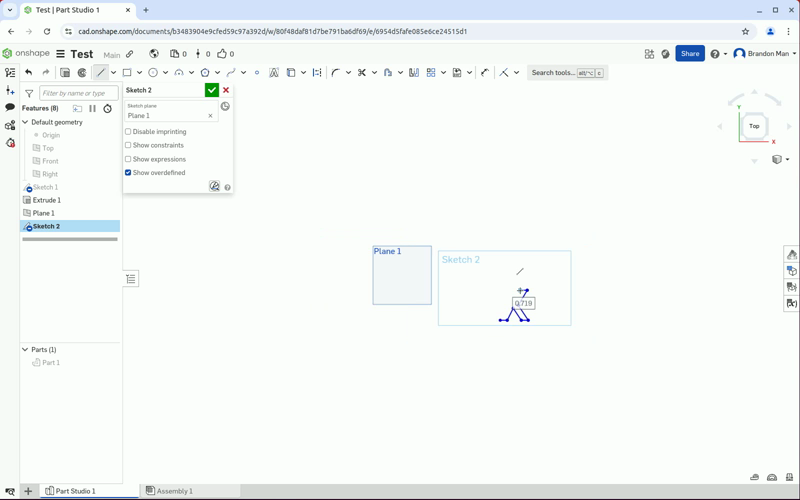
scroll(-6)
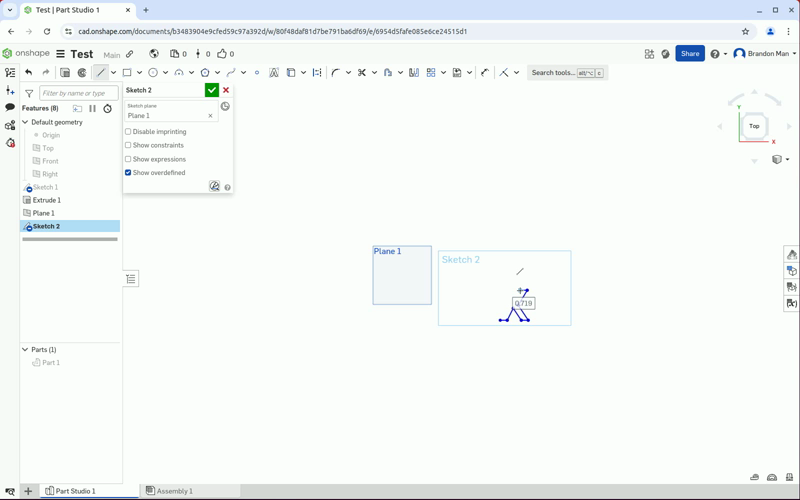
scroll(-6)
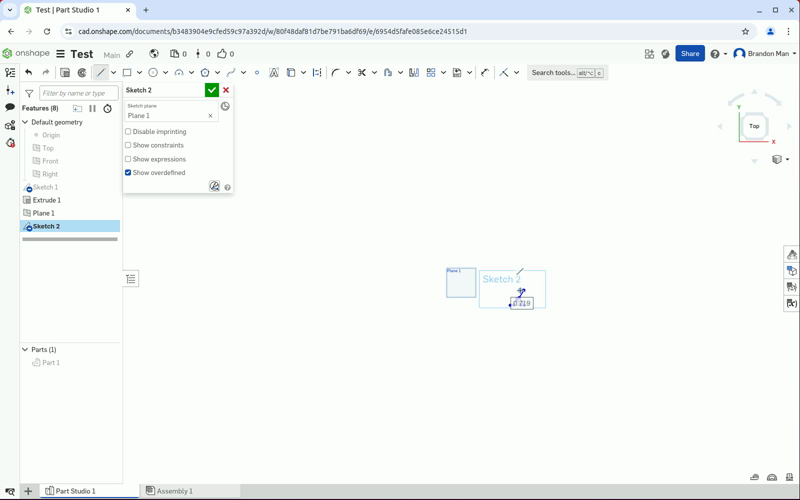
key_up(shift)
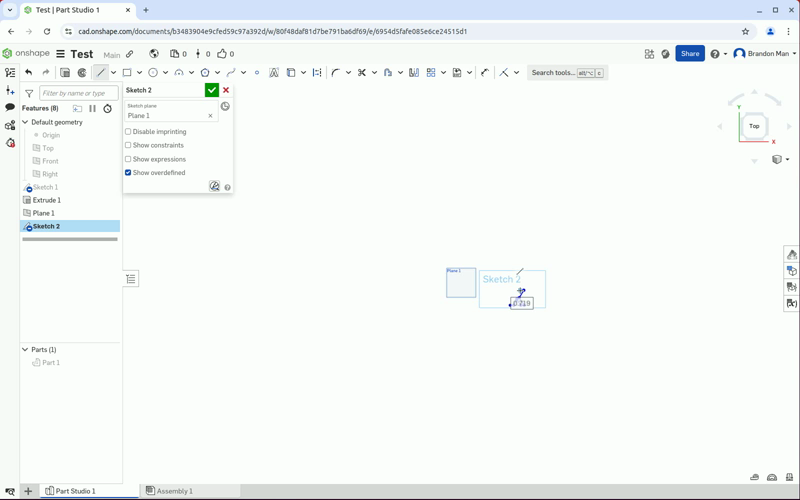
key_down(shift)
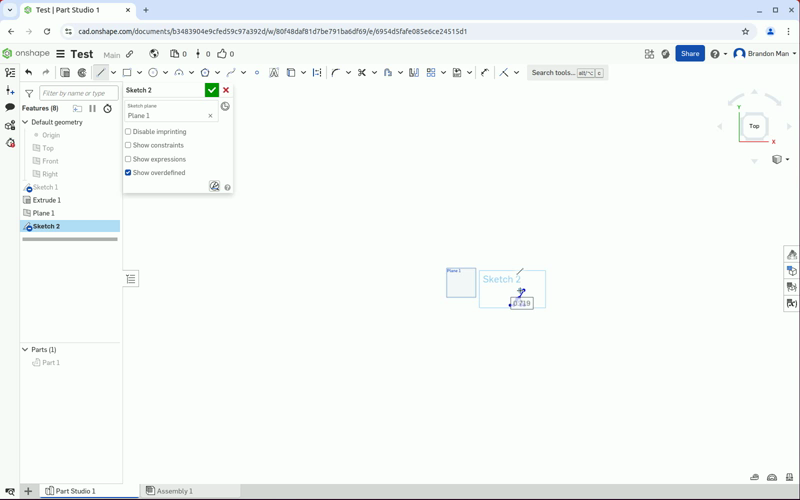
mouse_move(550, 290)
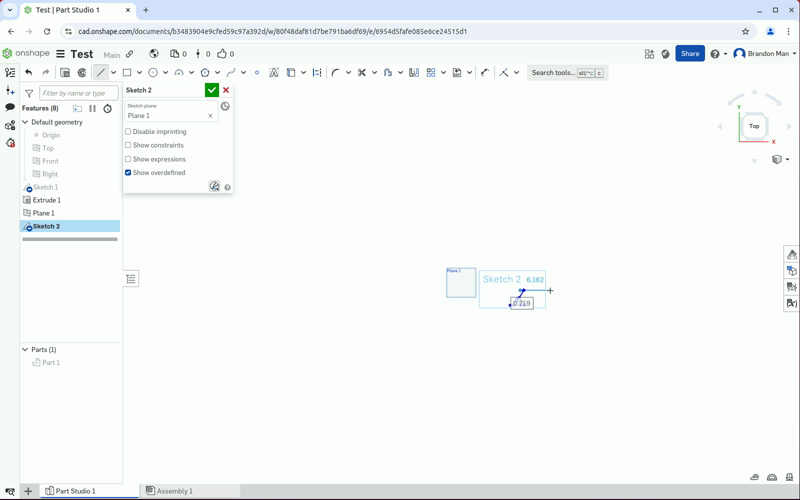
mouse_move(517, 295)
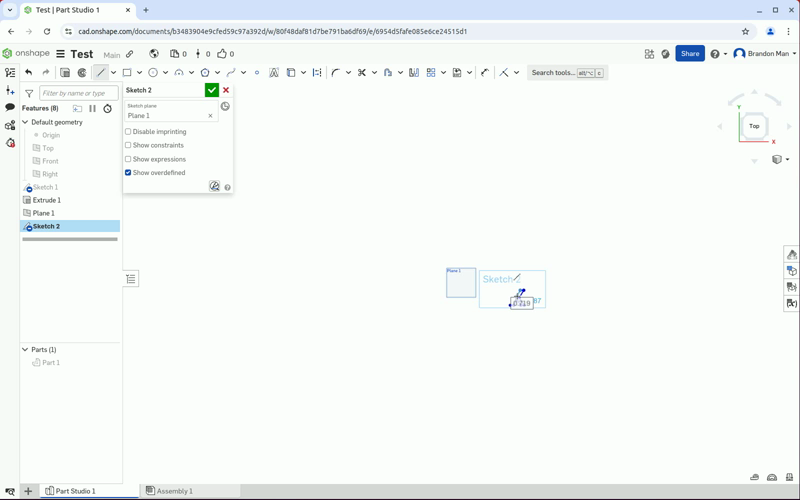
scroll(6)
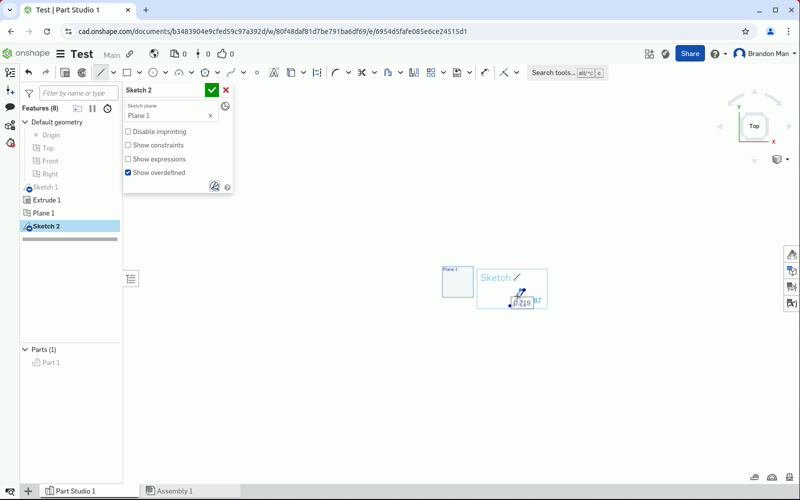
scroll(6)
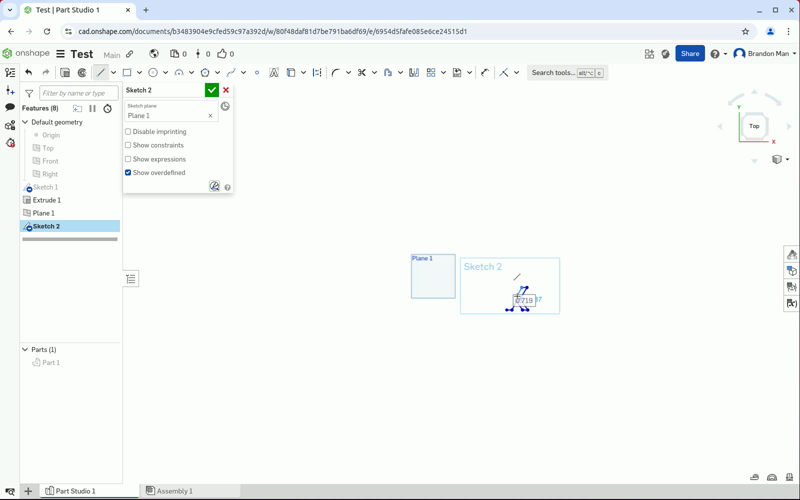
scroll(6)
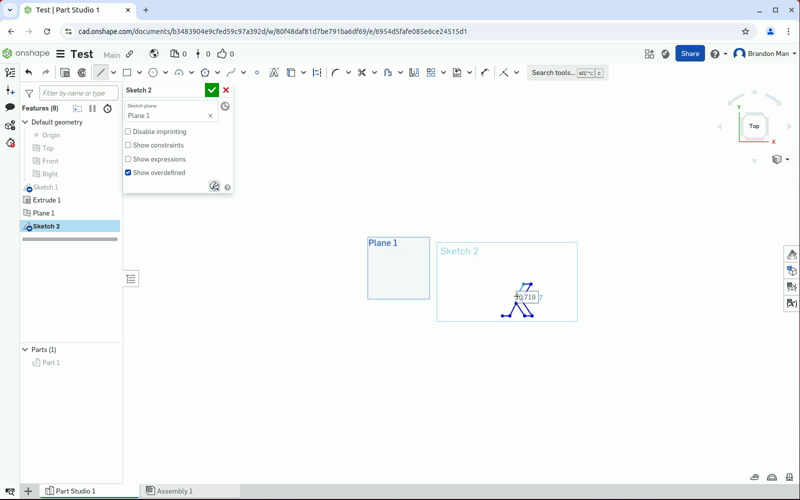
scroll(6)
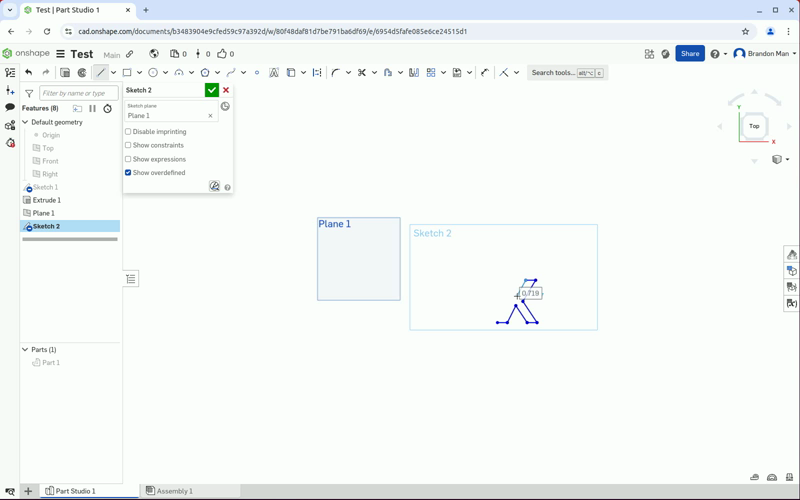
scroll(6)
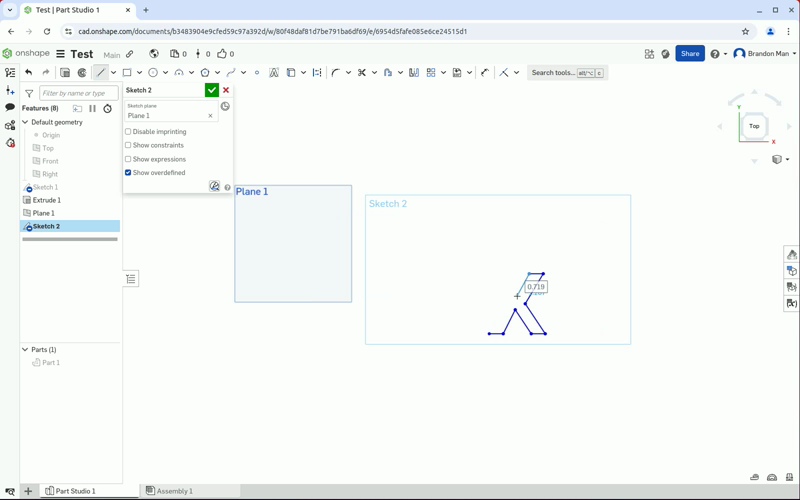
scroll(6)
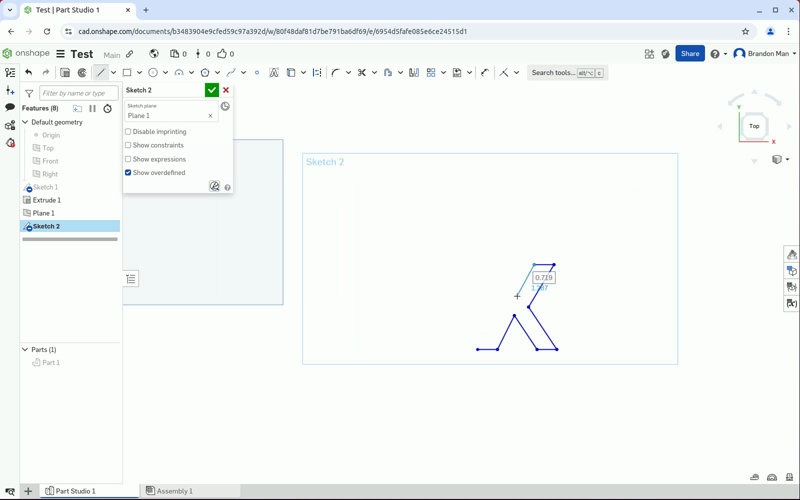
scroll(6)
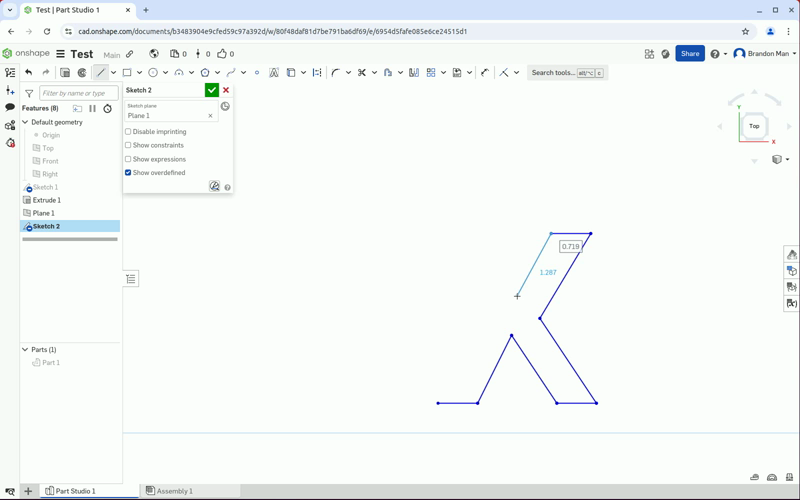
click(517, 295)
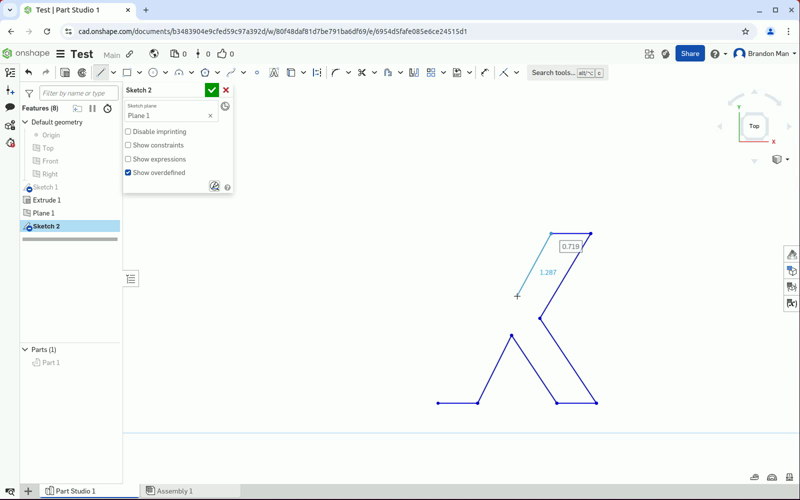
scroll(-6)
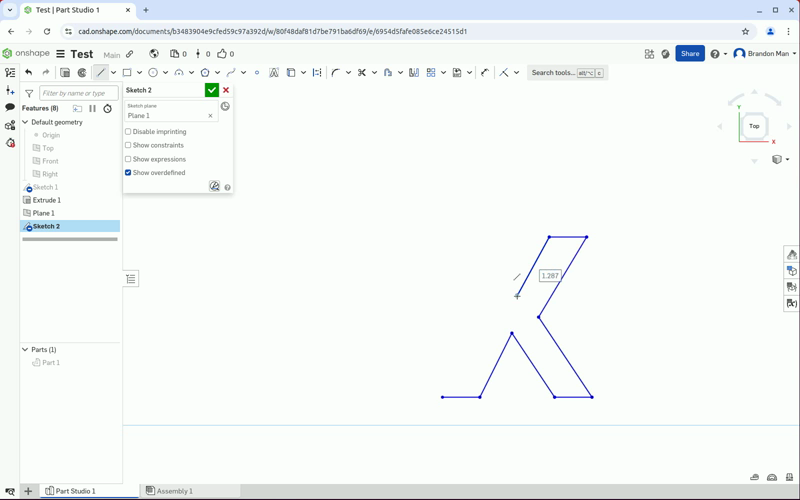
scroll(-6)
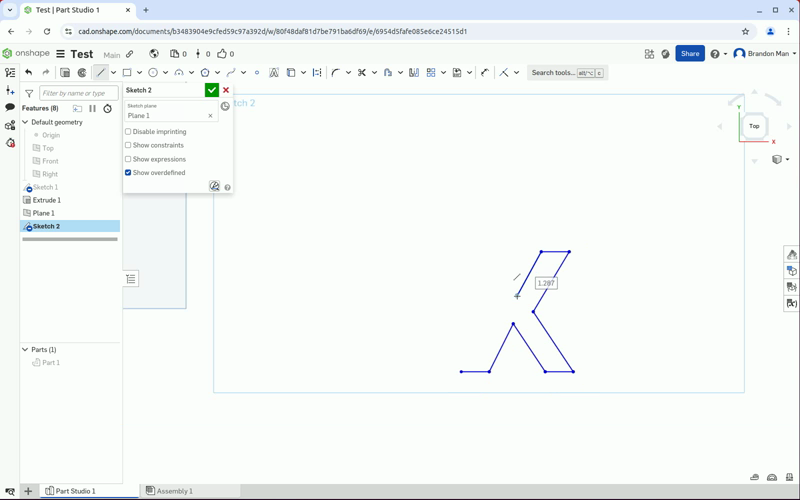
scroll(-6)
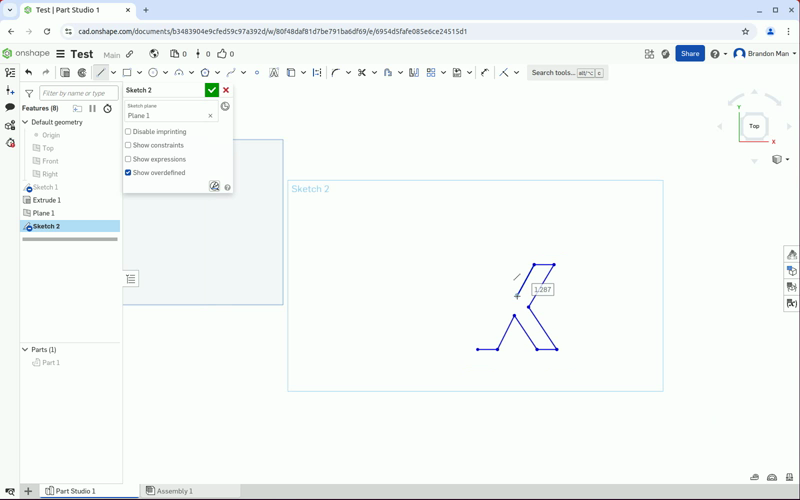
scroll(-6)
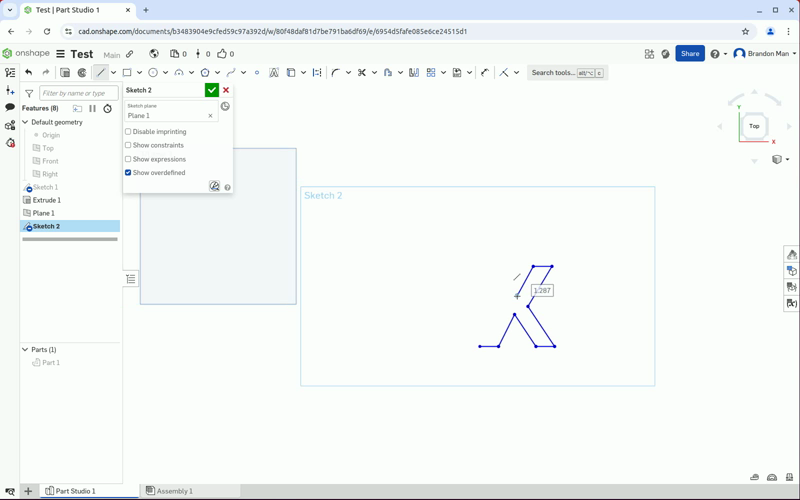
scroll(-6)
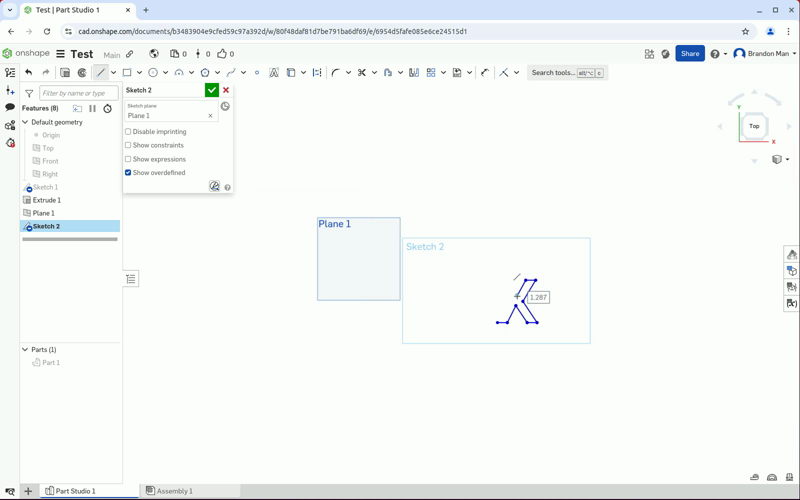
scroll(-6)
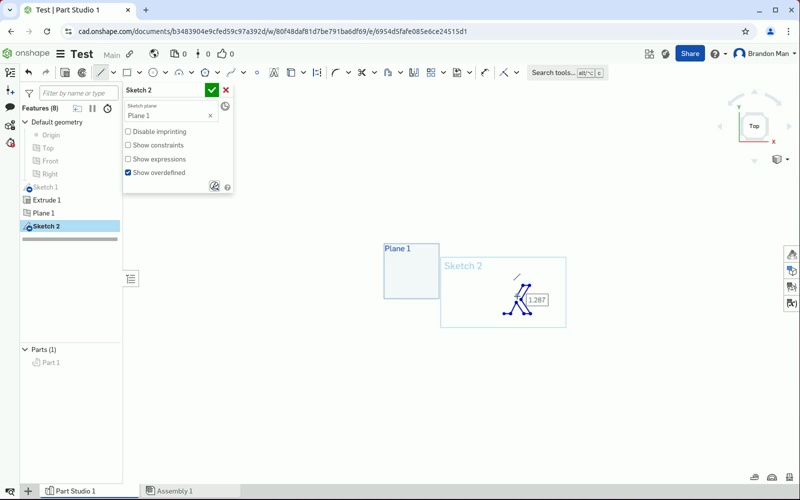
scroll(-6)
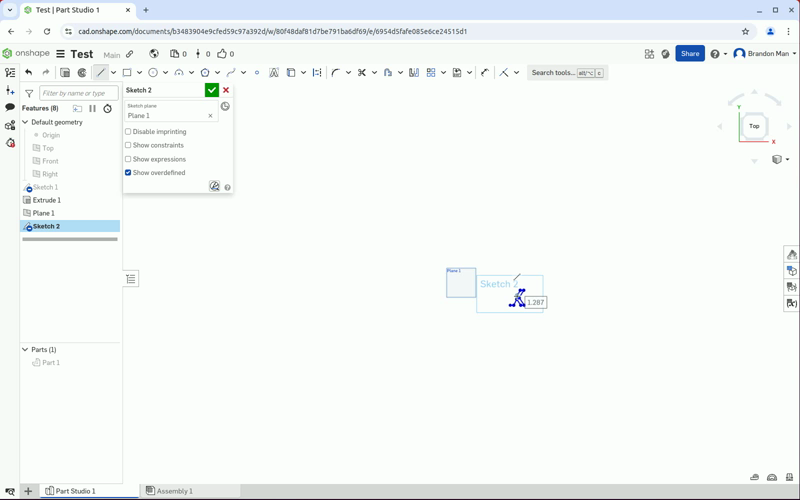
key_up(shift)
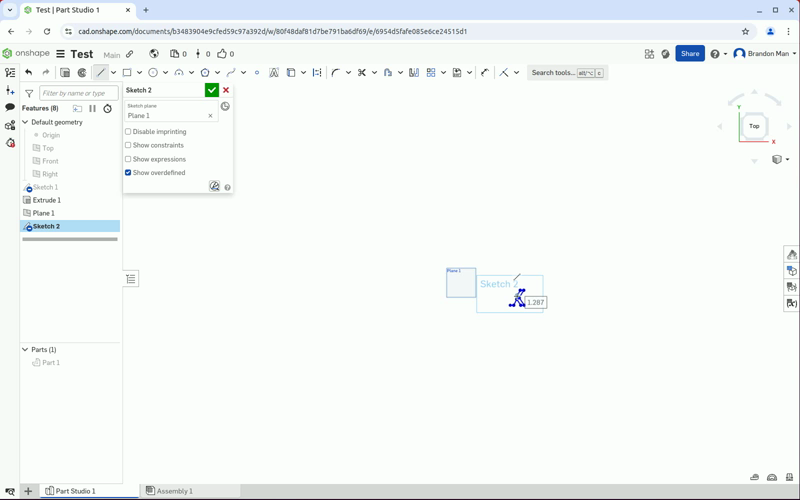
key_down(shift)
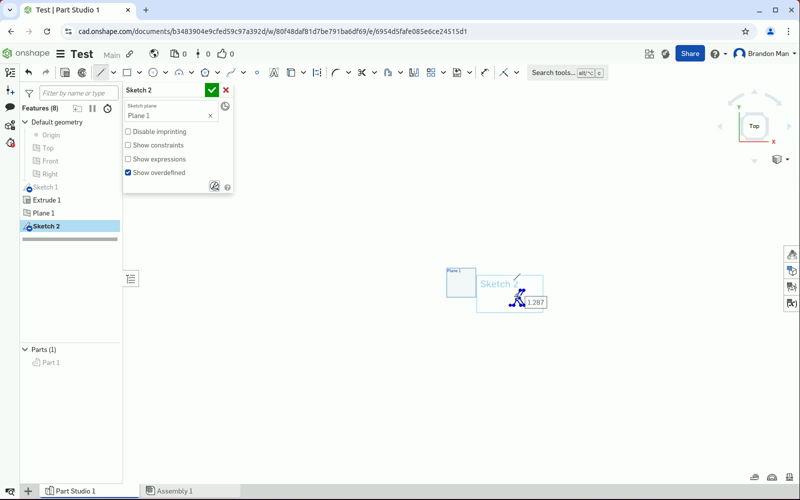
mouse_move(547, 295)
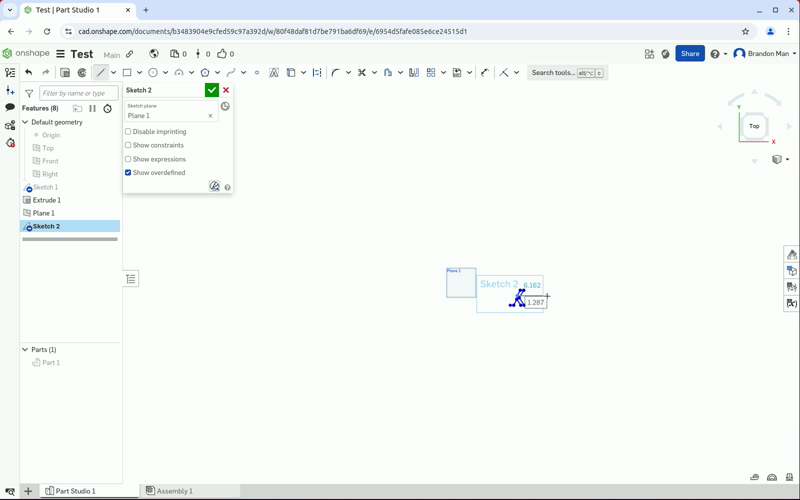
mouse_move(513, 290)
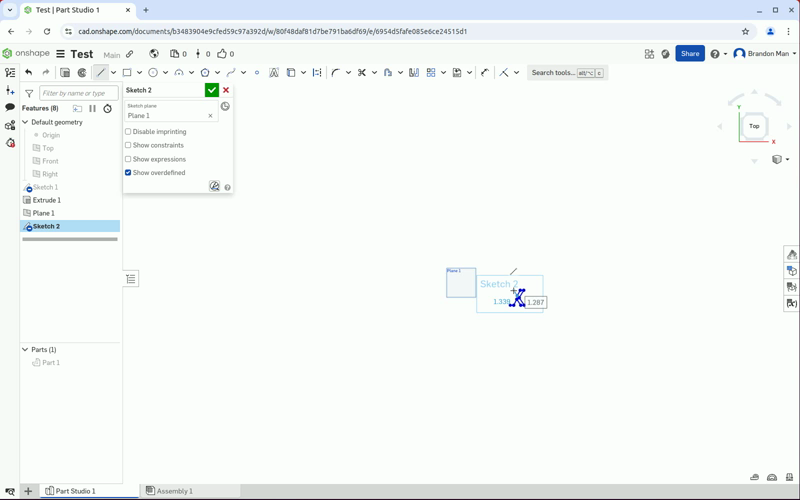
scroll(6)
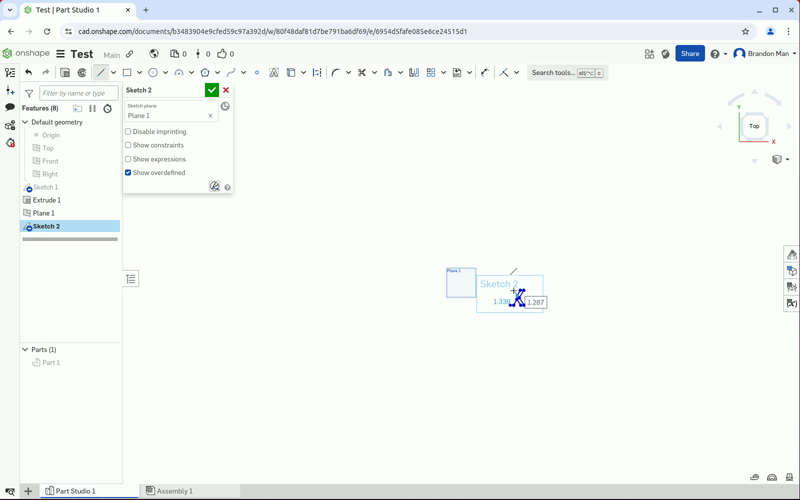
scroll(6)
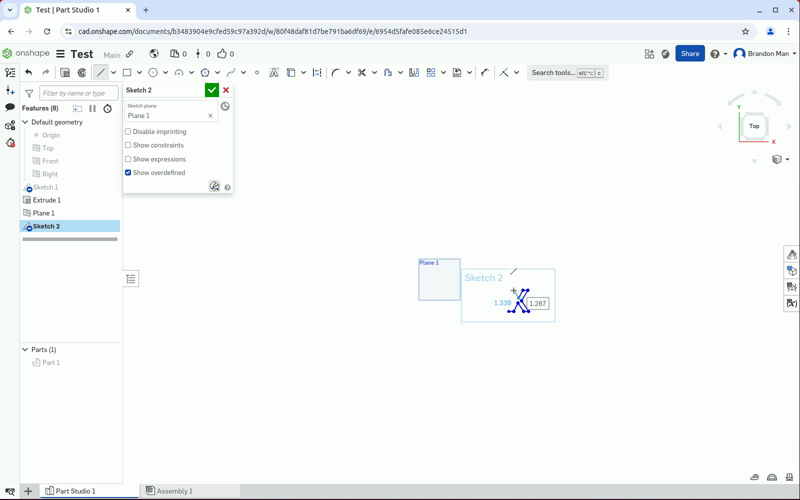
scroll(6)
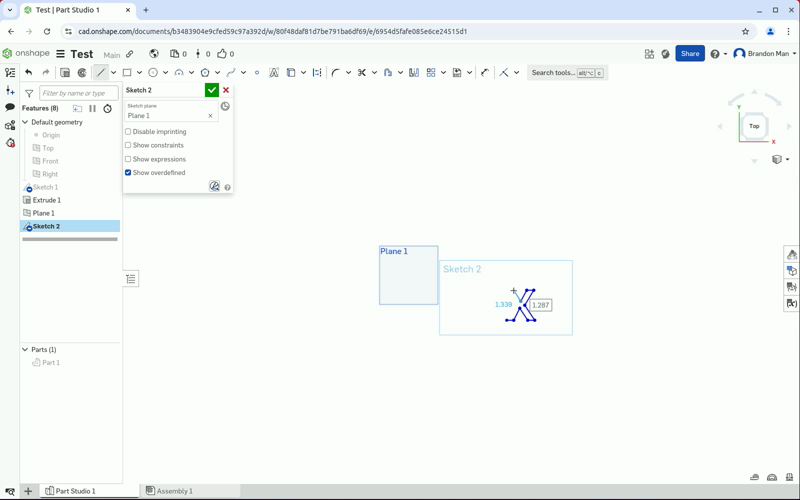
scroll(6)
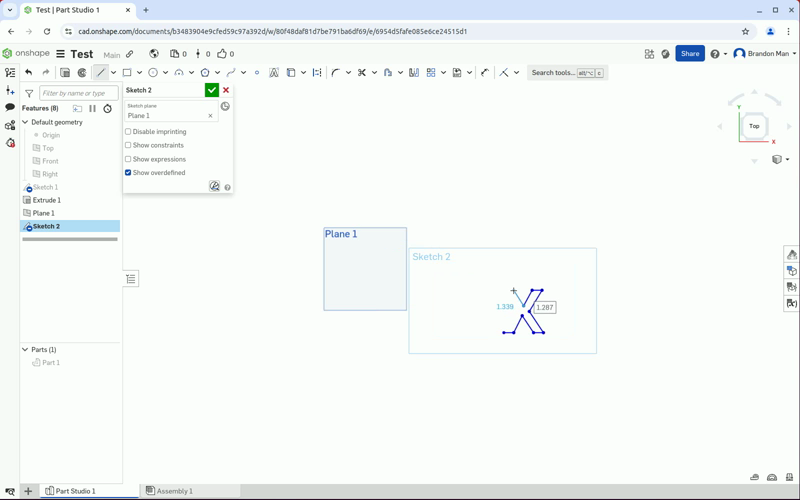
scroll(6)
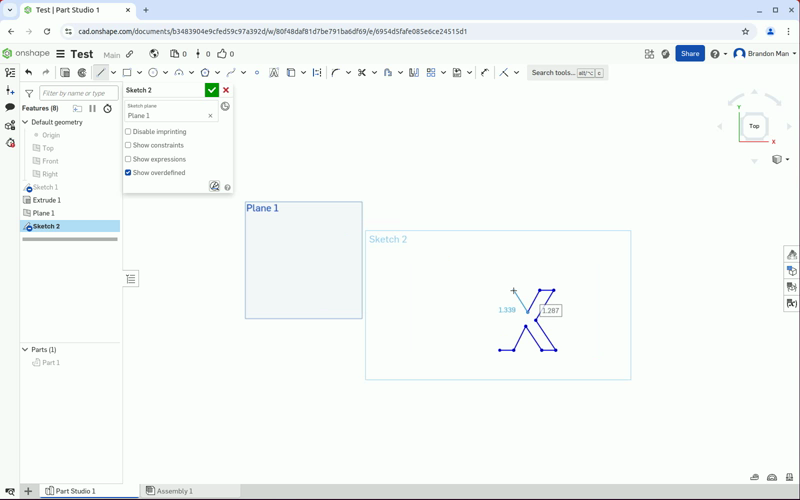
scroll(6)
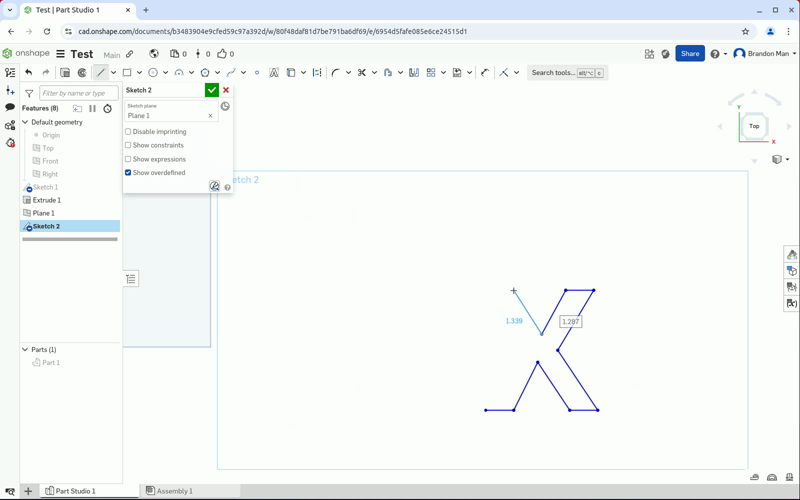
scroll(6)
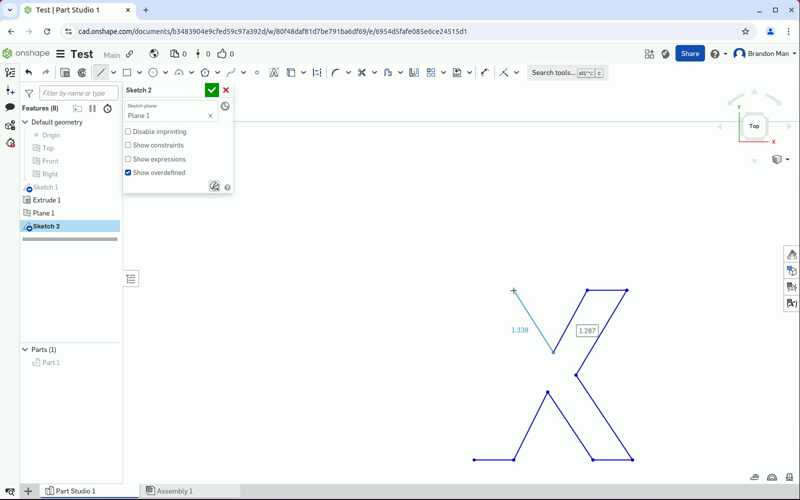
click(513, 290)
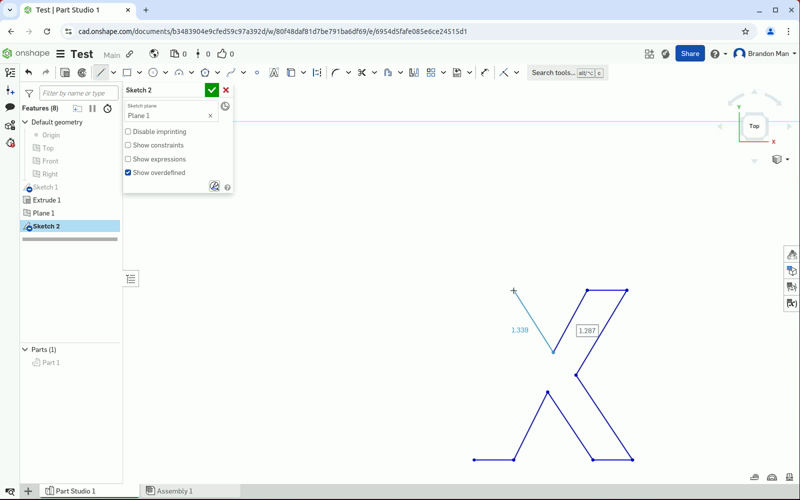
scroll(-6)
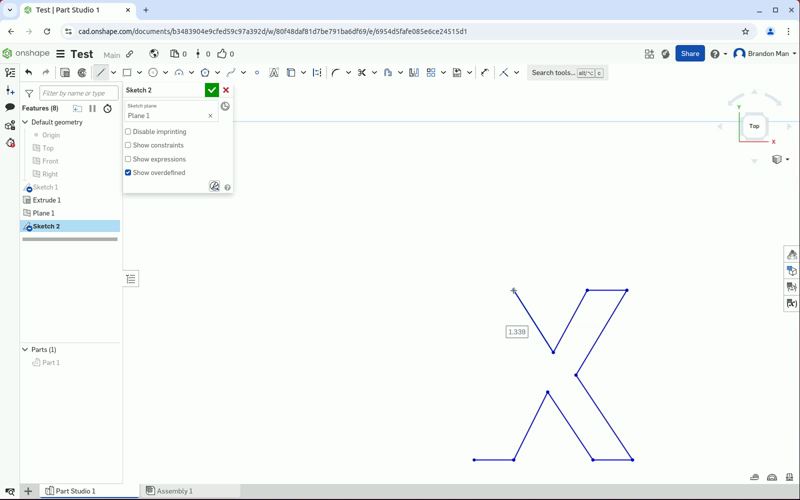
scroll(-6)
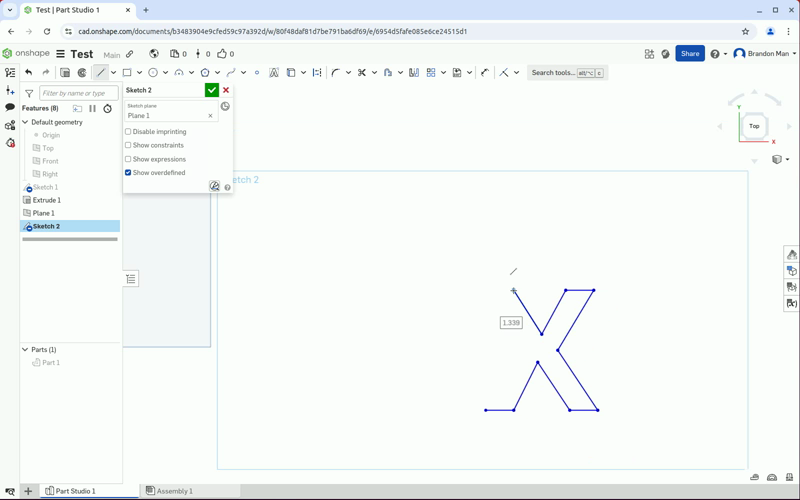
scroll(-6)
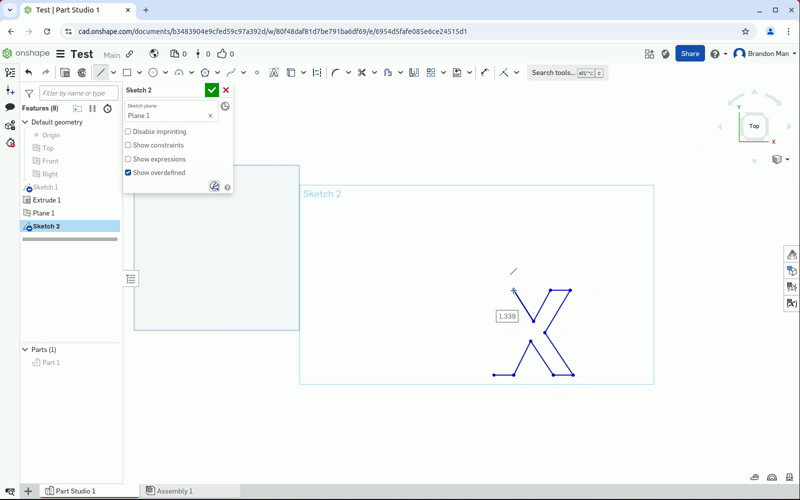
scroll(-6)
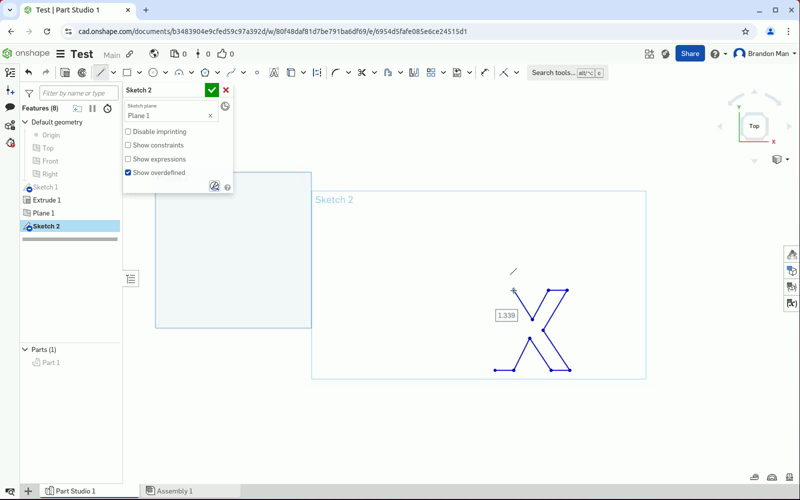
scroll(-6)
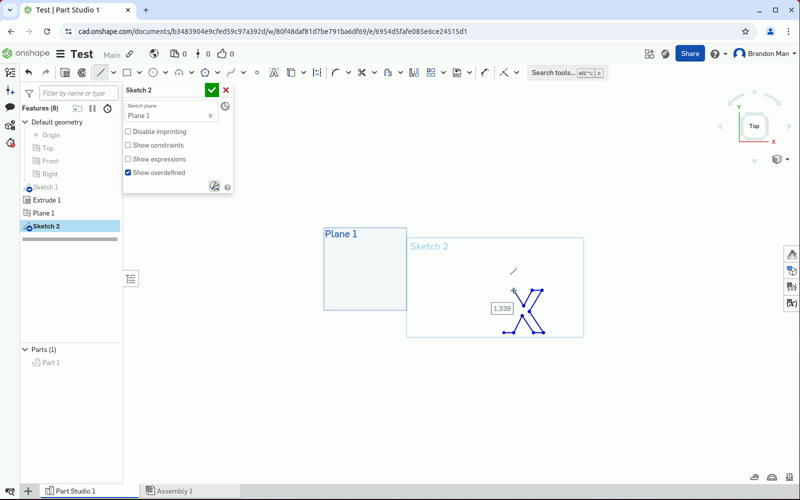
scroll(-6)
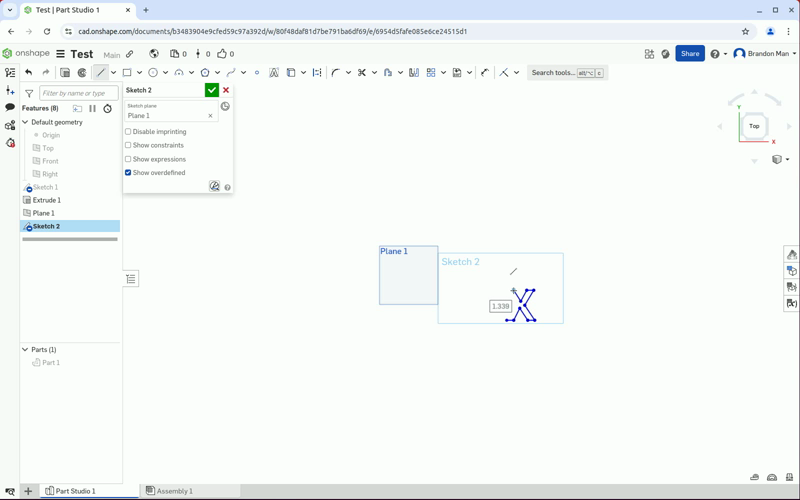
scroll(-6)
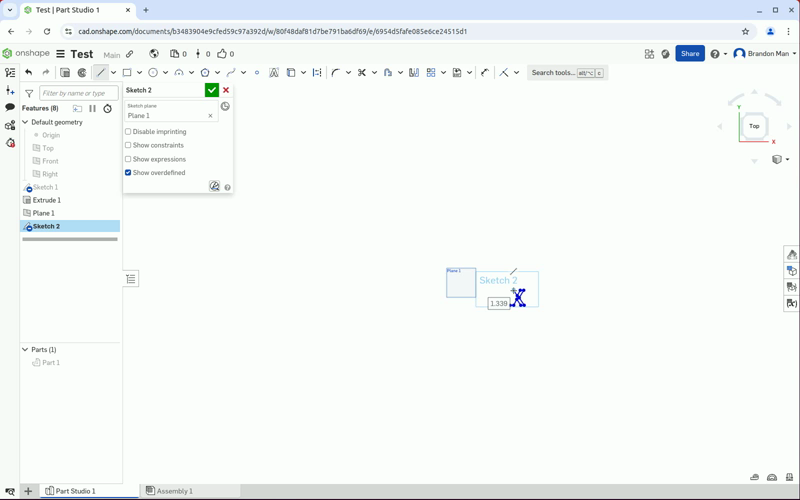
key_up(shift)
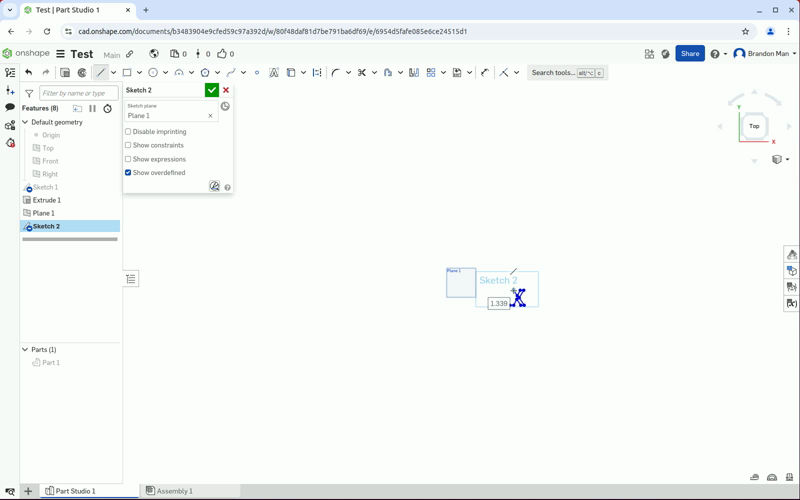
key_down(shift)
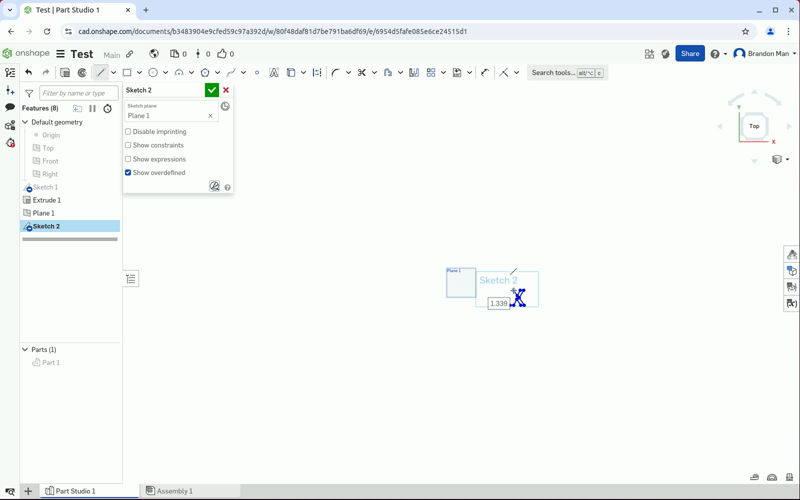
mouse_move(543, 290)
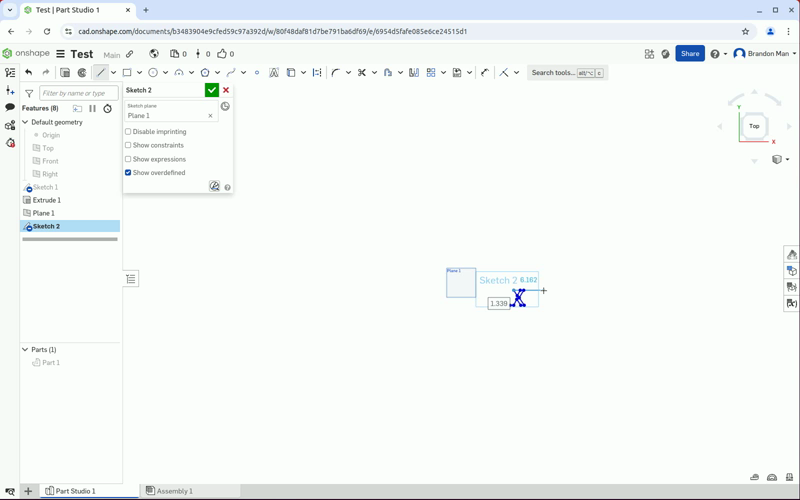
mouse_move(510, 290)
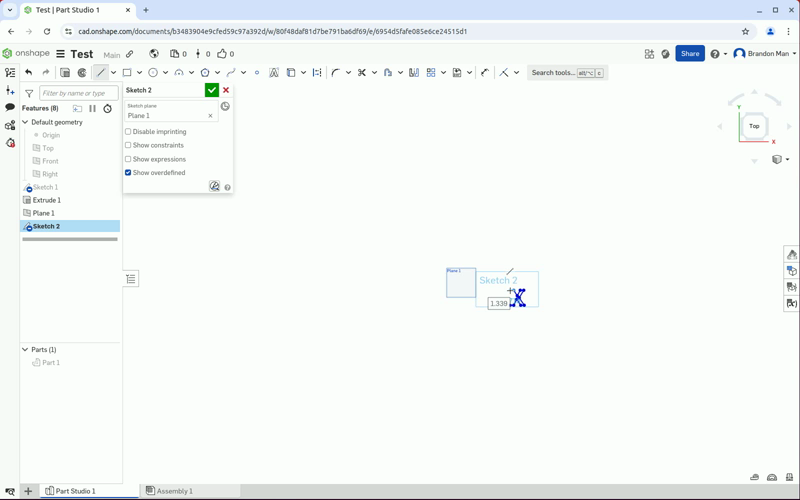
scroll(6)
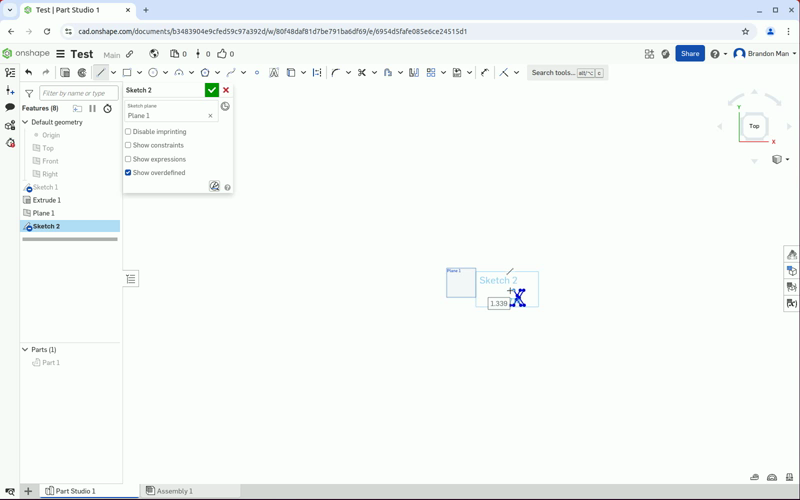
scroll(6)
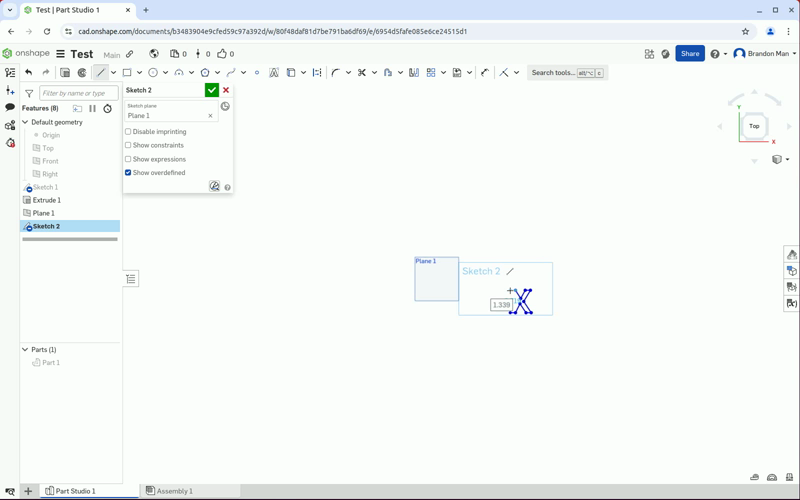
scroll(6)
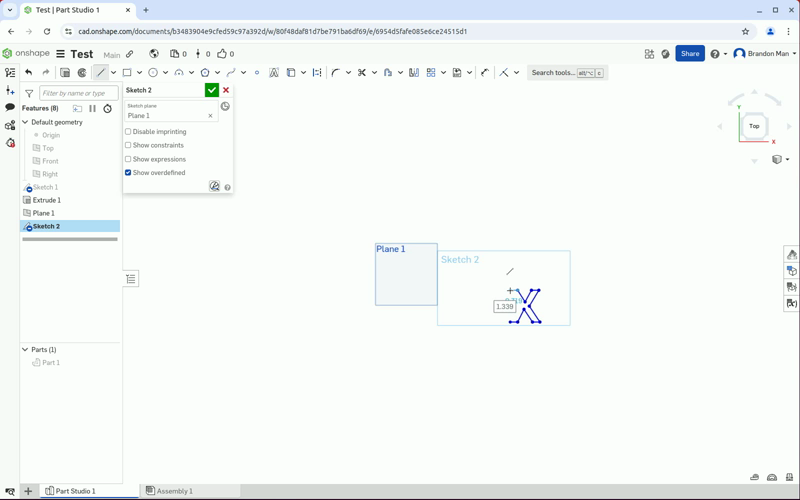
scroll(6)
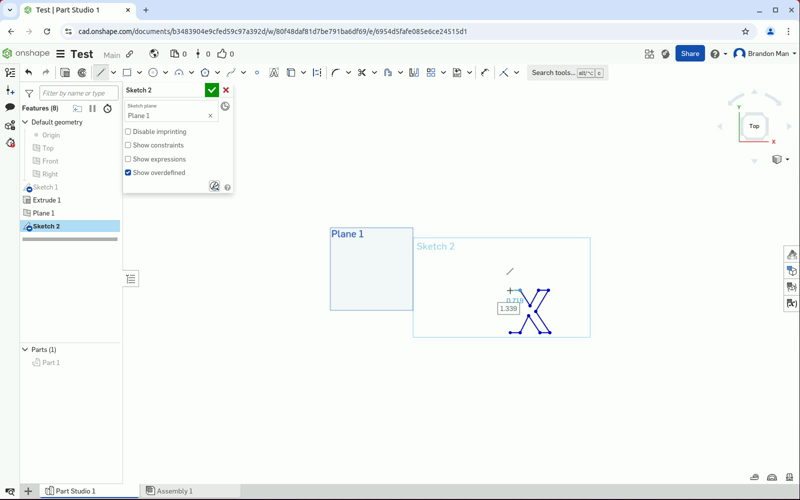
scroll(6)
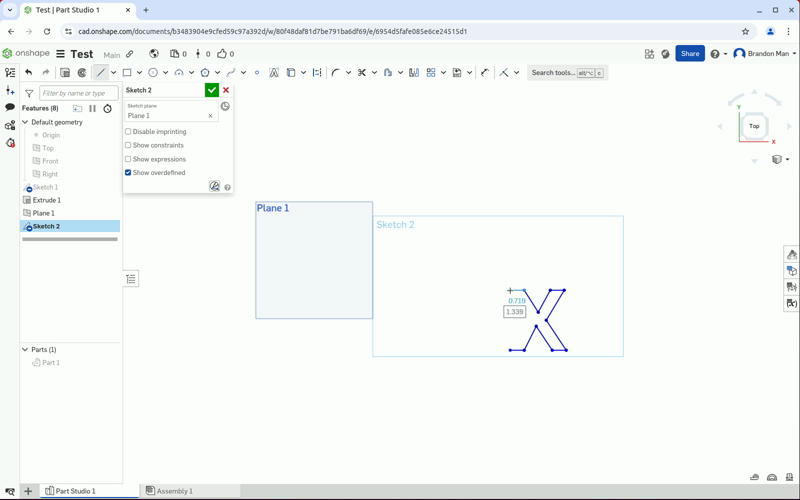
scroll(6)
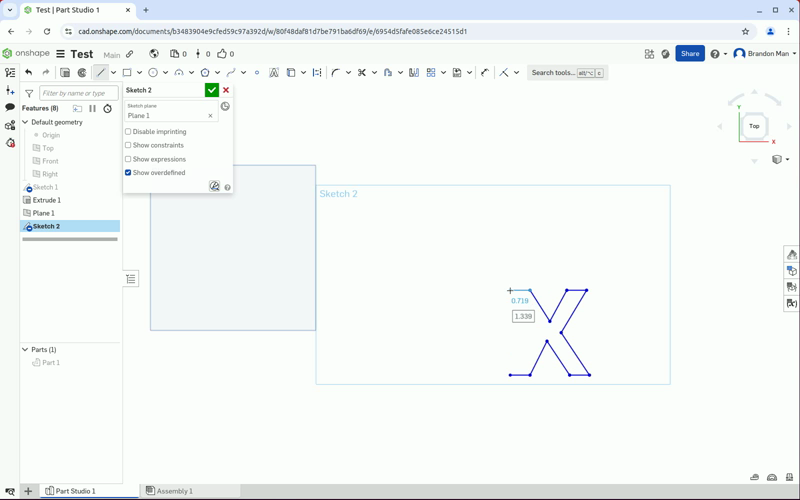
scroll(6)
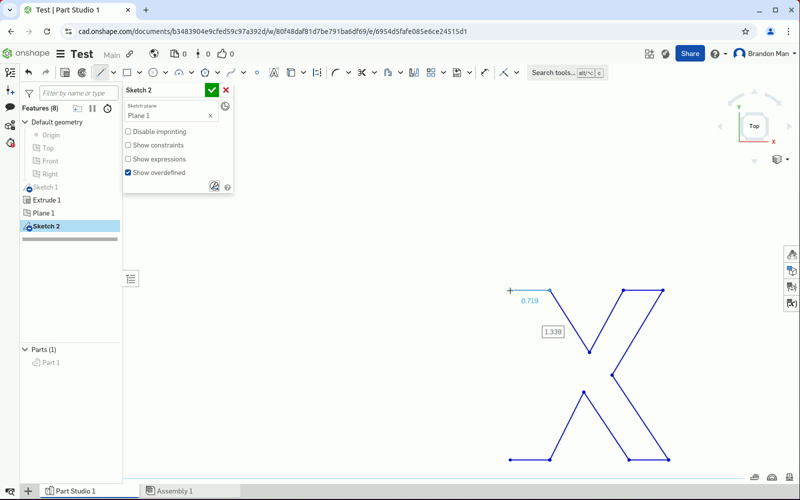
click(510, 290)
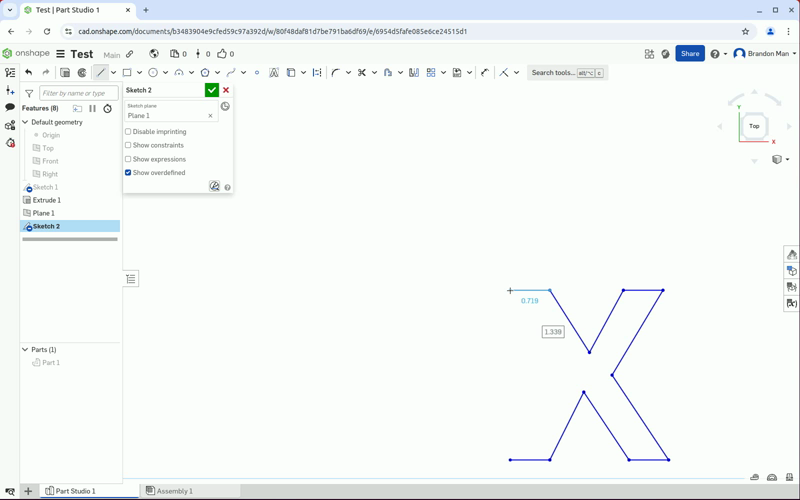
scroll(-6)
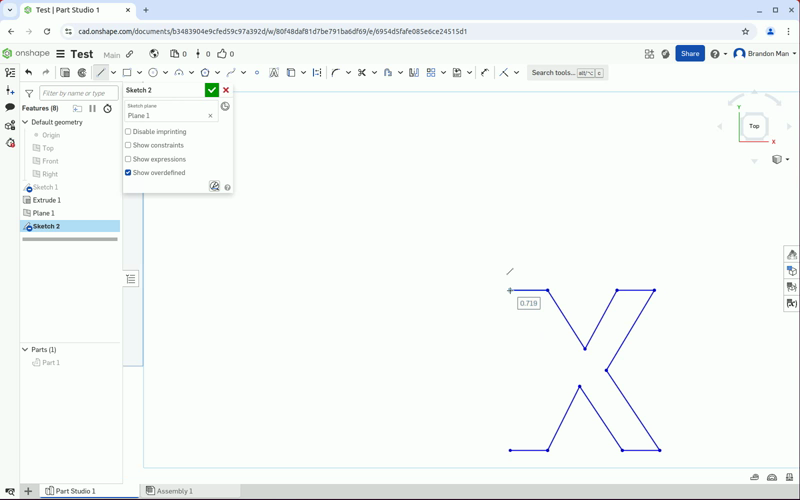
scroll(-6)
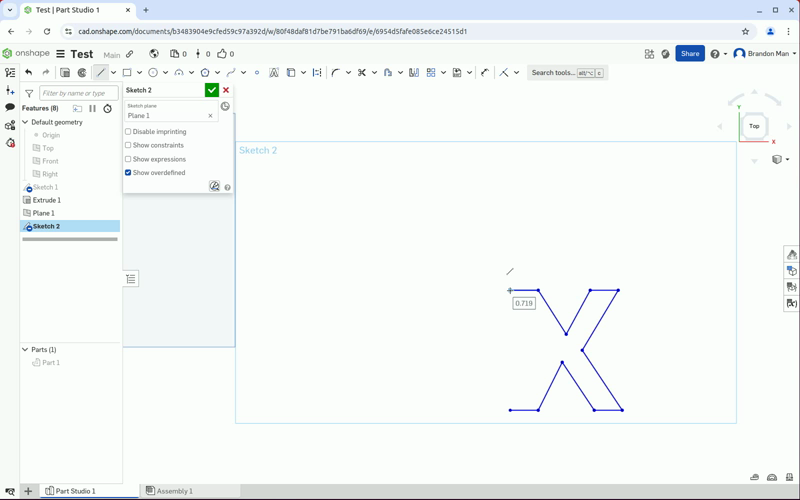
scroll(-6)
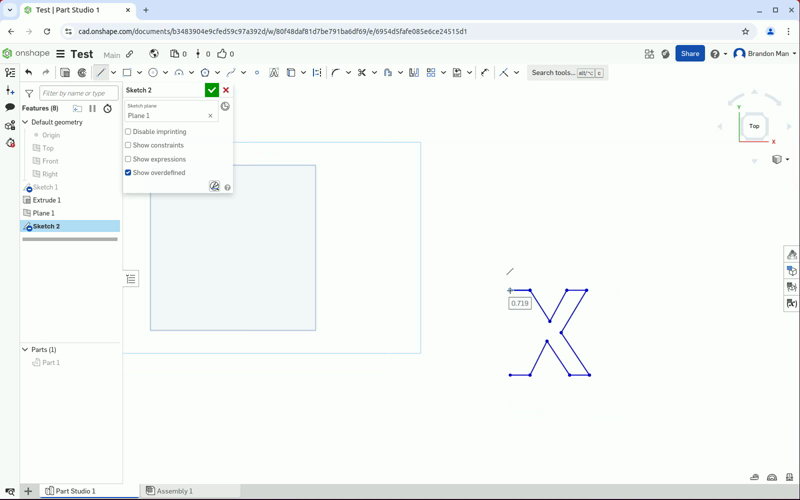
scroll(-6)
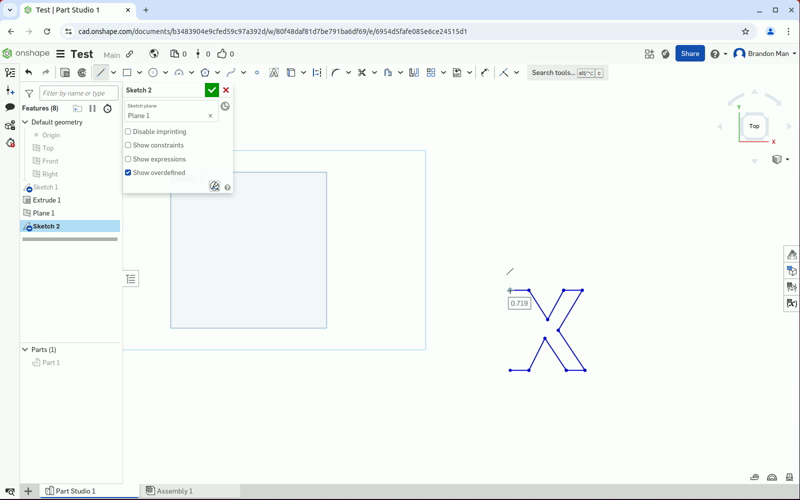
scroll(-6)
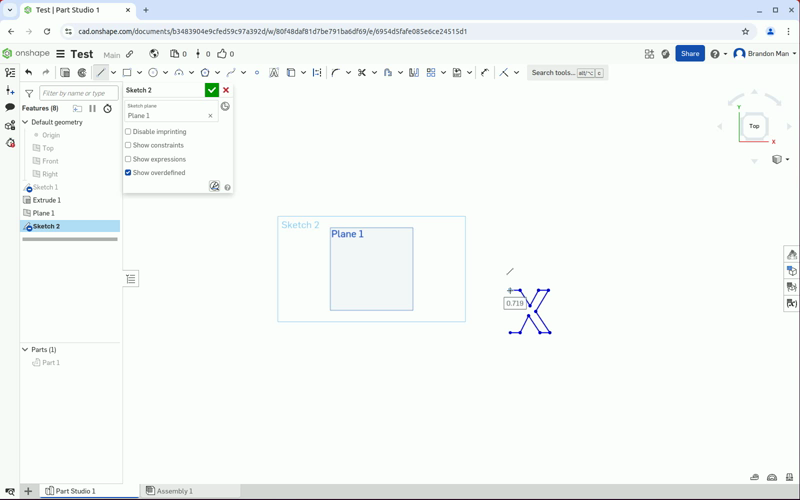
scroll(-6)
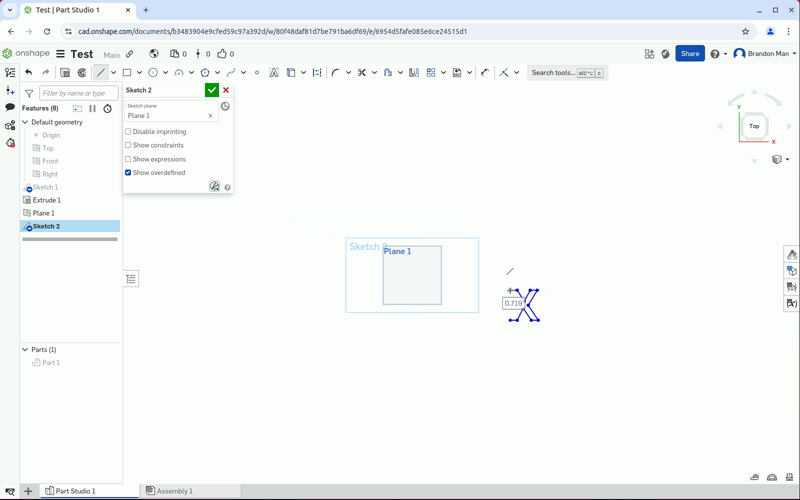
scroll(-6)
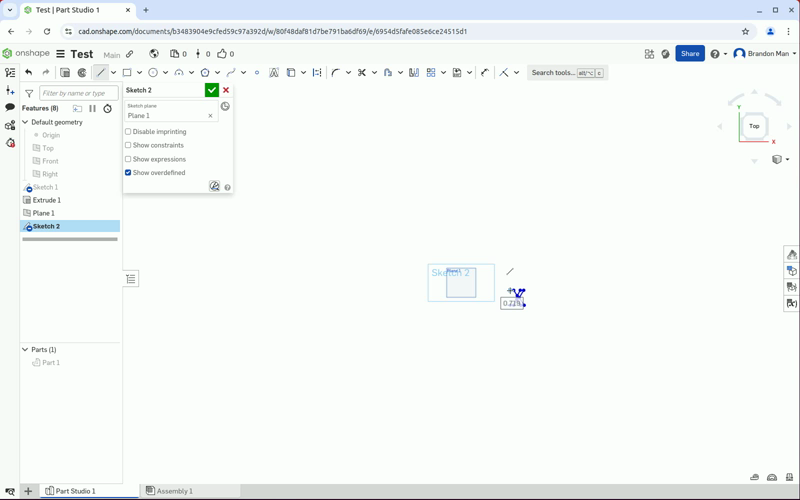
key_up(shift)
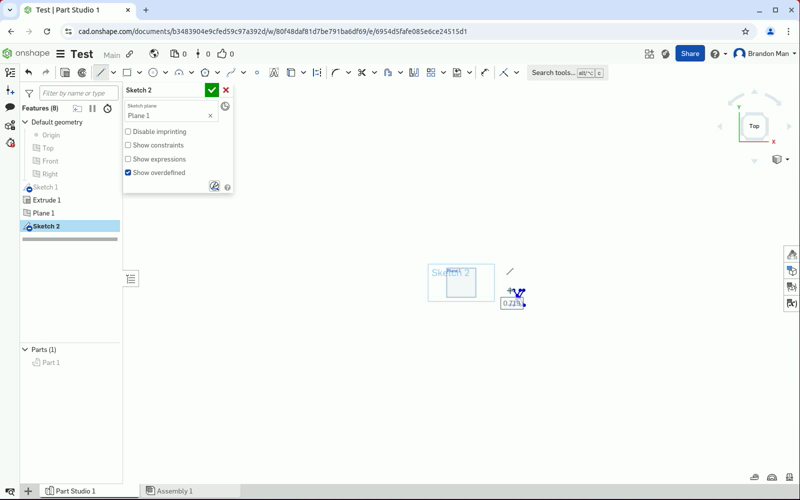
key_down(shift)
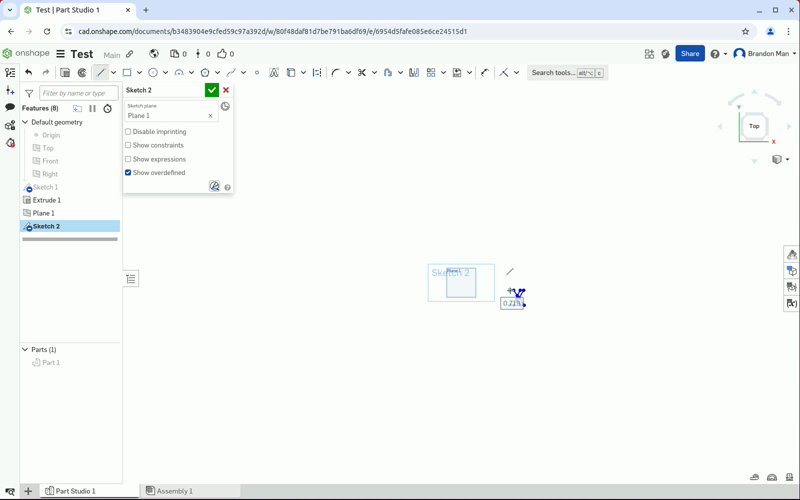
mouse_move(540, 290)
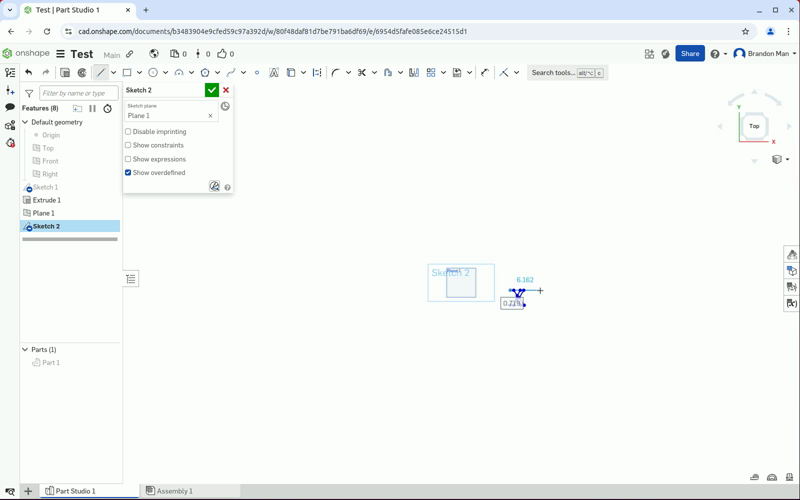
mouse_move(515, 297)
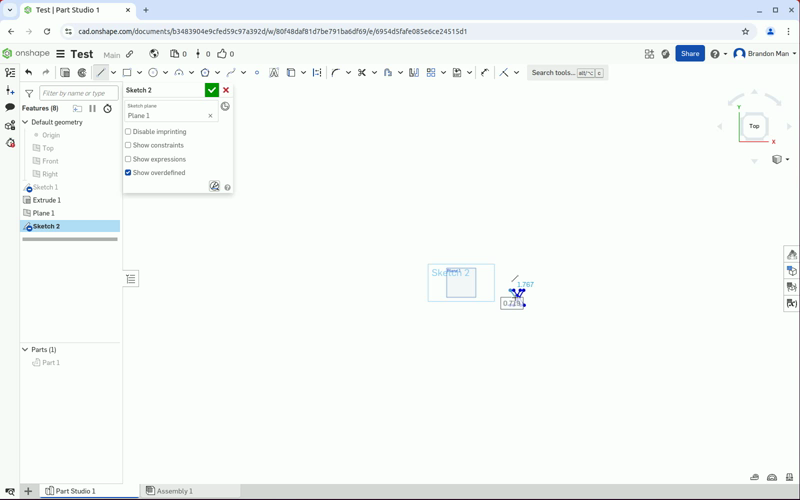
scroll(6)
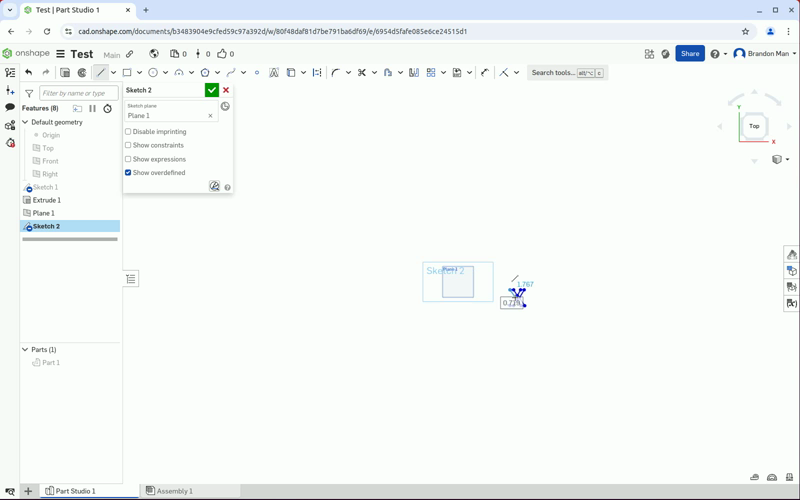
scroll(6)
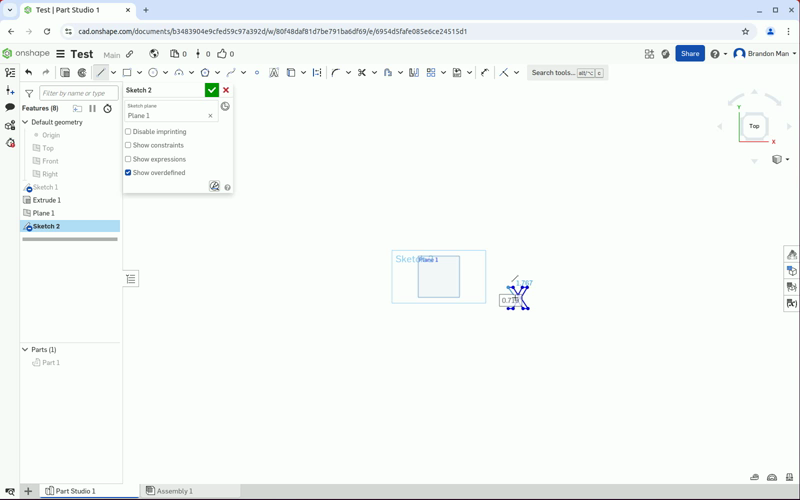
scroll(6)
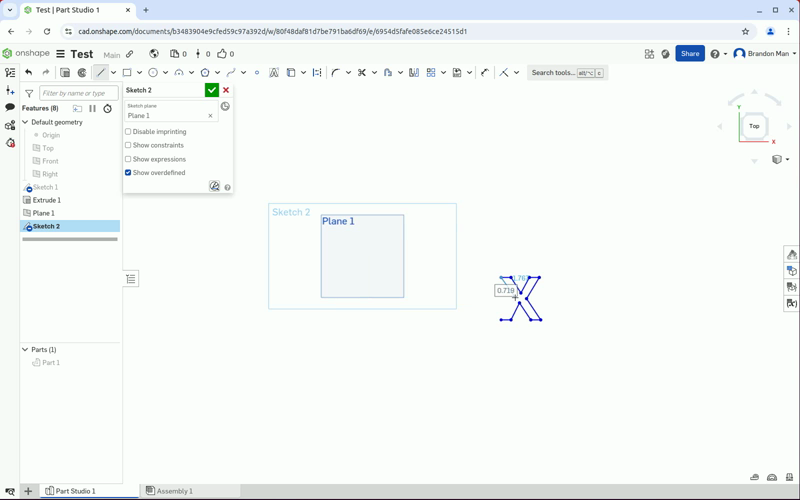
scroll(6)
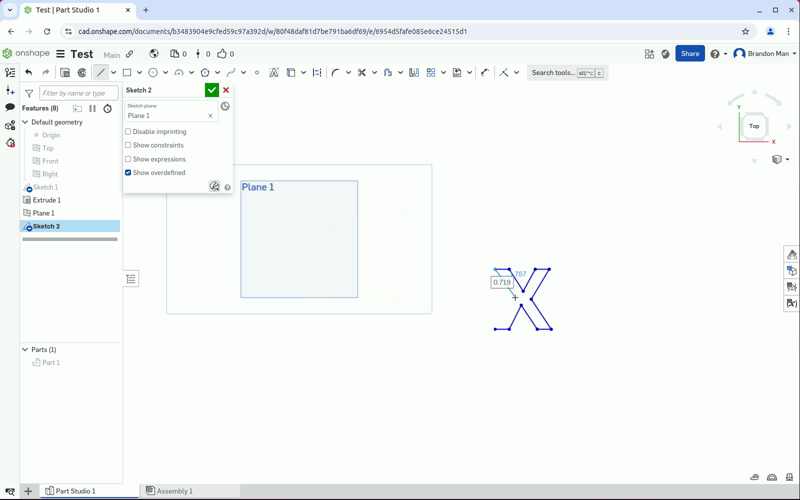
scroll(6)
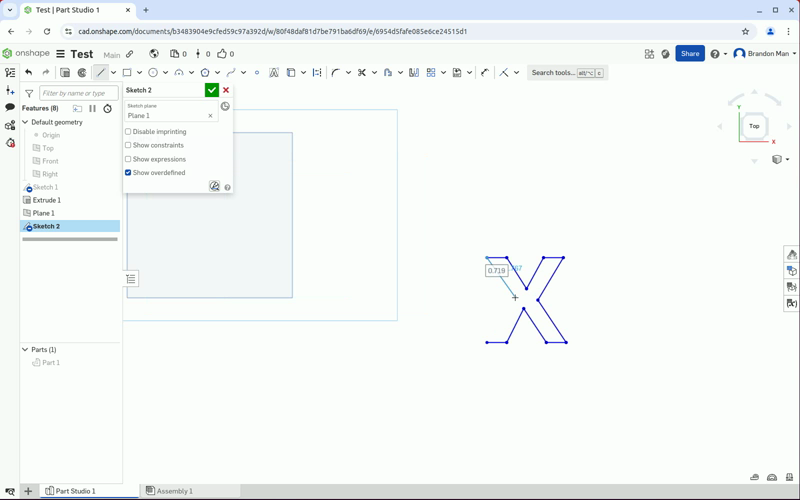
scroll(6)
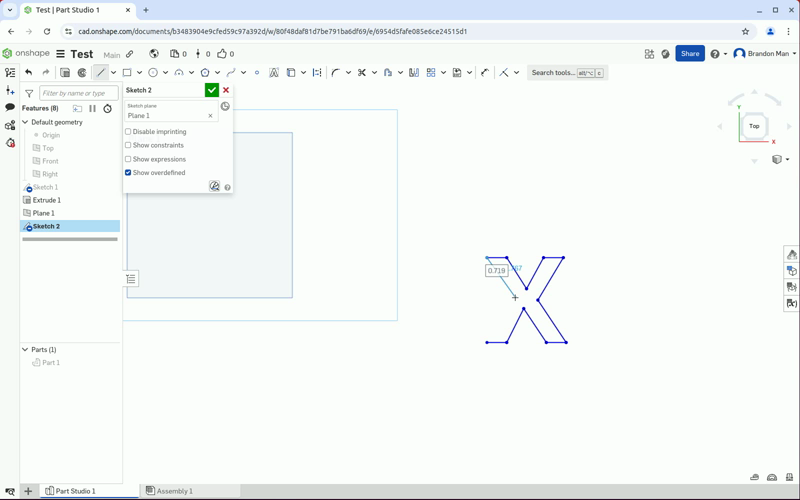
scroll(6)
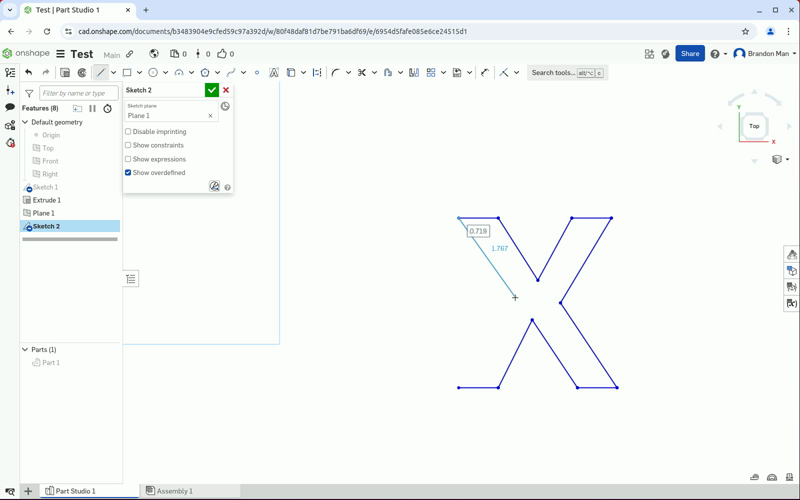
click(515, 297)
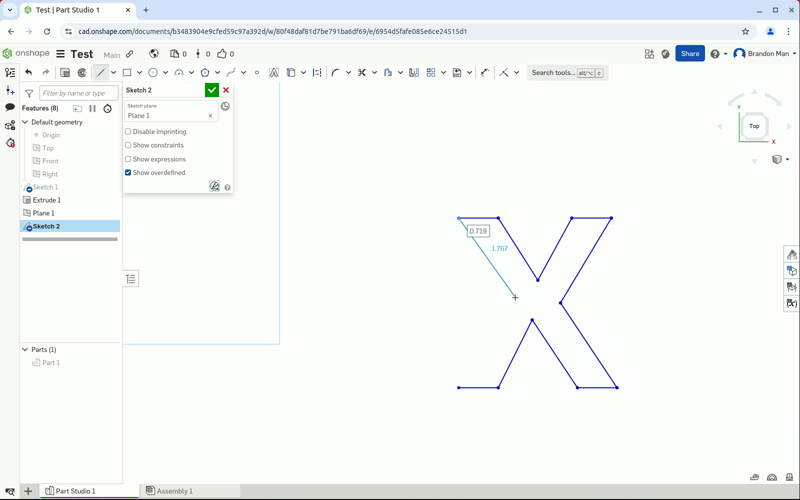
scroll(-6)
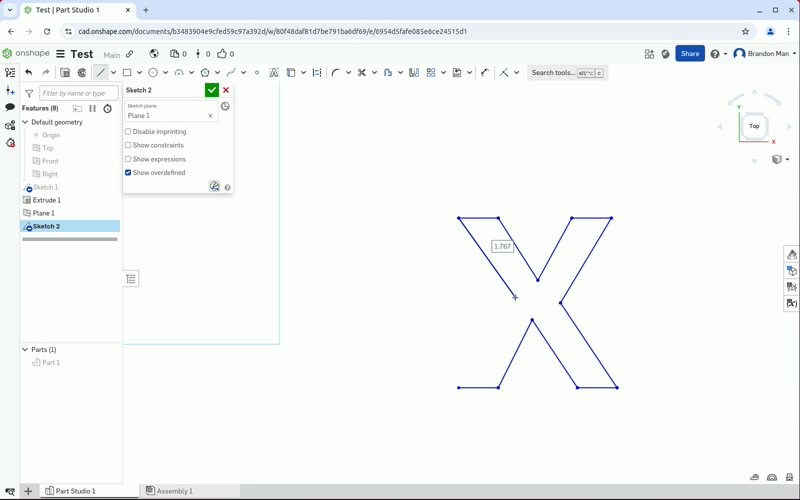
scroll(-6)
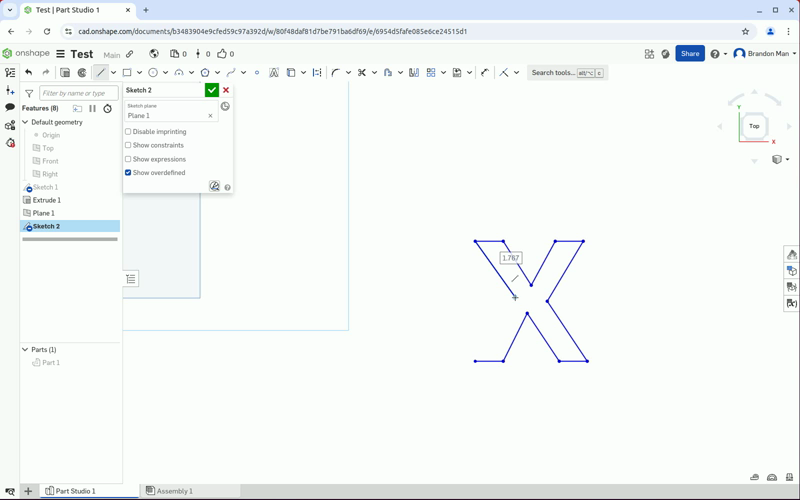
scroll(-6)
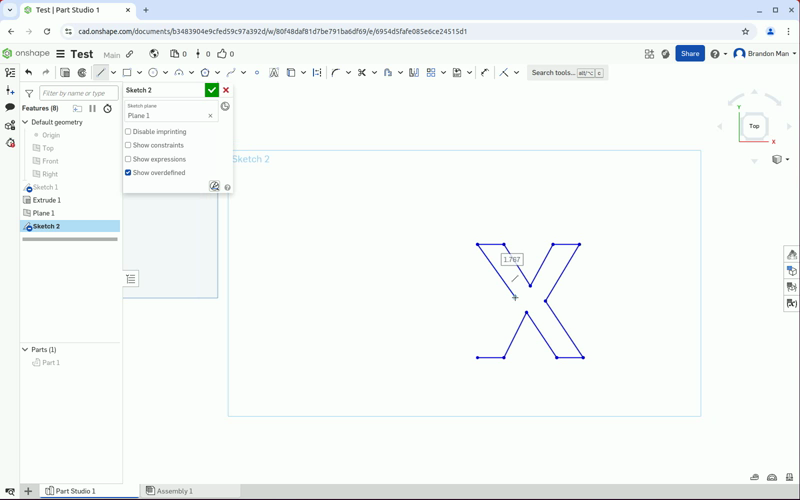
scroll(-6)
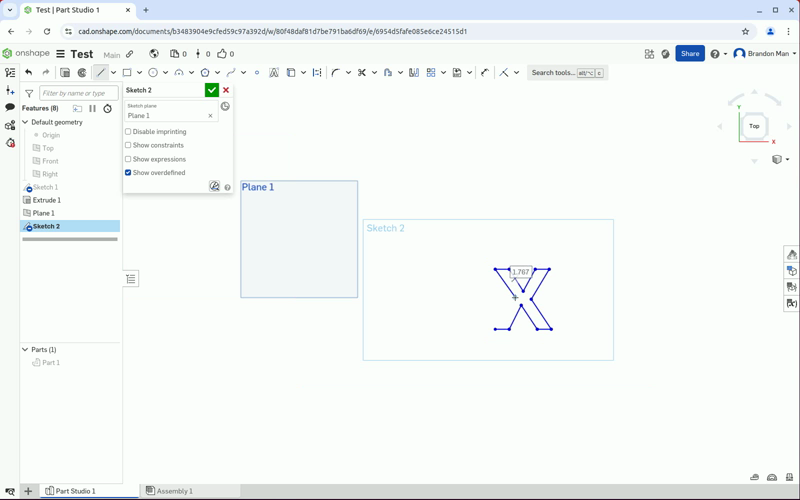
scroll(-6)
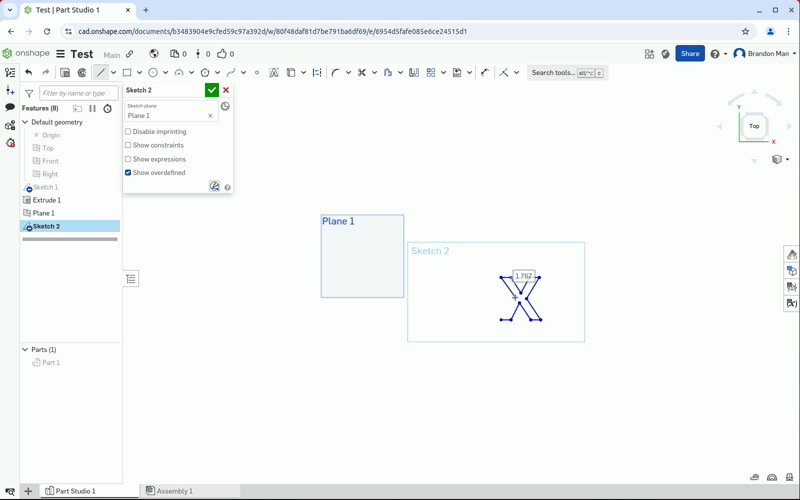
scroll(-6)
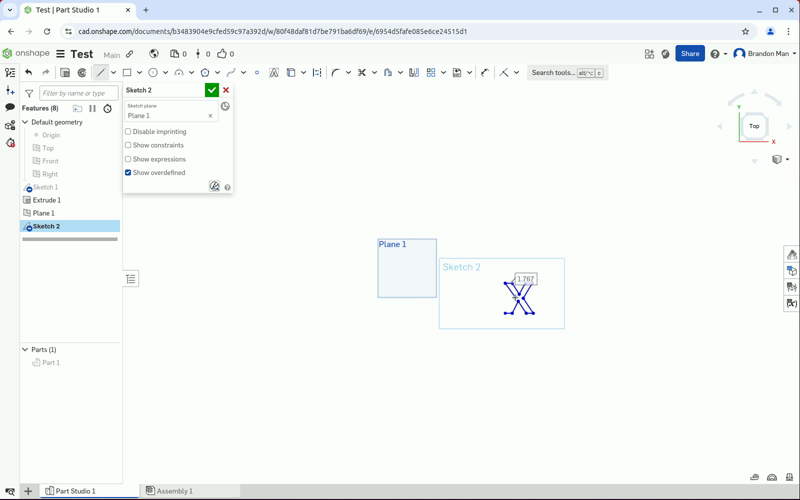
scroll(-6)
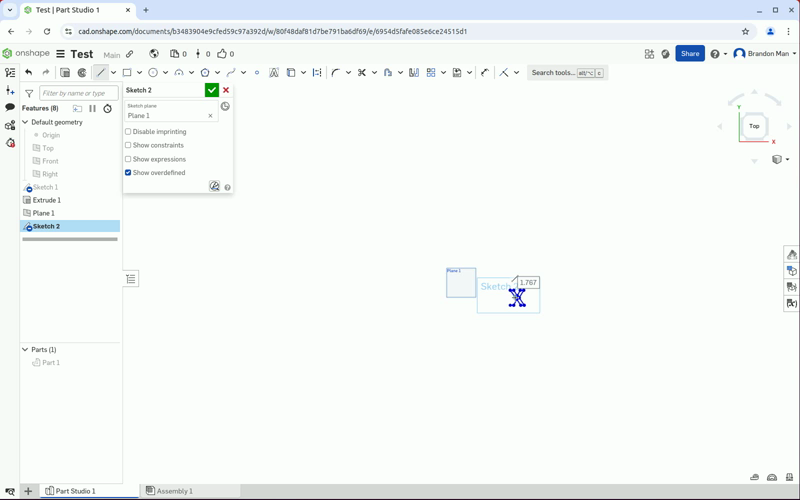
key_up(shift)
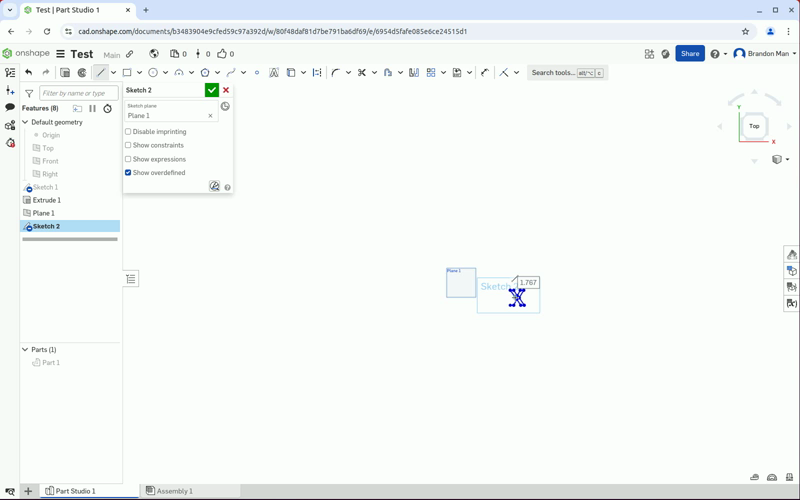
mouse_move(545, 297)
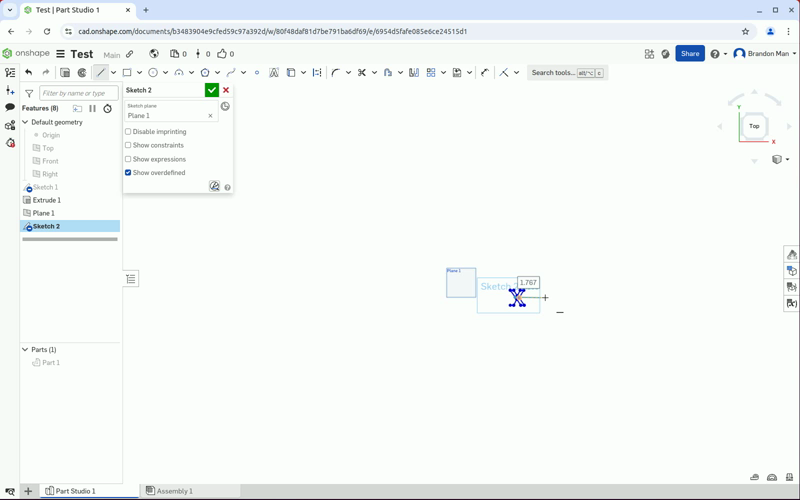
key_down(shift)
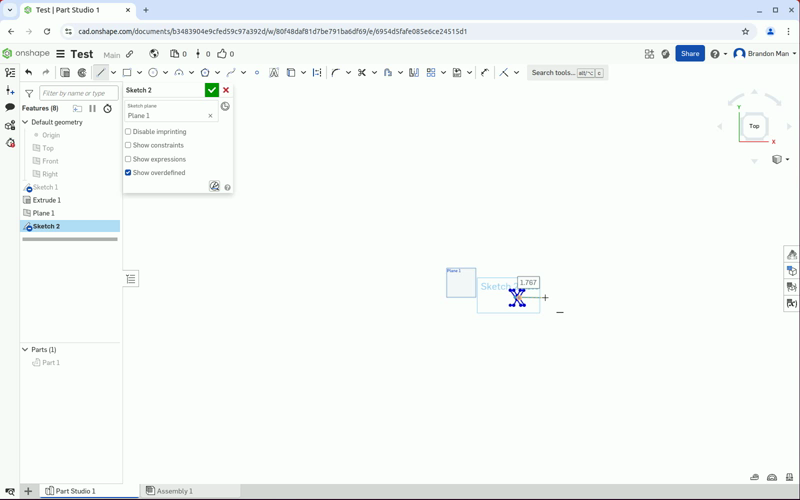
mouse_move(510, 305)
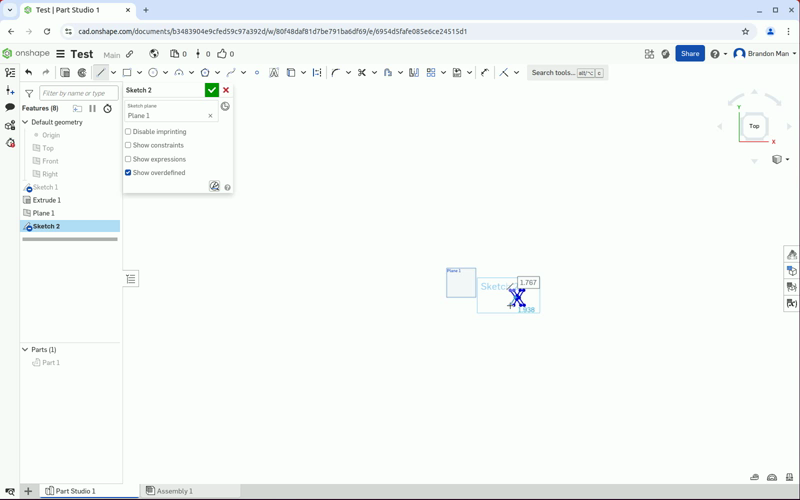
scroll(6)
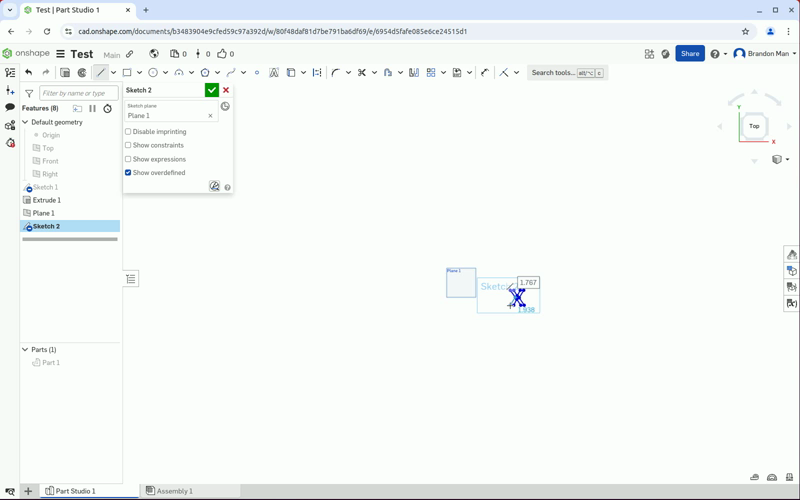
scroll(6)
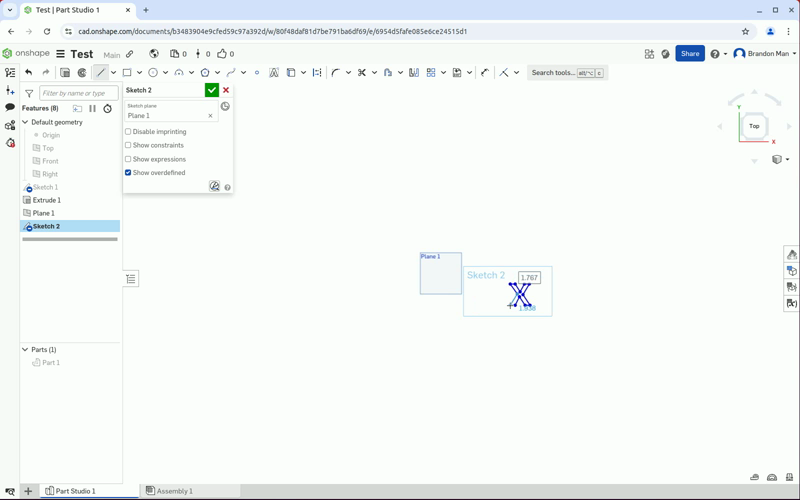
scroll(6)
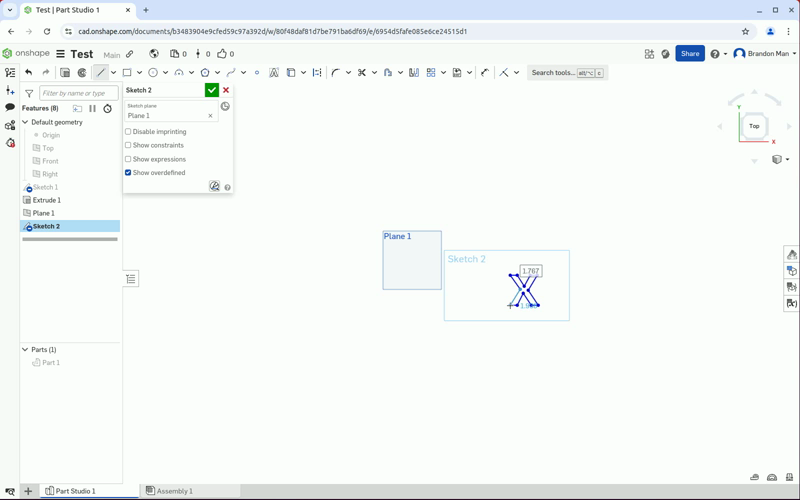
scroll(6)
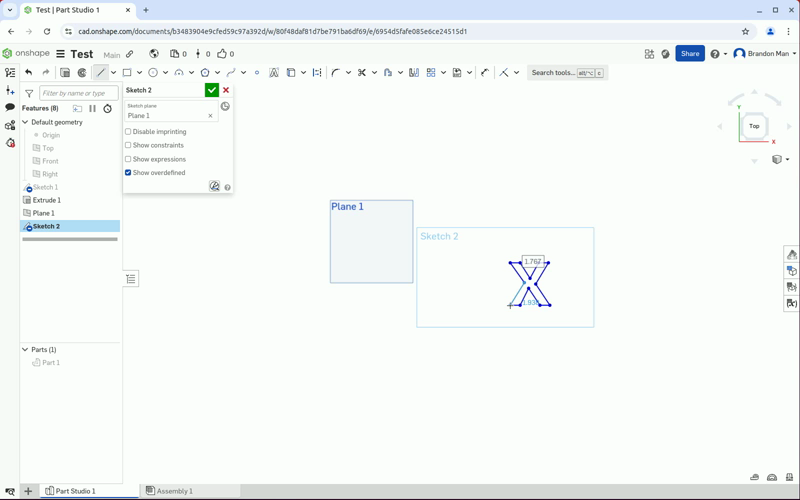
scroll(6)
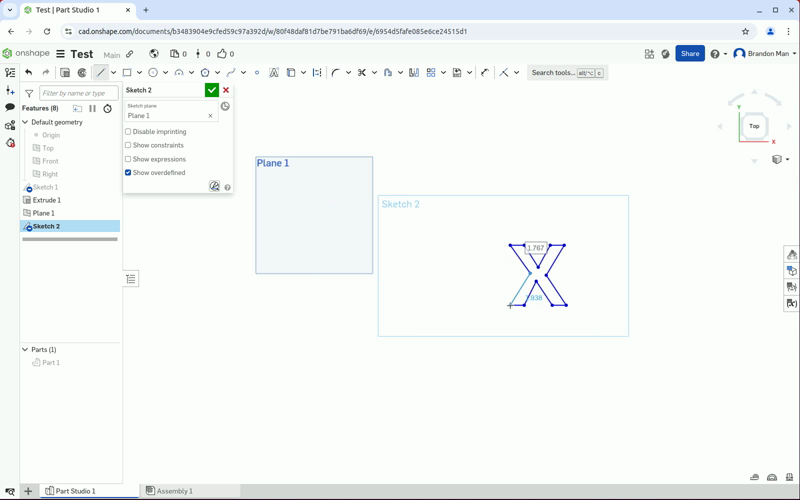
scroll(6)
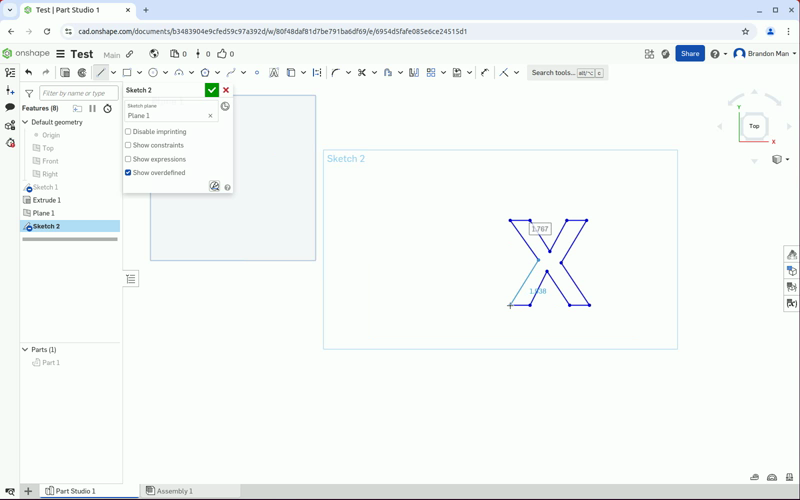
scroll(6)
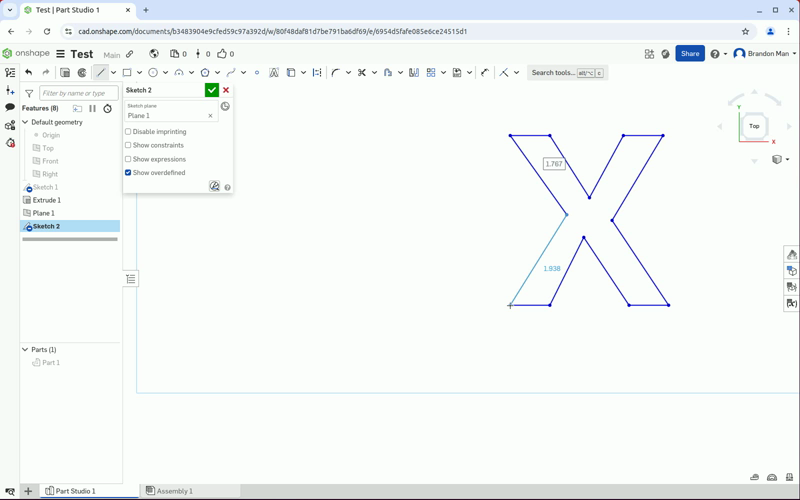
key_up(shift)
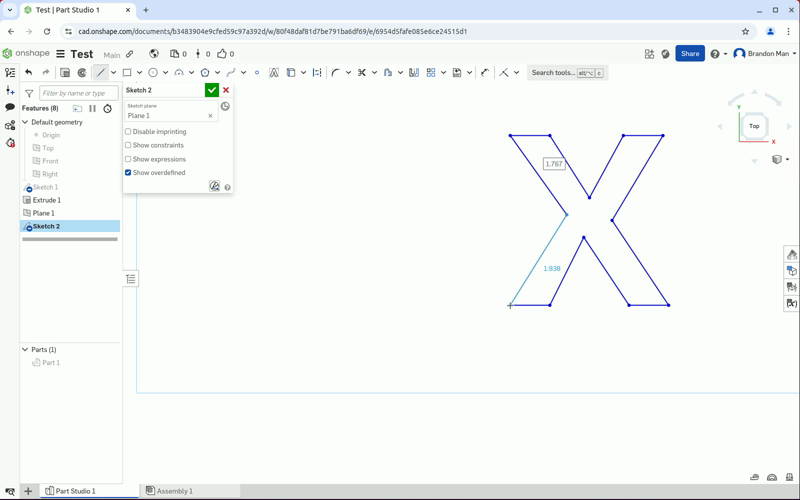
click(510, 305)
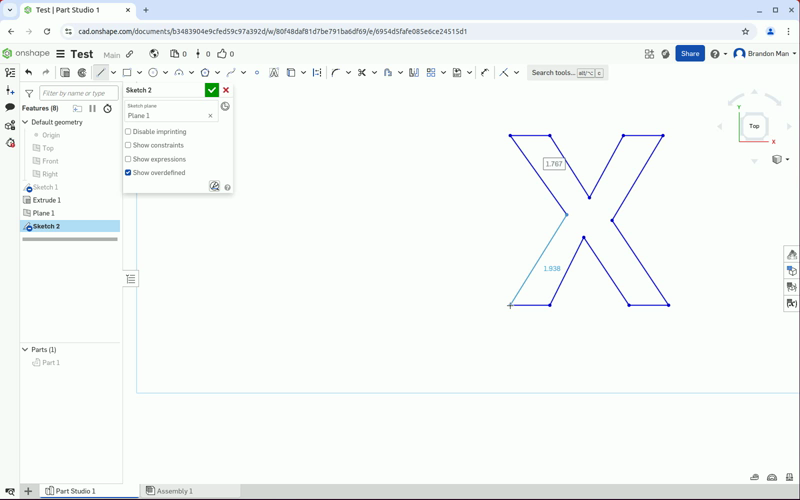
scroll(-6)
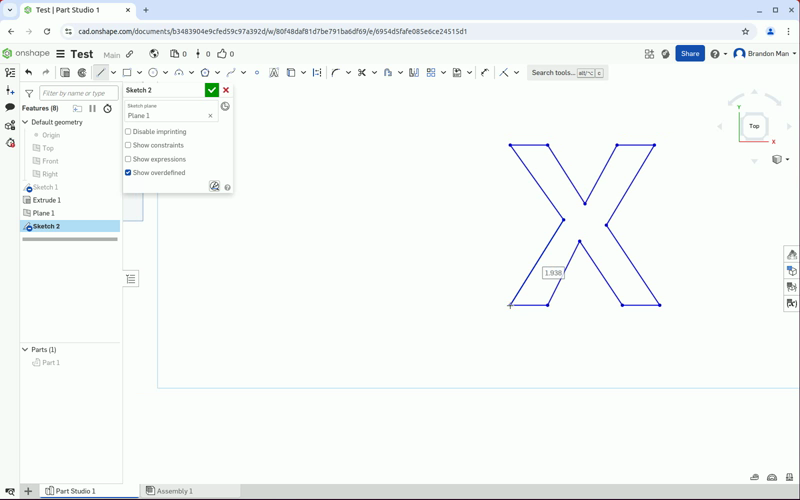
scroll(-6)
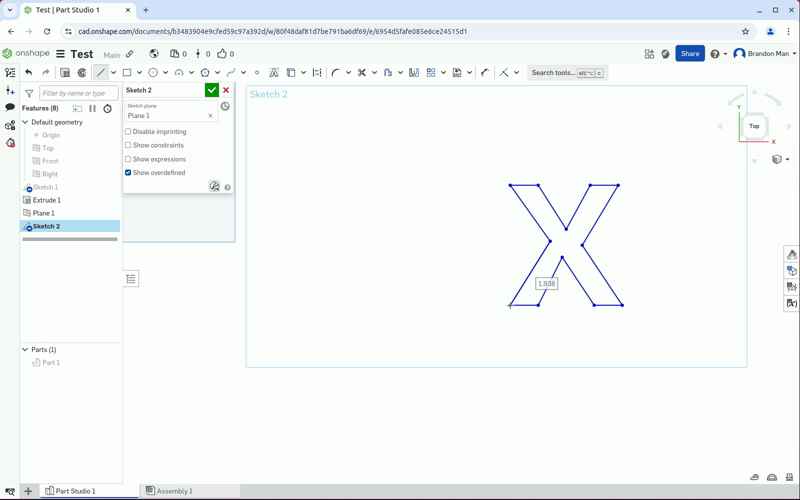
scroll(-6)
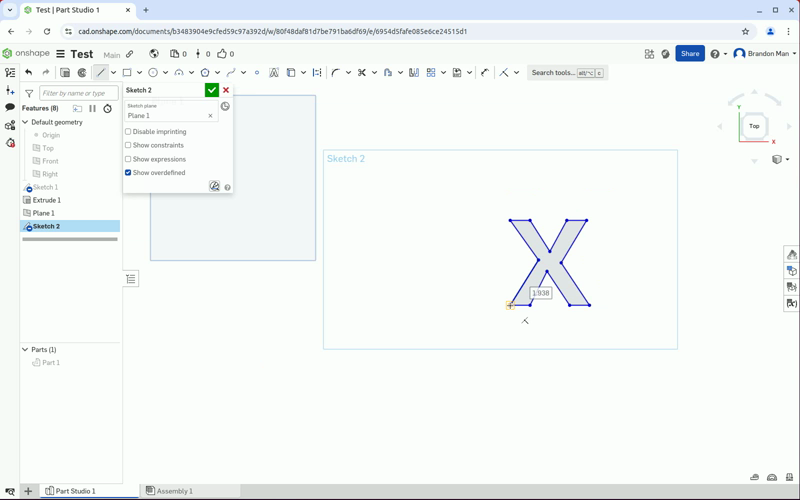
scroll(-6)
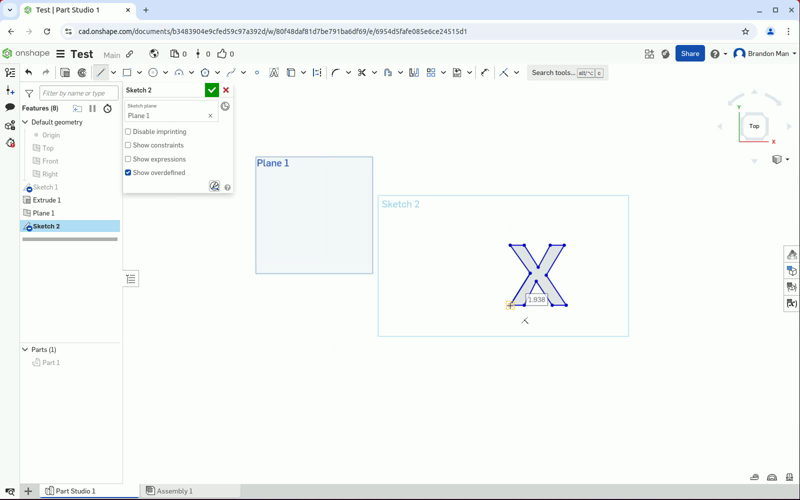
scroll(-6)
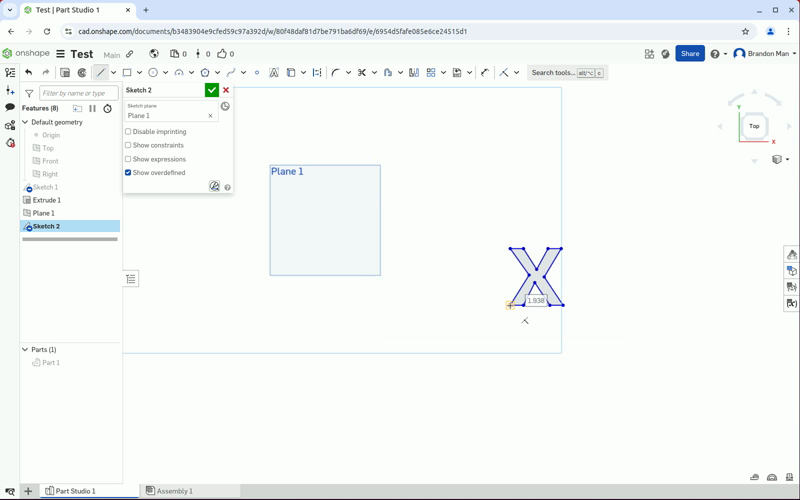
scroll(-6)
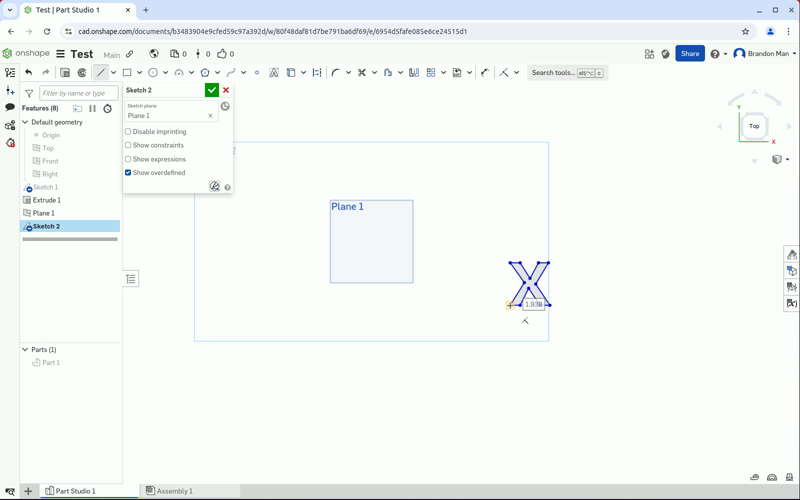
scroll(-6)
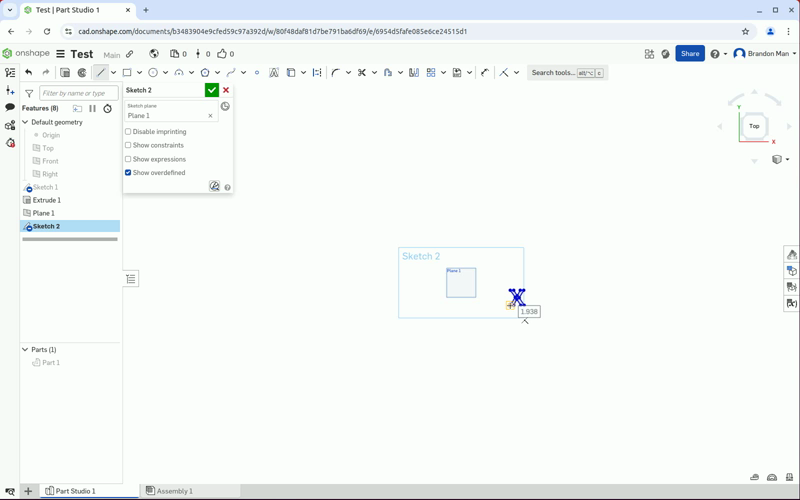
key(esc)
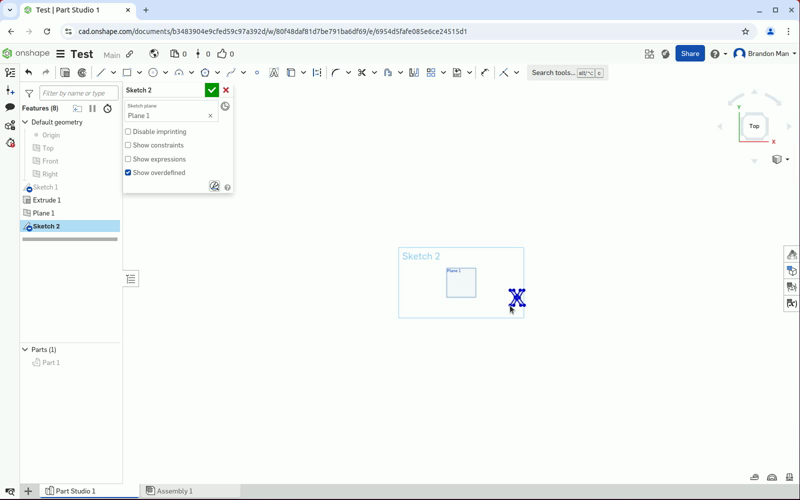
mouse_move(518, 300)
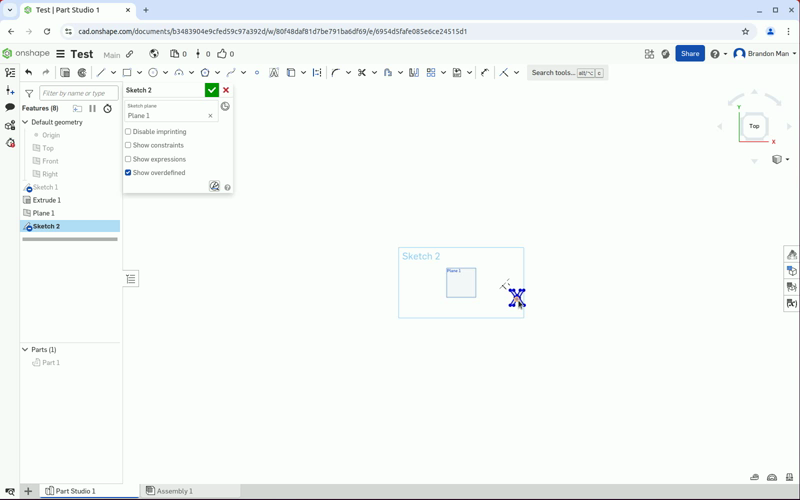
scroll(6)
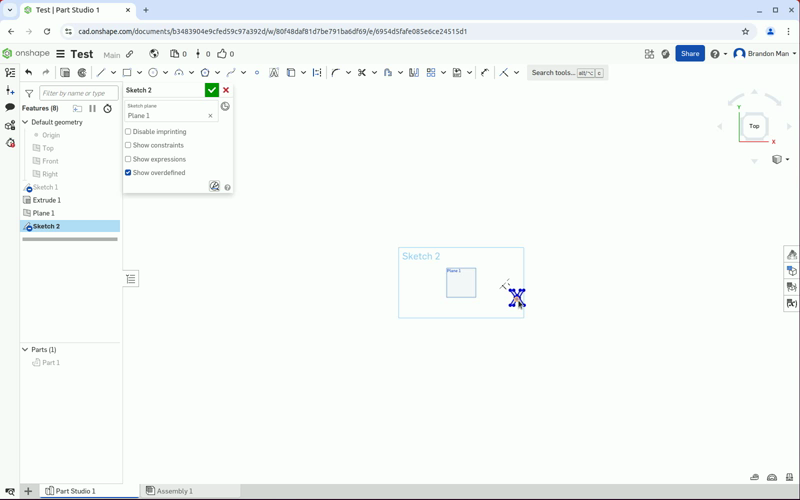
scroll(6)
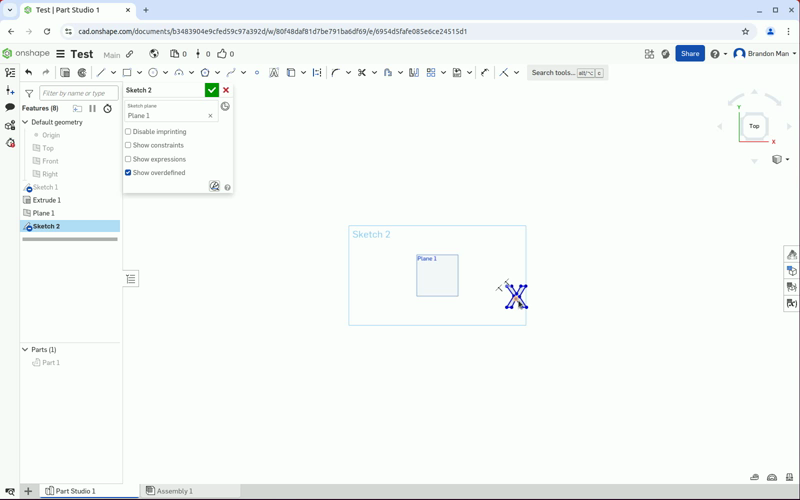
scroll(6)
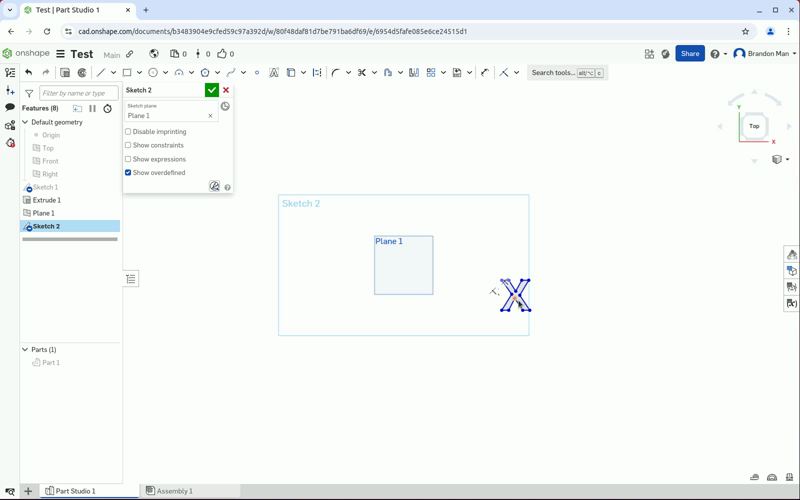
scroll(6)
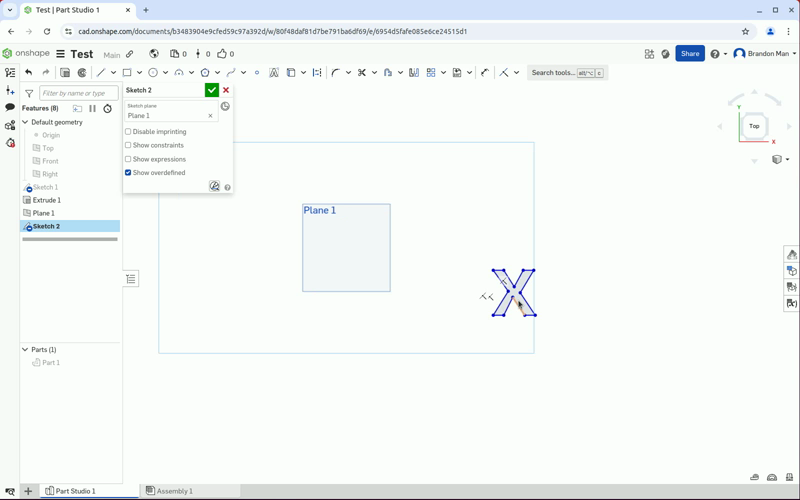
scroll(6)
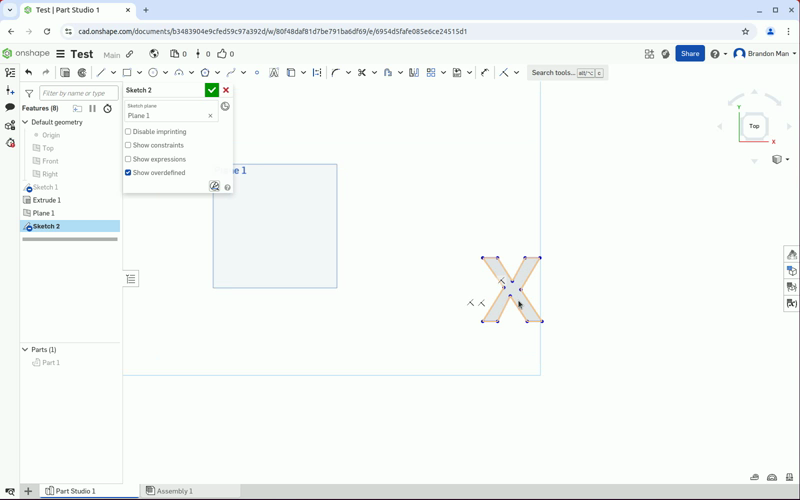
scroll(6)
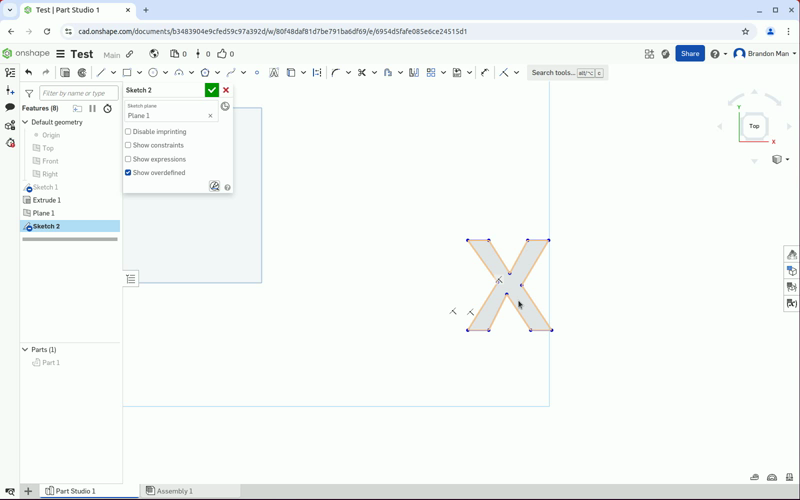
scroll(6)
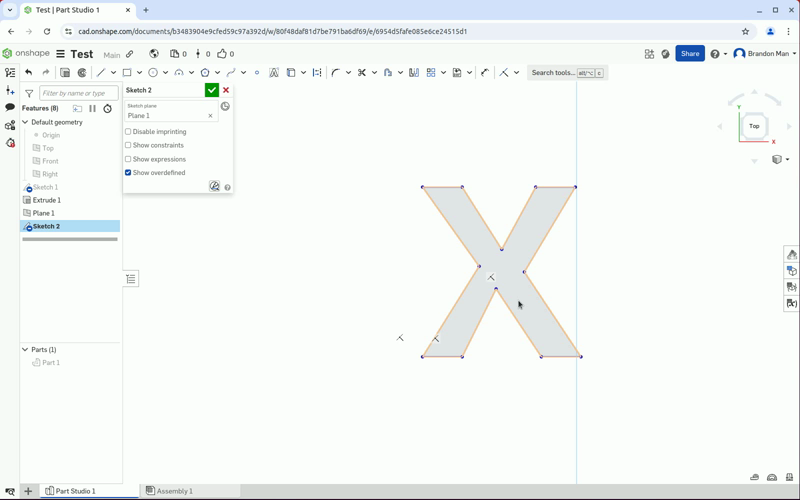
click(518, 300)
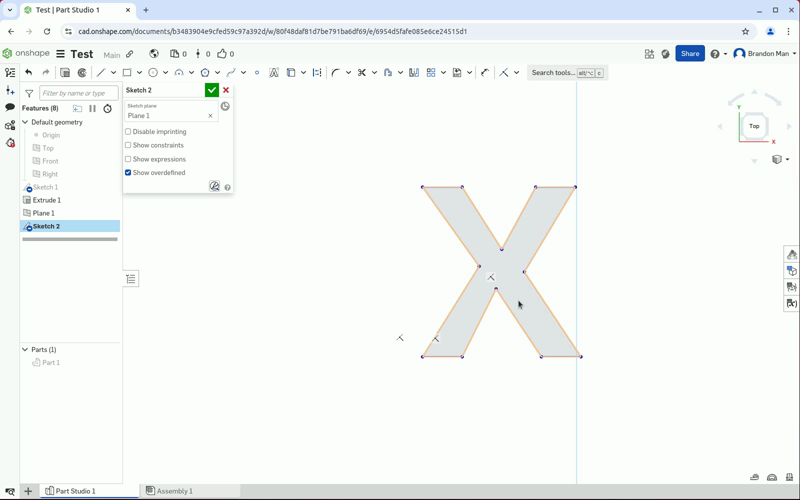
scroll(-6)
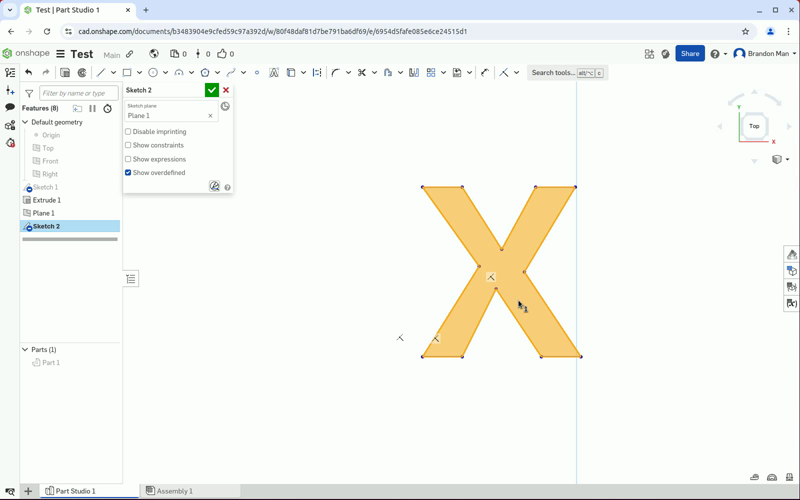
scroll(-6)
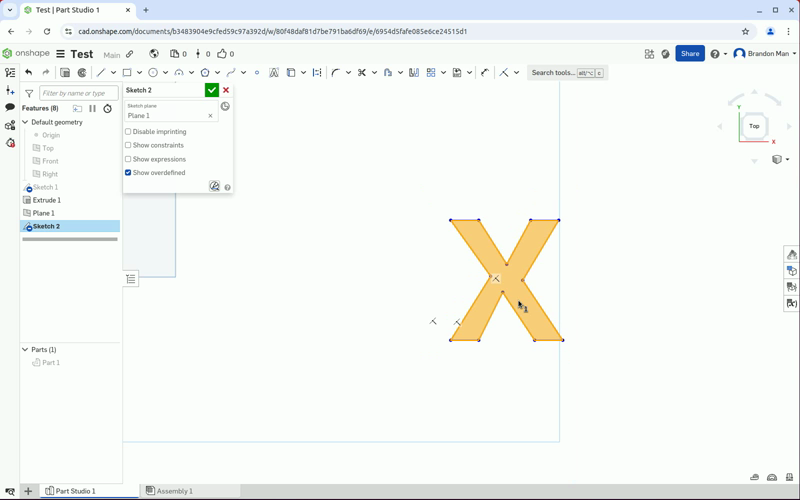
scroll(-6)
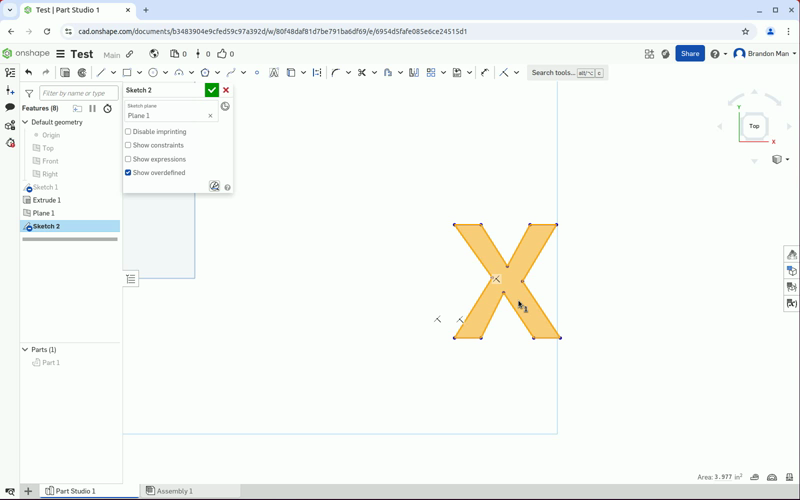
scroll(-6)
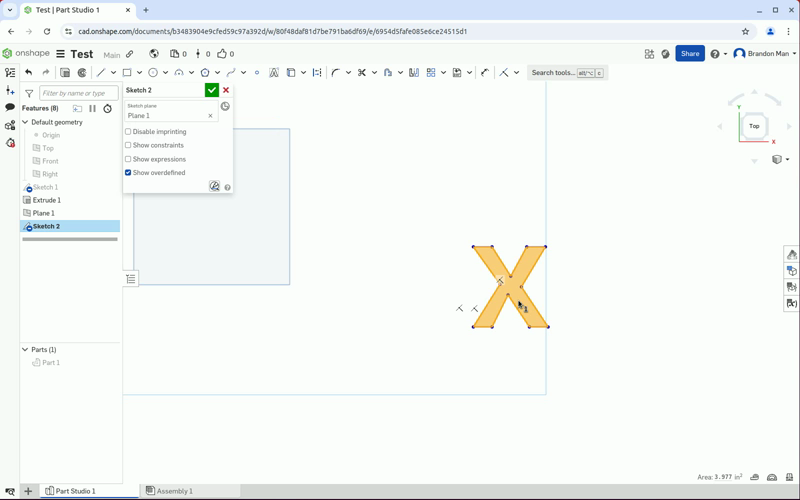
scroll(-6)
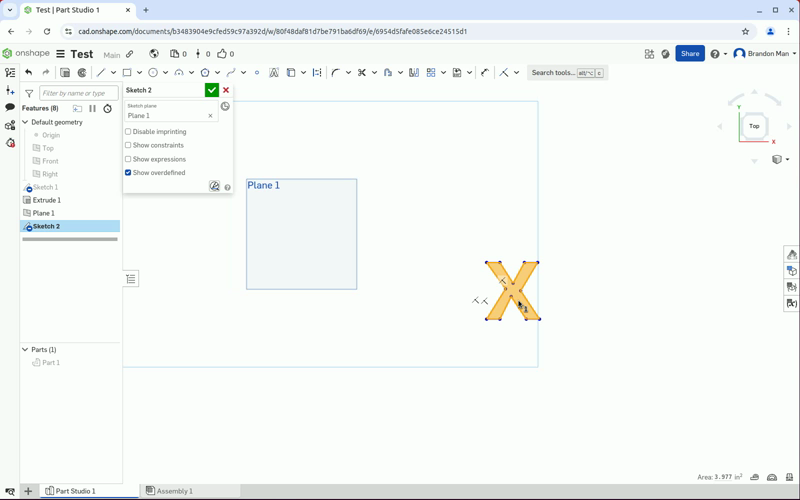
scroll(-6)
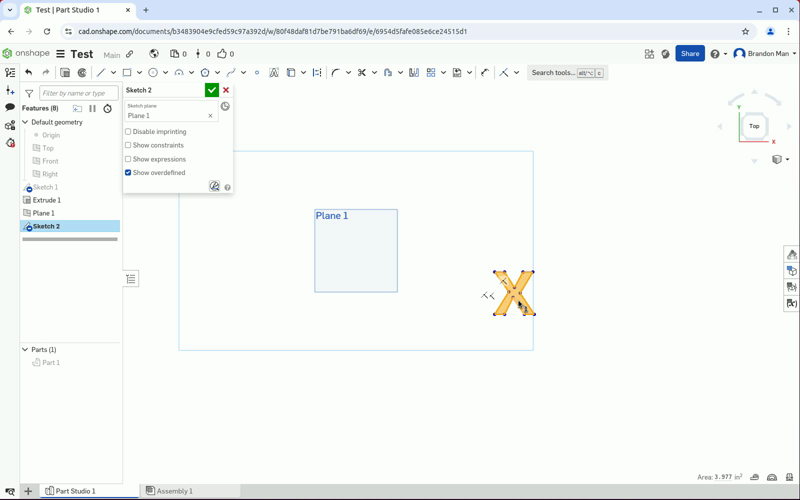
scroll(-6)
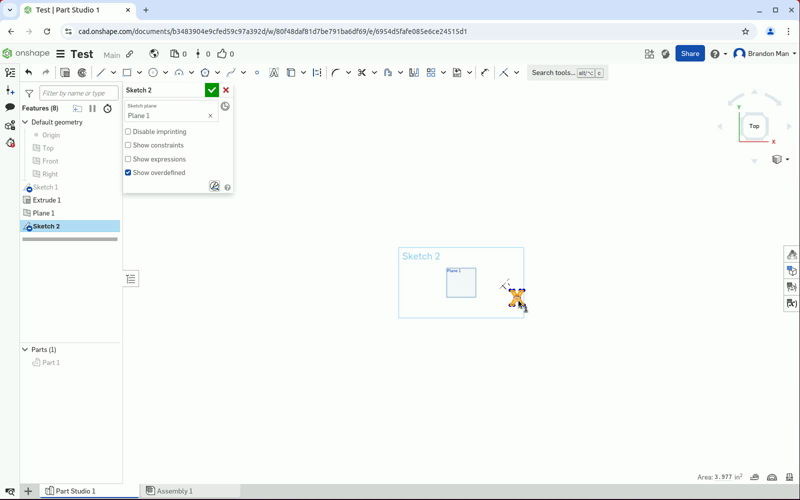
mouse_move(73, 352)
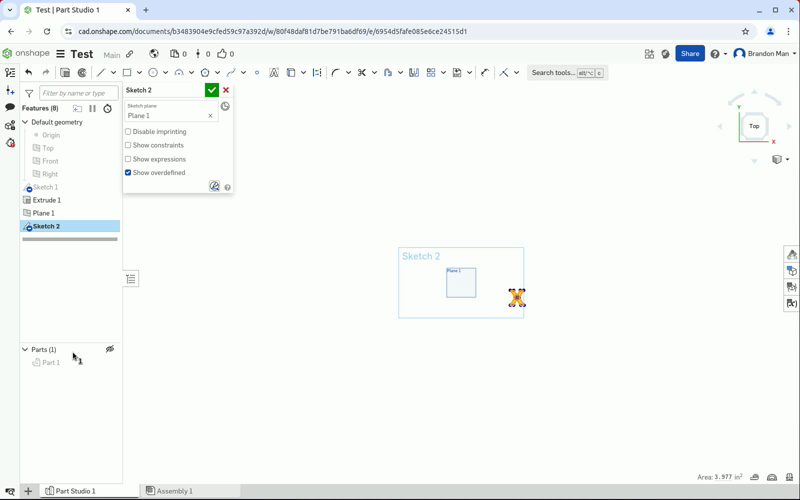
key(shift+y)
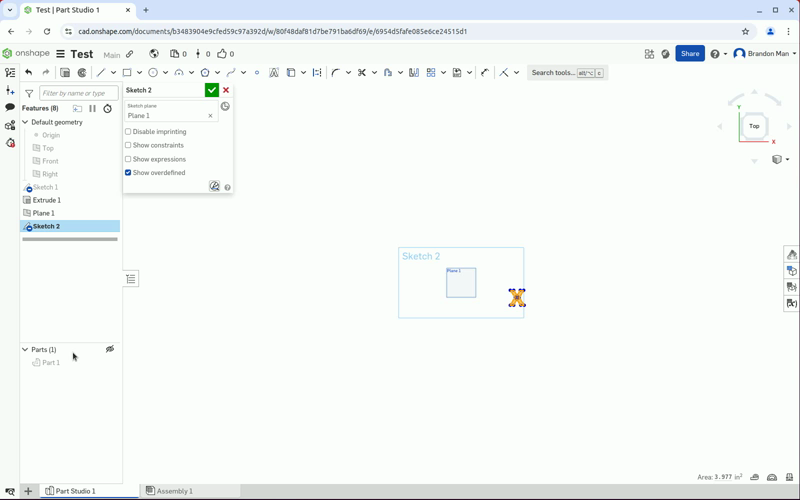
key(shift+e)
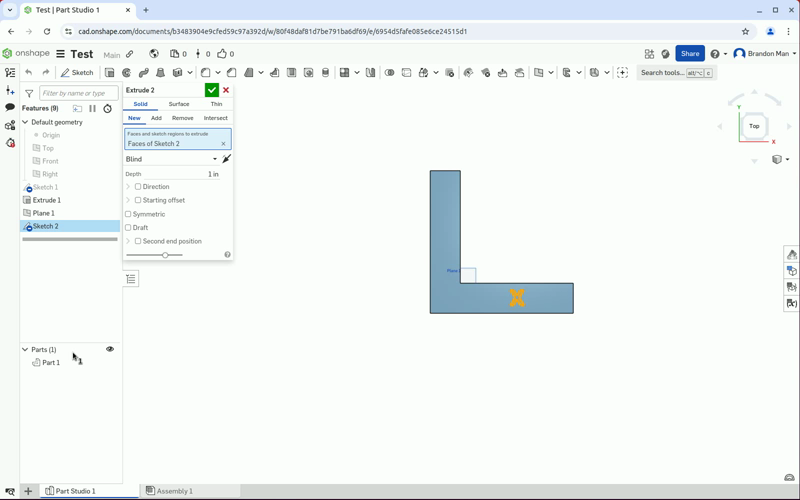
mouse_move(143, 106)
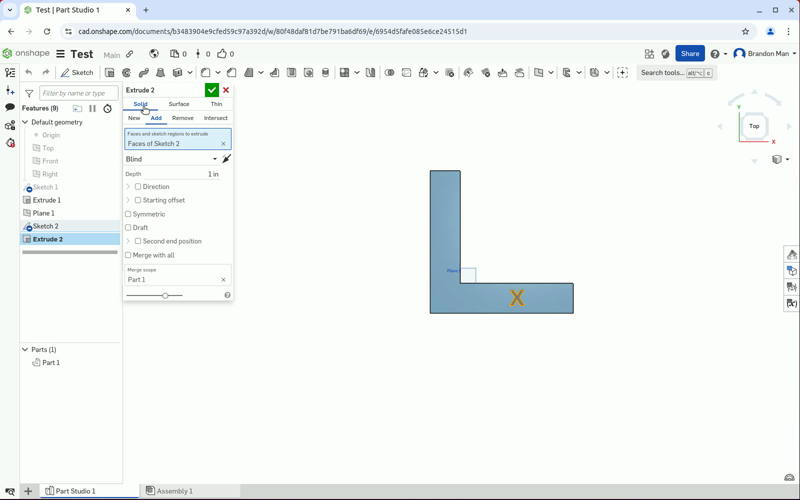
click(143, 106)
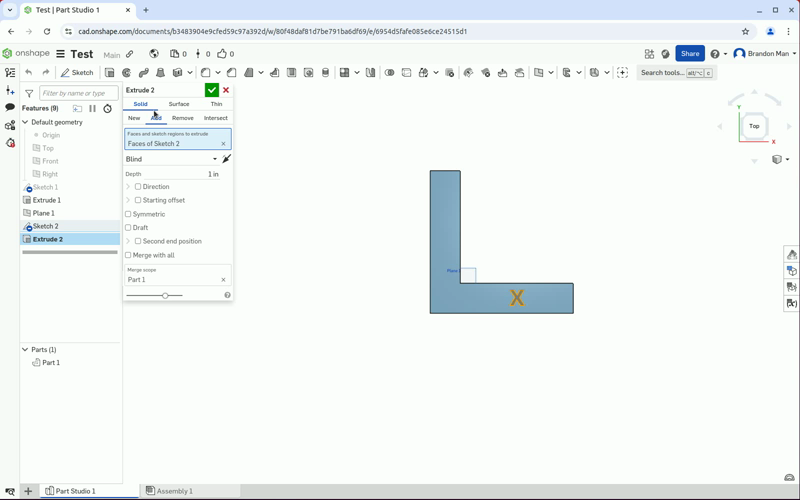
mouse_move(186, 120)
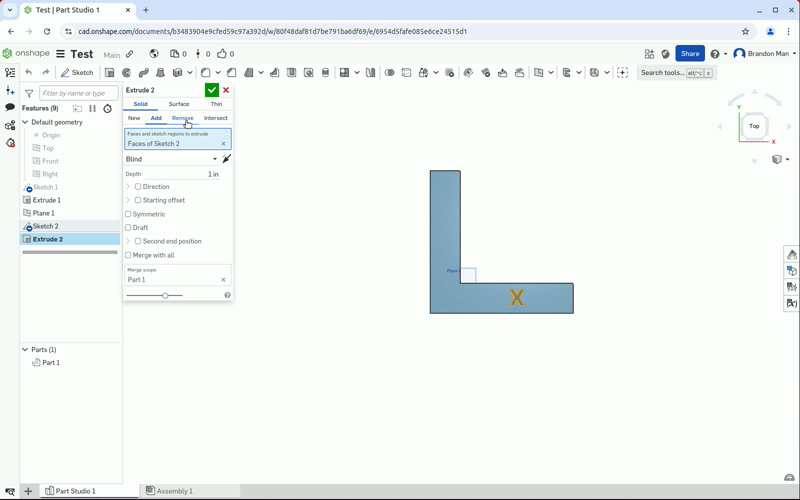
click(186, 120)
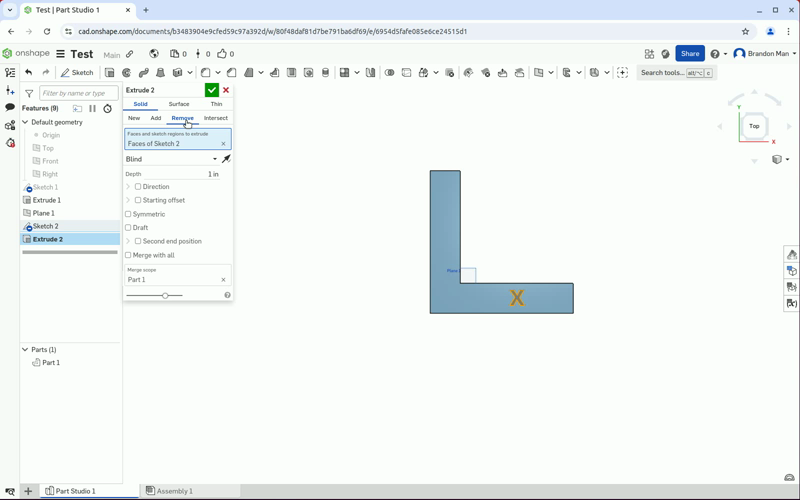
key(tab, 4)
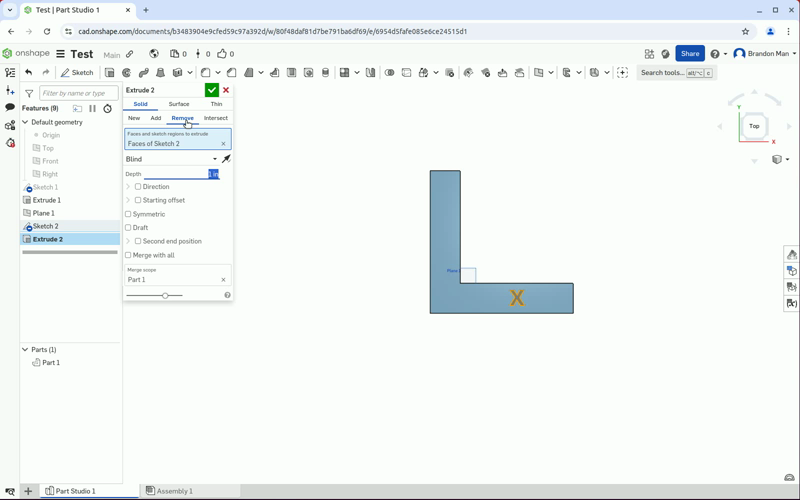
text(0.241)
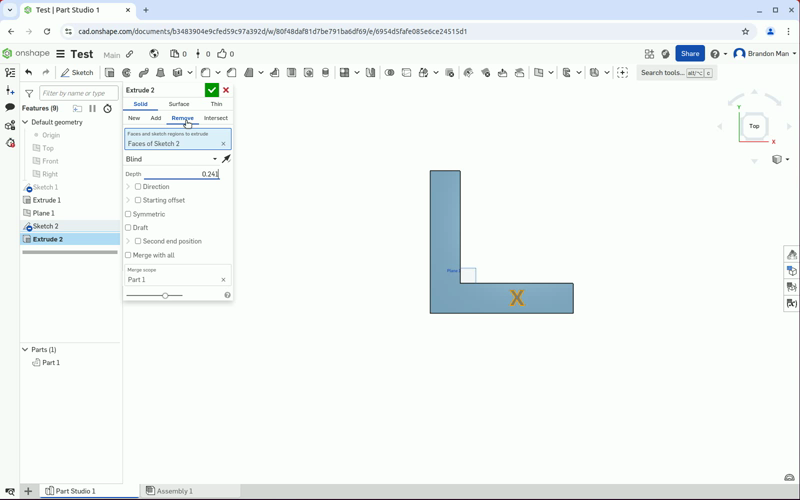
key(tab, 6)
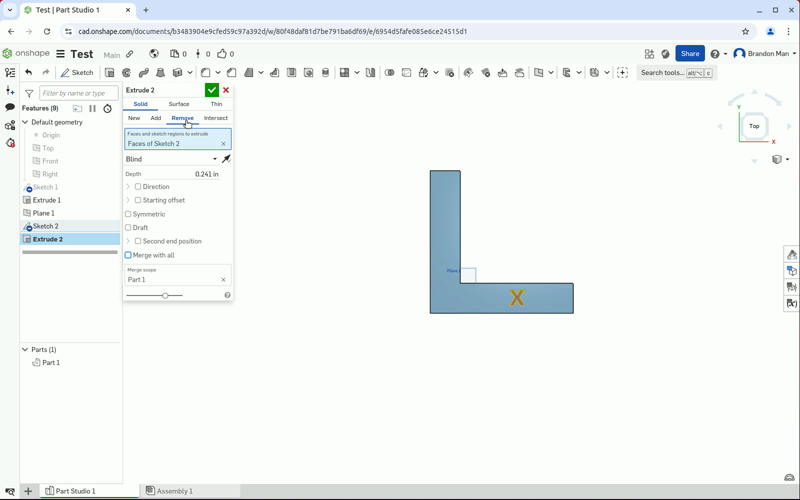
key(space)
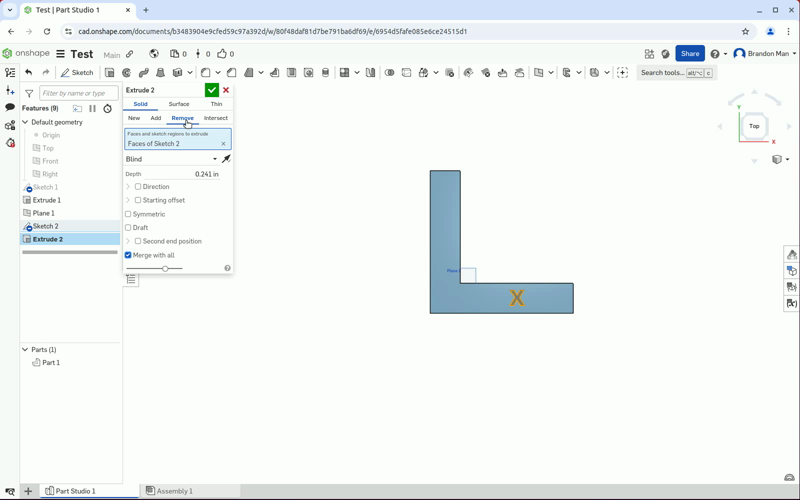
key(enter)
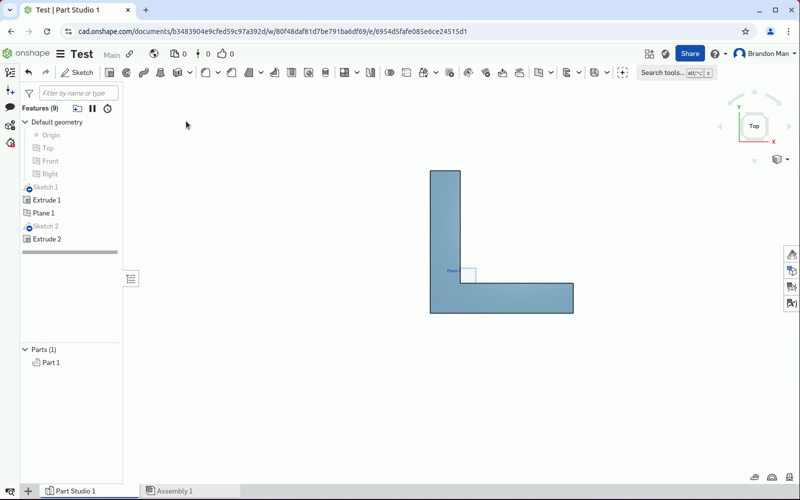
key(shift+h)
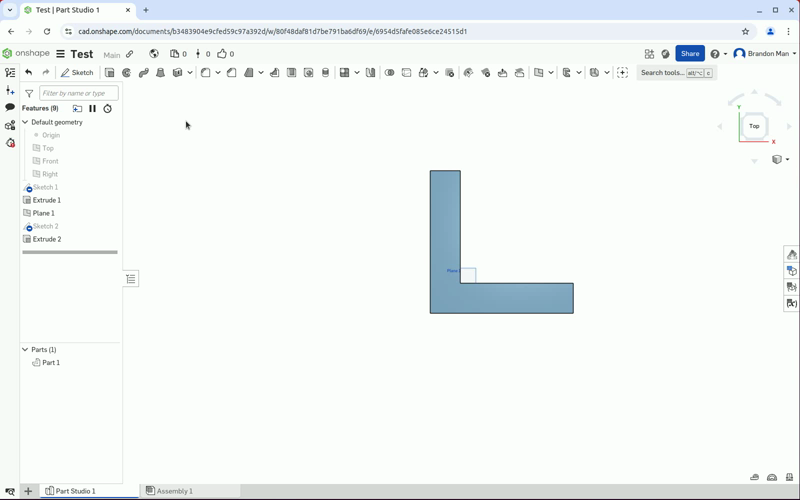
key(shift+h)
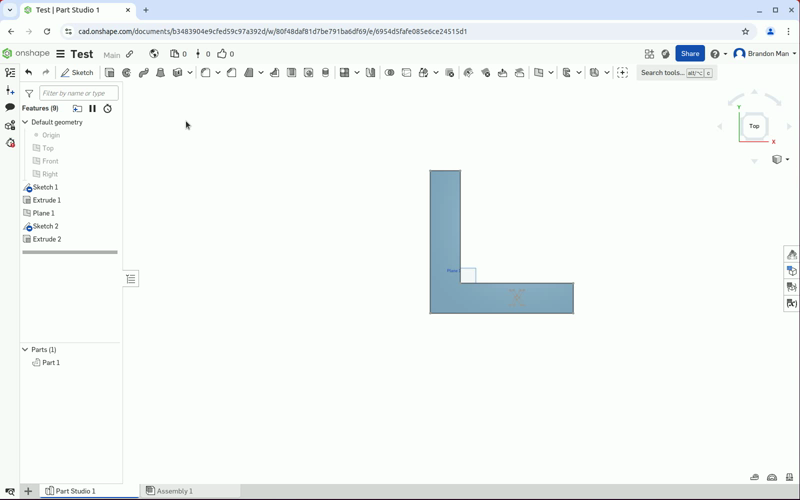
key(shift+7)
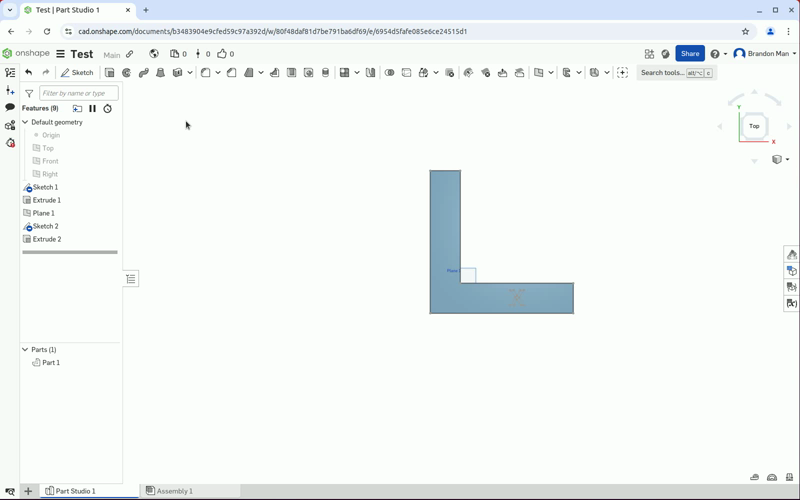
key(up, 3)
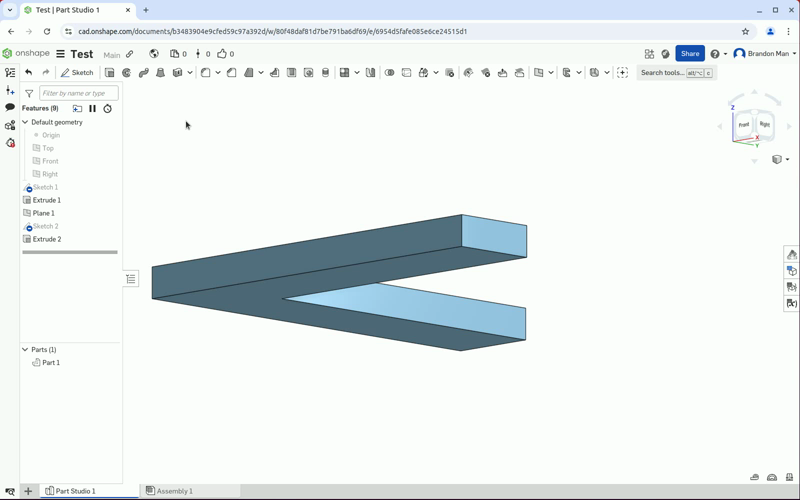
key(left, 3)
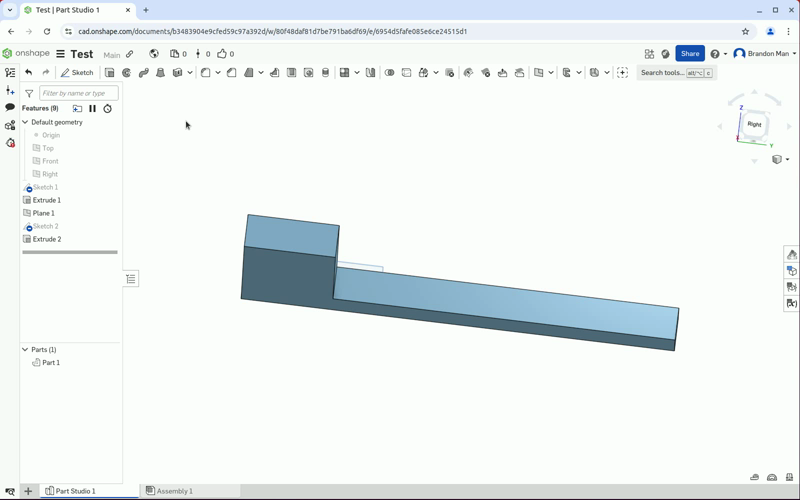
key(right, 3)
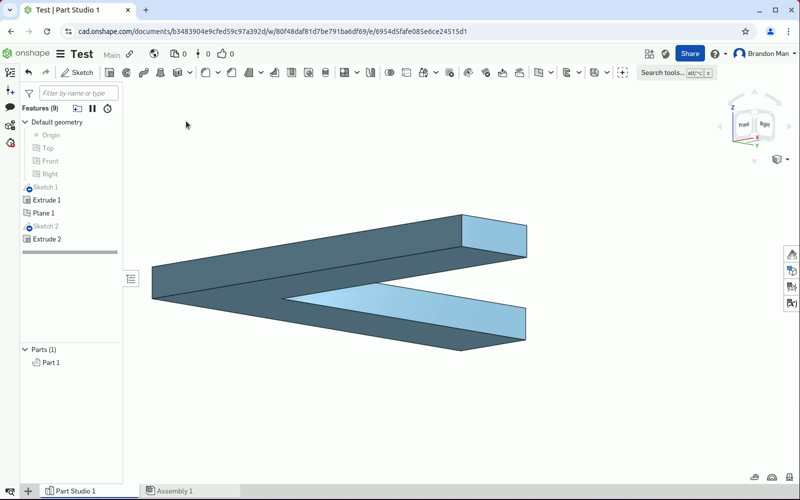
key(down, 3)
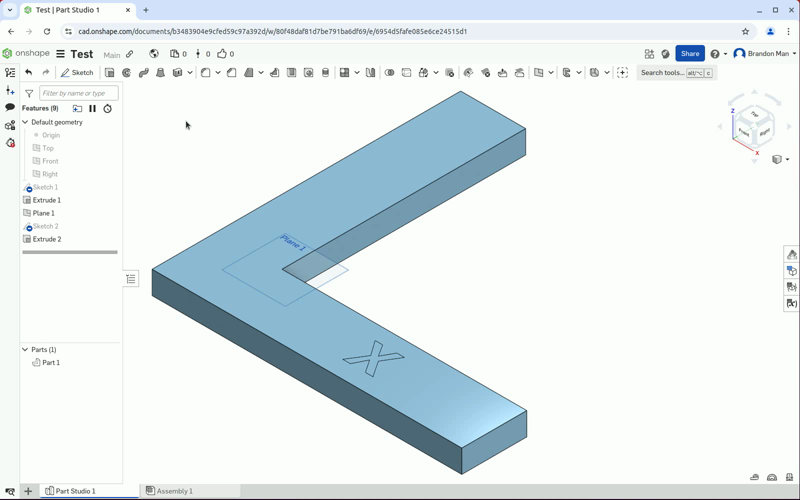
mouse_move(73, 189)
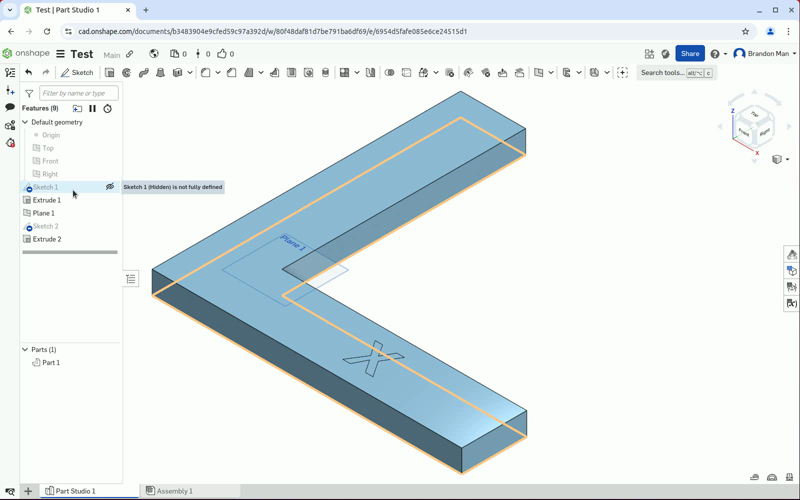
click(73, 189)